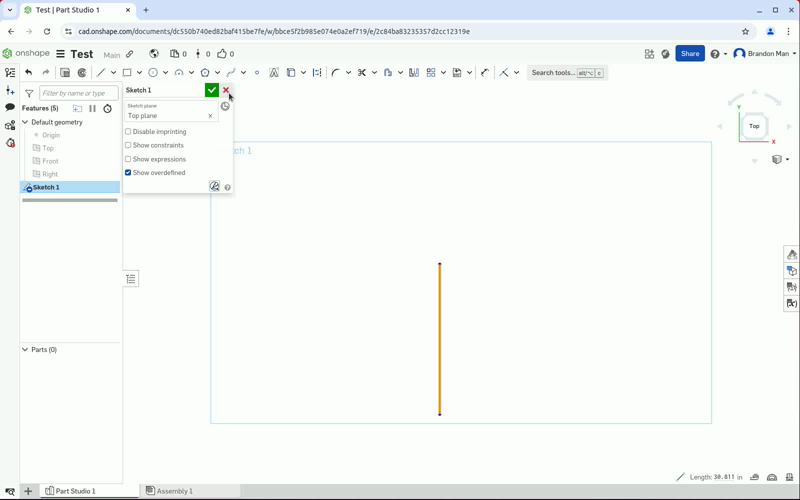
key(shift+h)
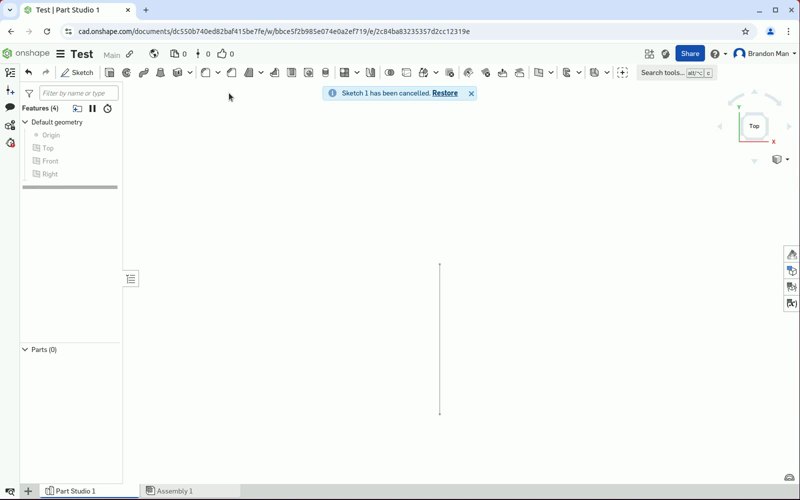
mouse_move(73, 352)
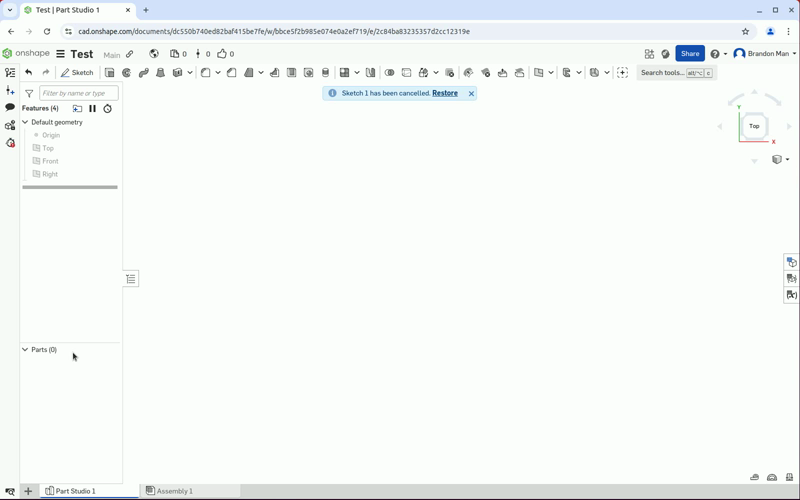
key(y)
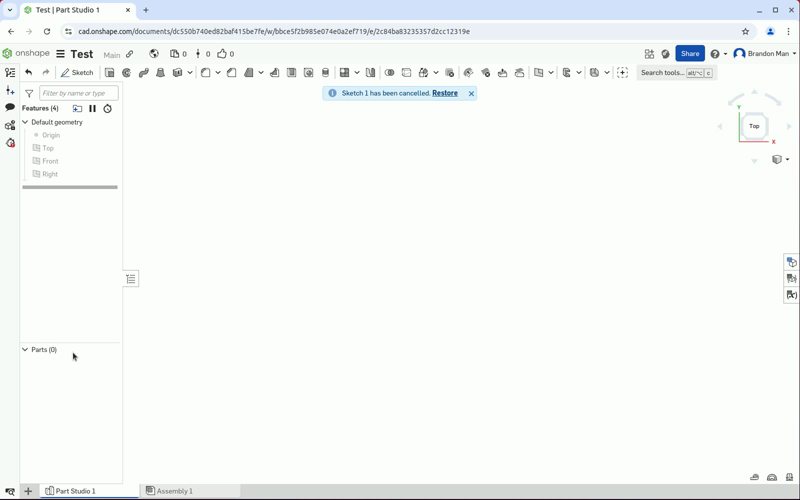
key(shift+p)
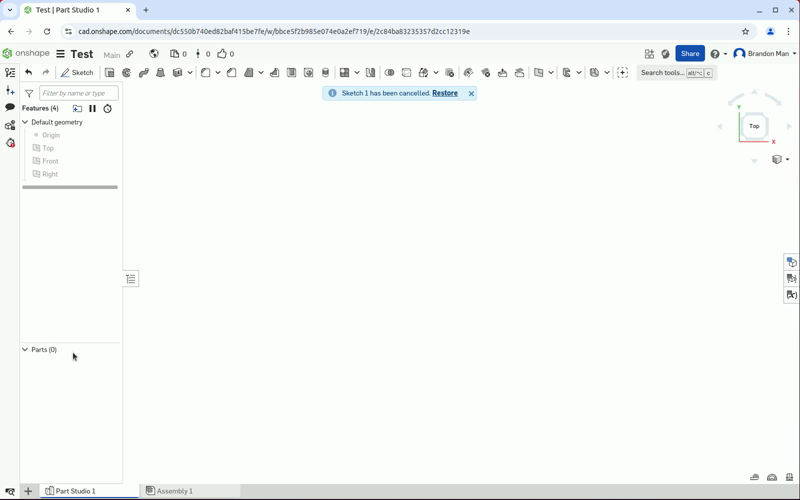
key(space)
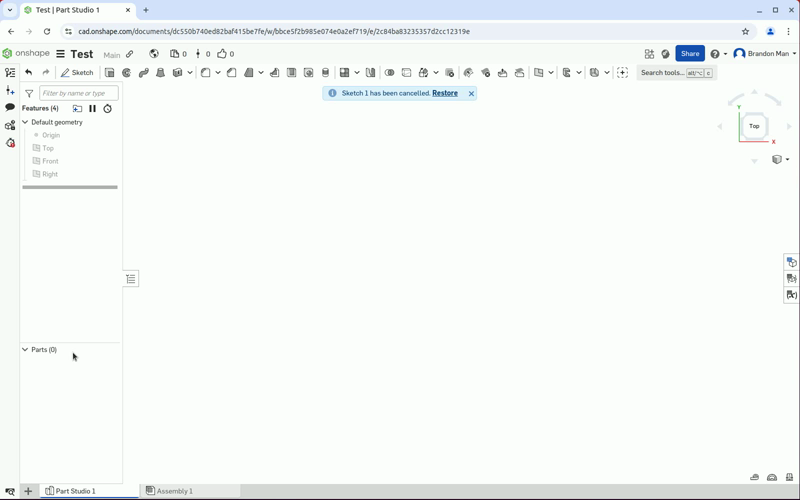
key_down(shift)
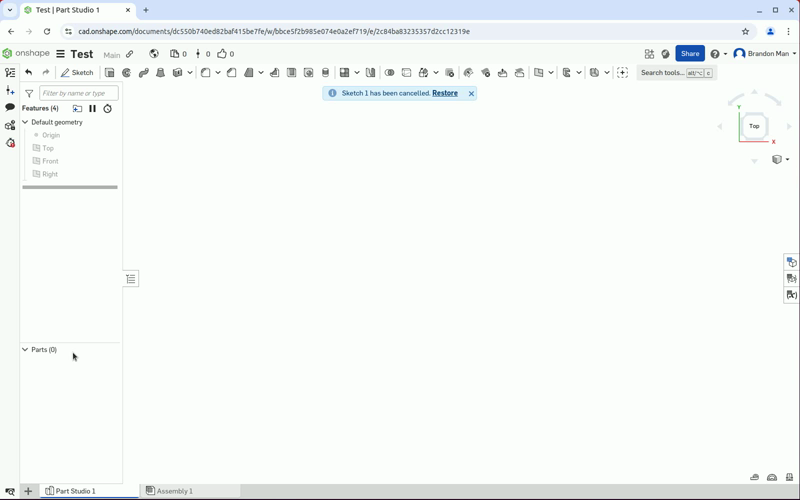
key(up)
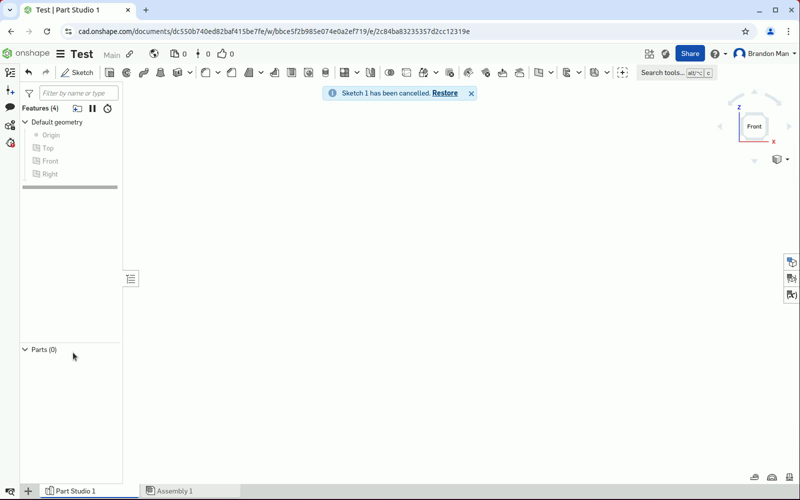
key_up(shift)
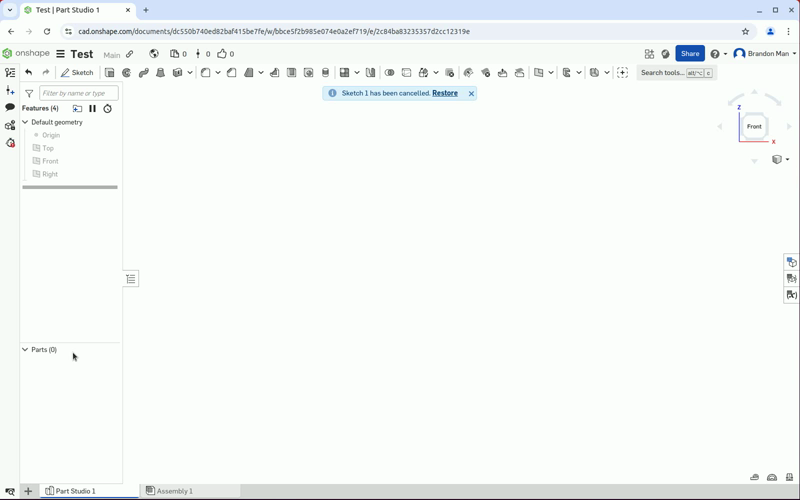
mouse_move(73, 352)
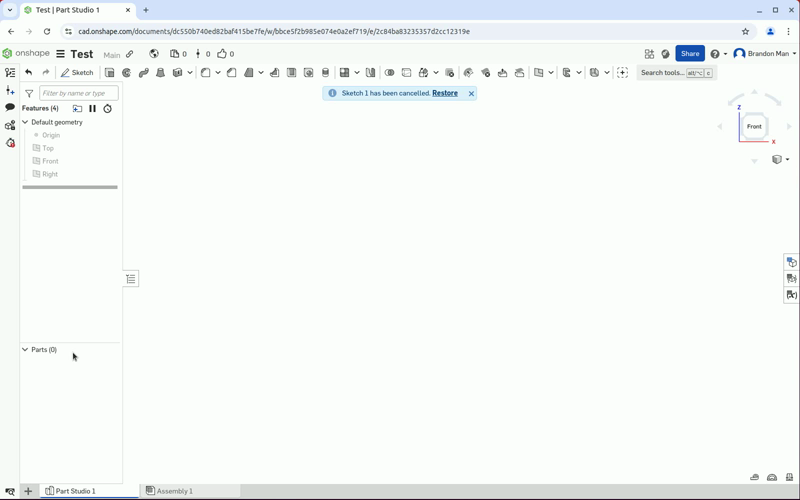
key(shift+y)
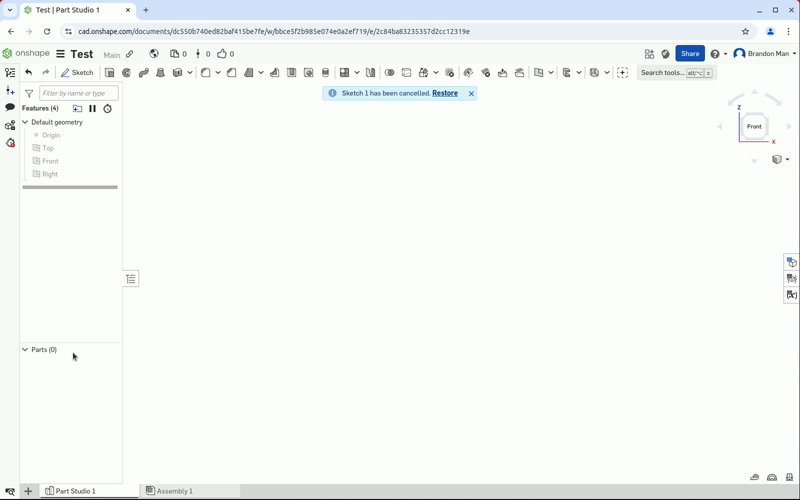
key(shift+s)
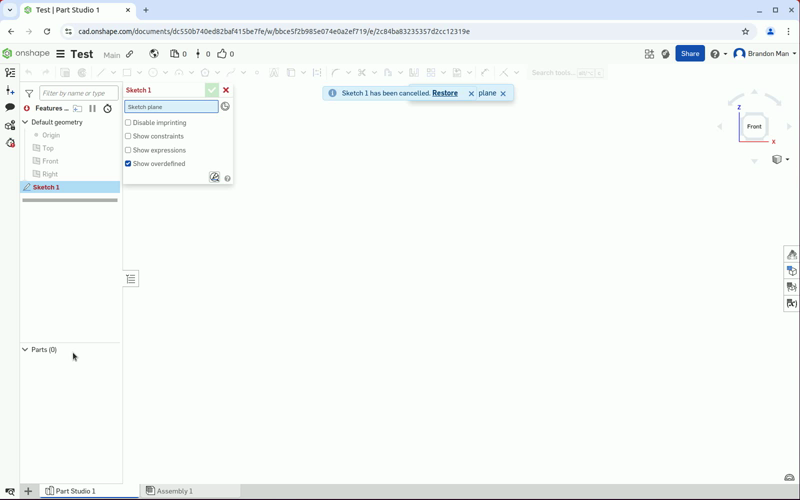
mouse_move(73, 163)
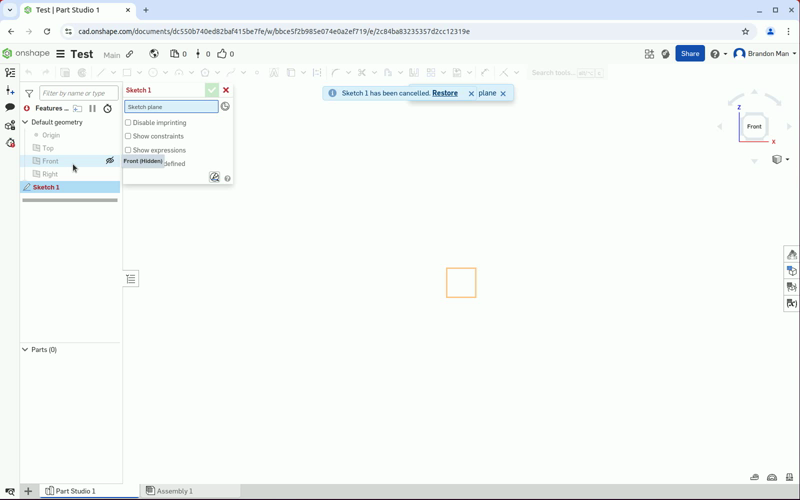
click(73, 163)
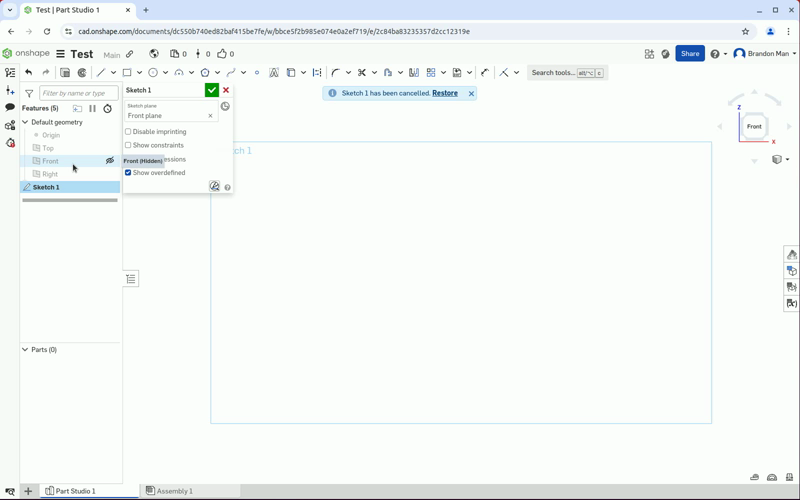
mouse_move(73, 352)
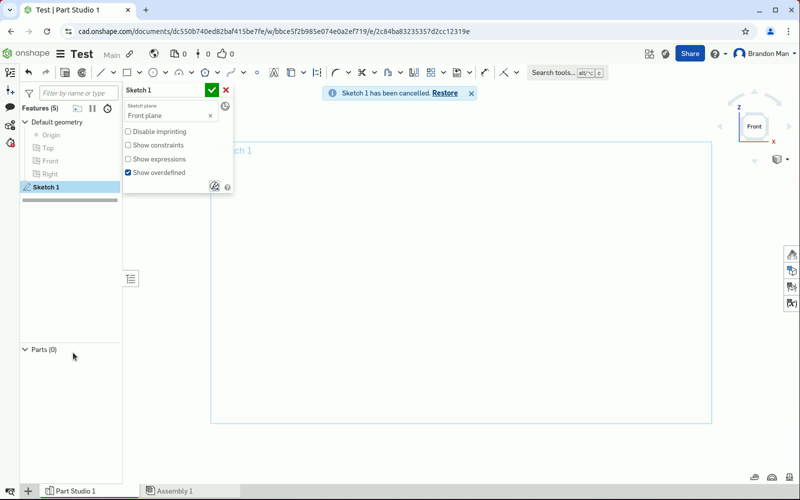
key(y)
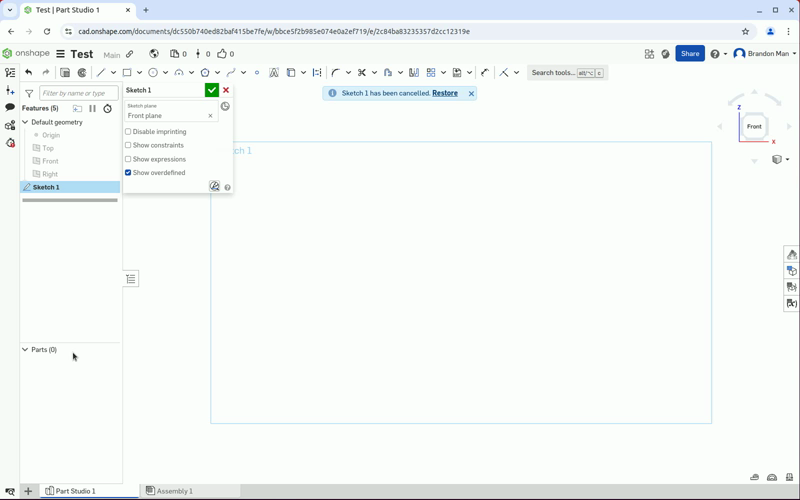
key(l)
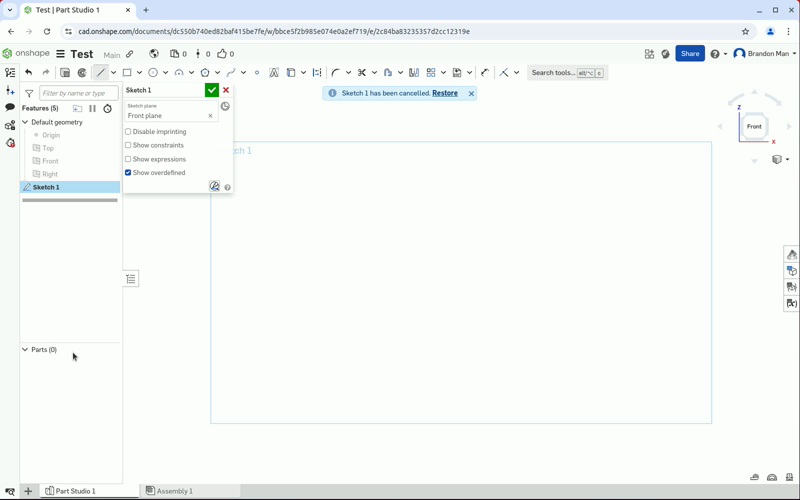
key_down(shift)
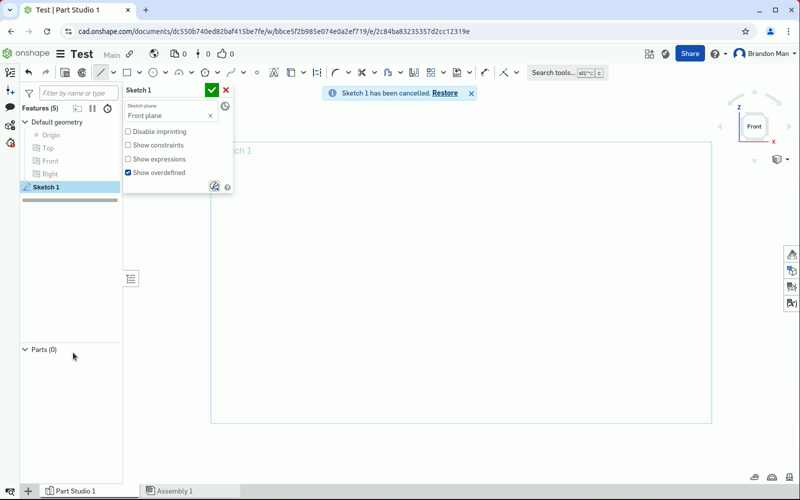
mouse_move(348, 282)
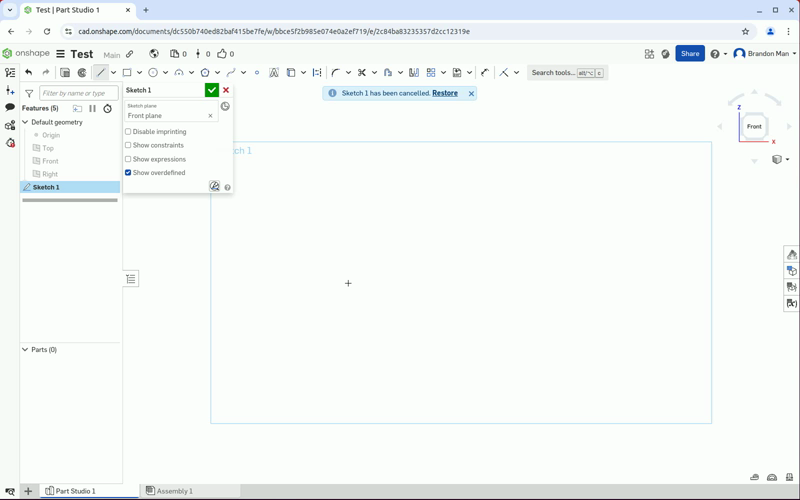
click(348, 282)
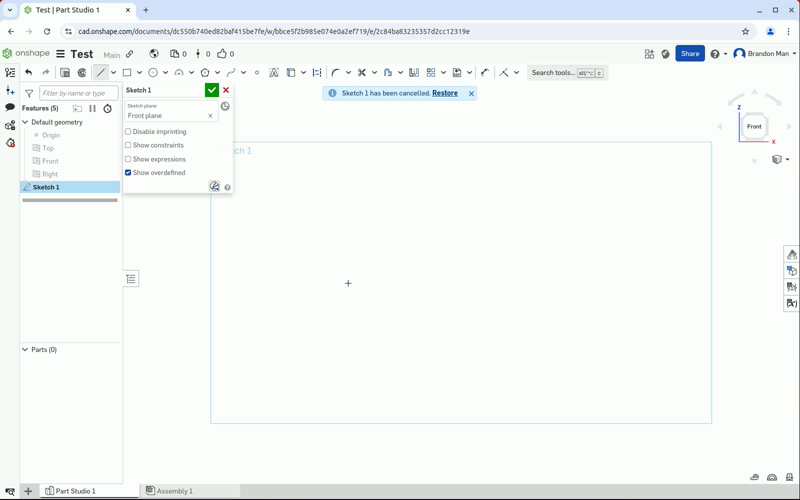
key_up(shift)
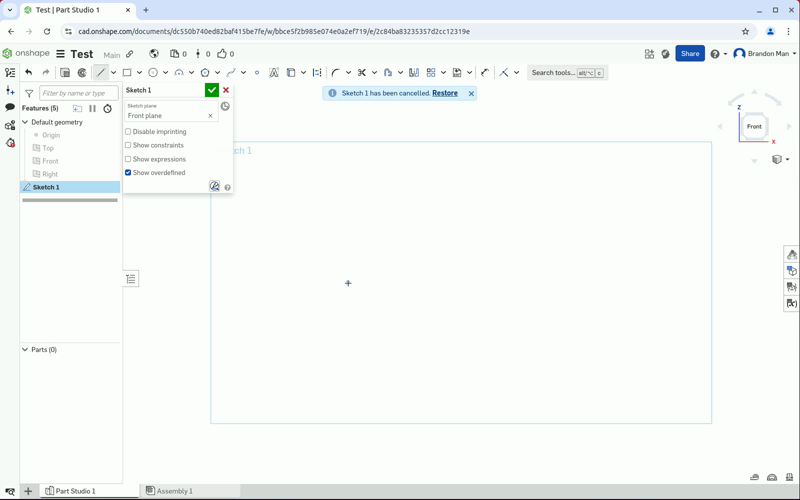
key_down(shift)
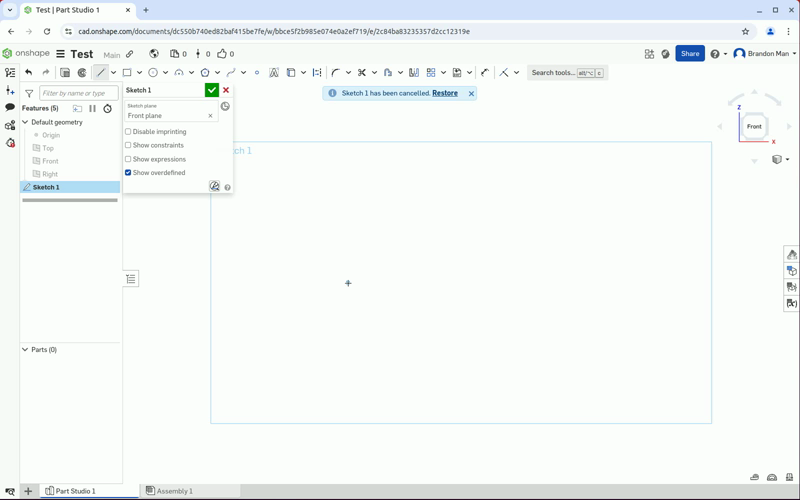
mouse_move(460, 282)
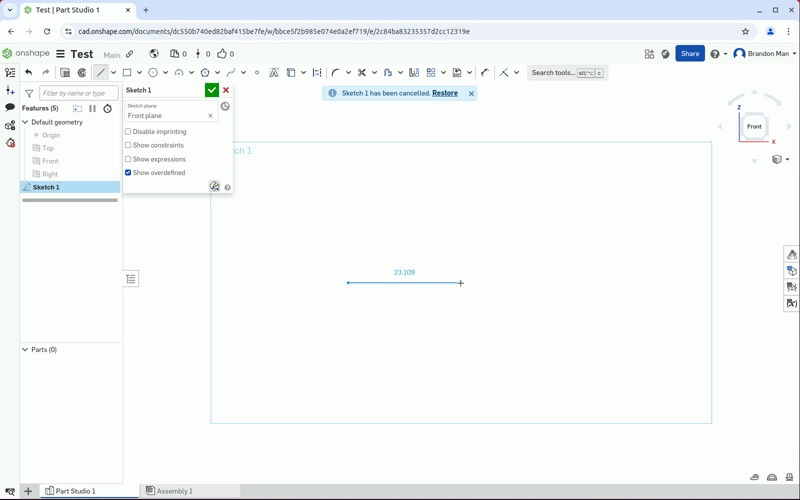
click(460, 282)
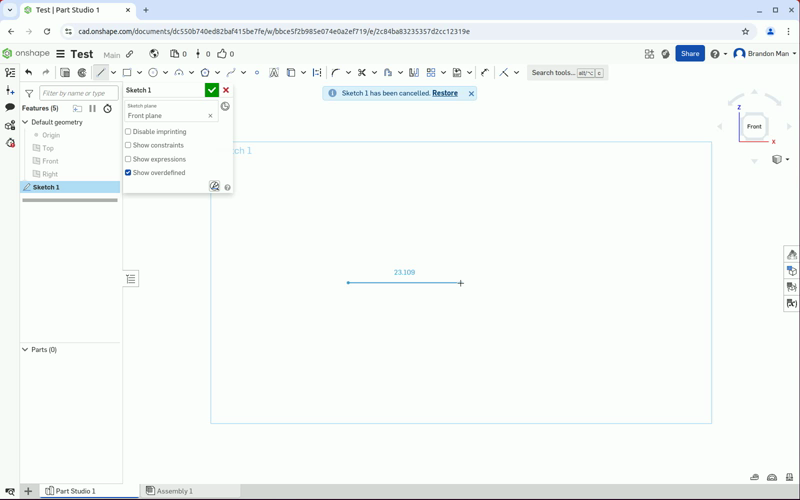
key_up(shift)
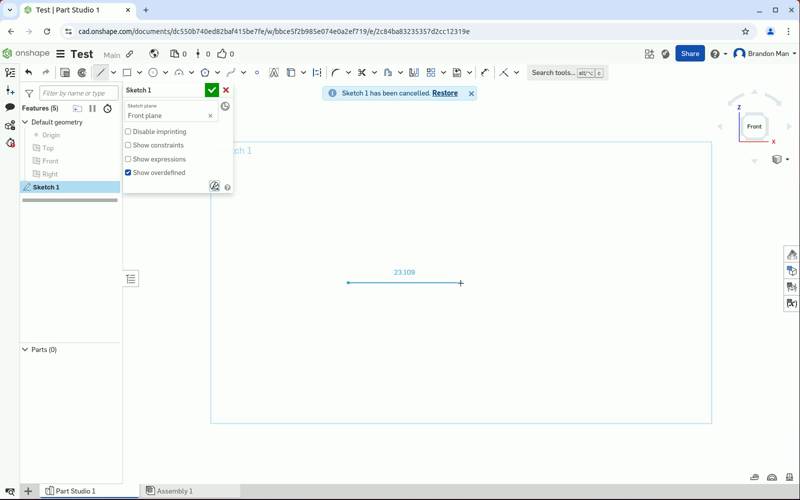
key_down(shift)
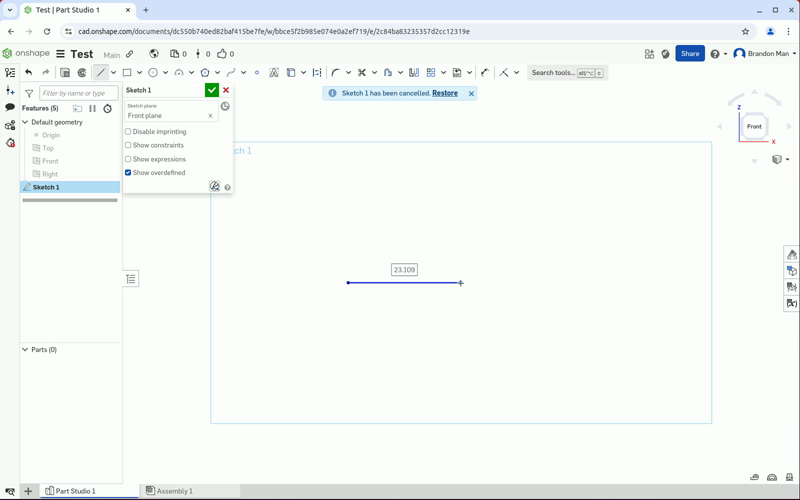
mouse_move(490, 282)
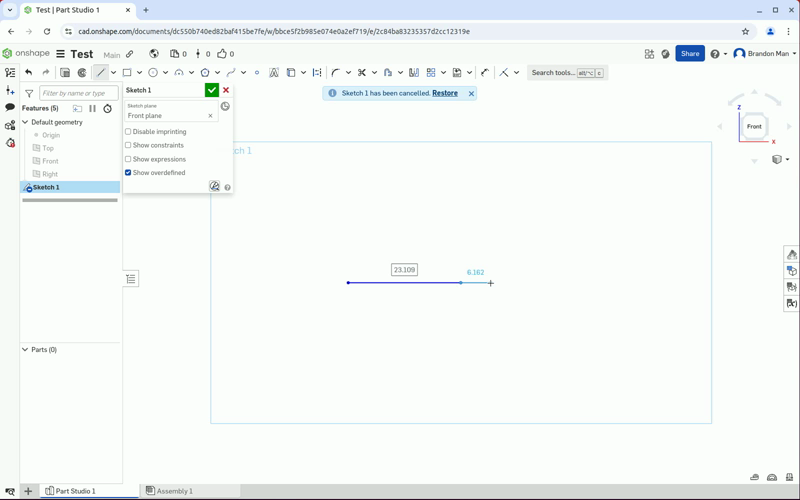
mouse_move(460, 245)
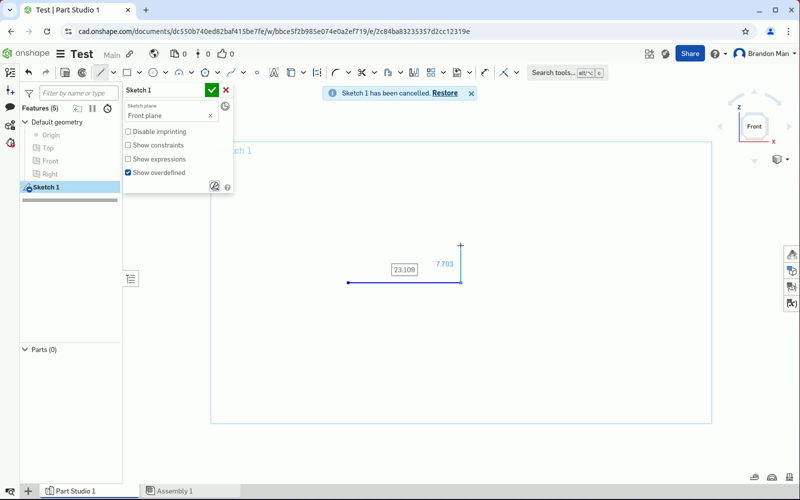
click(460, 245)
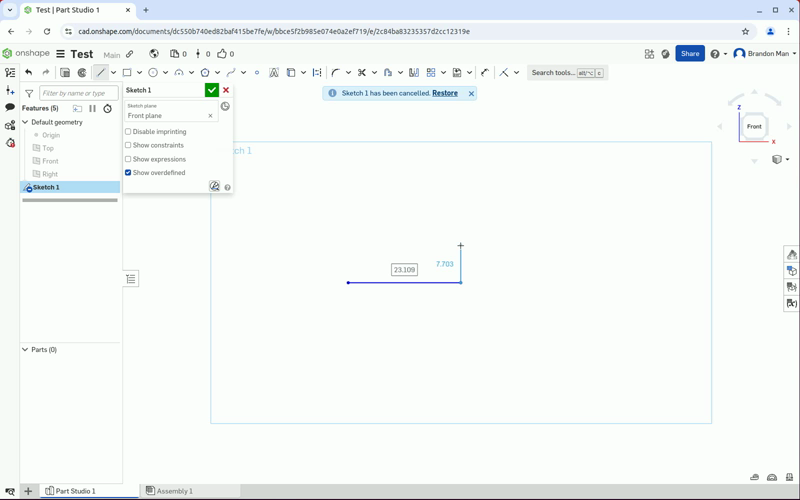
key_up(shift)
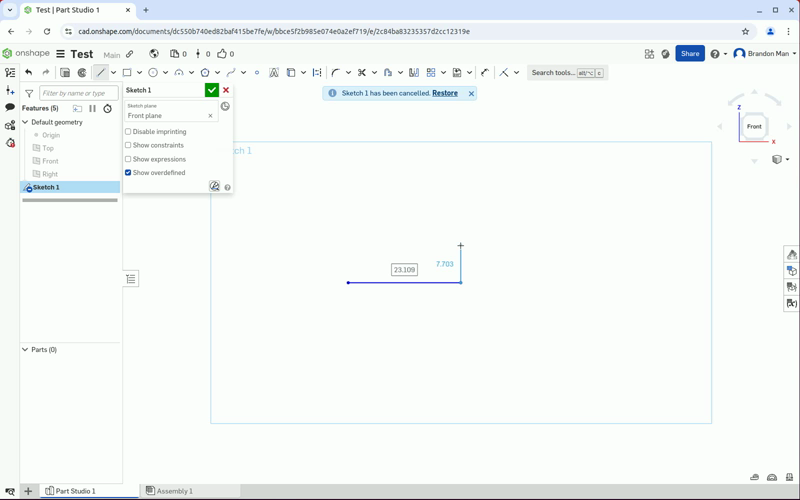
key_down(shift)
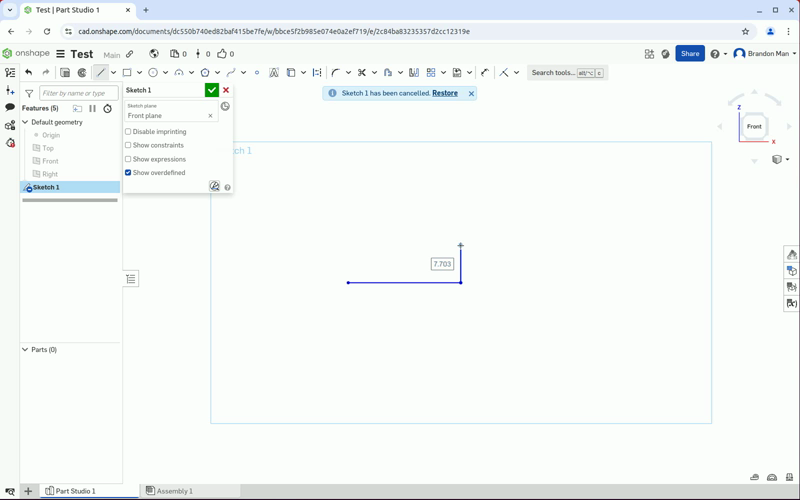
mouse_move(348, 245)
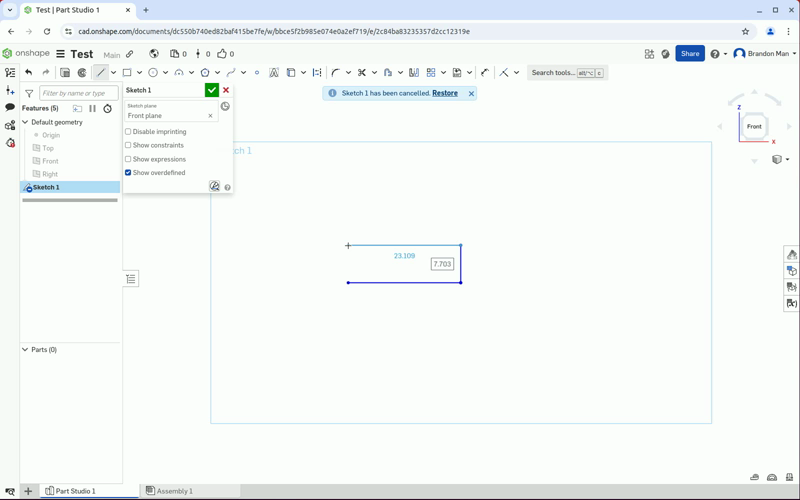
click(348, 245)
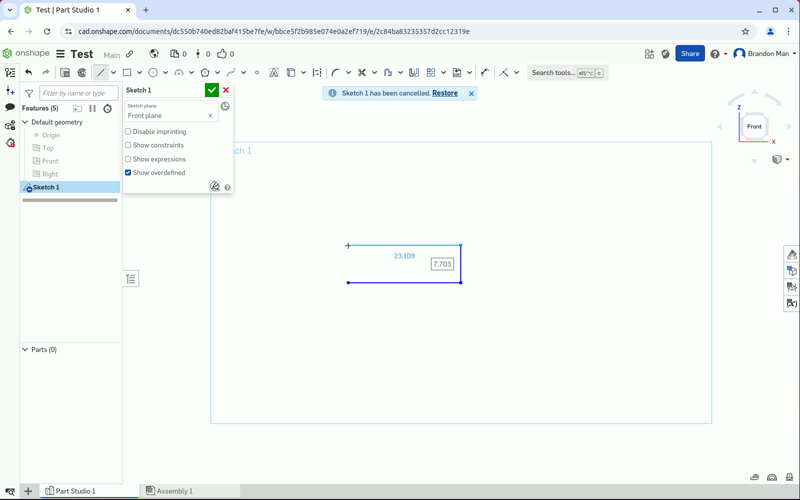
key_up(shift)
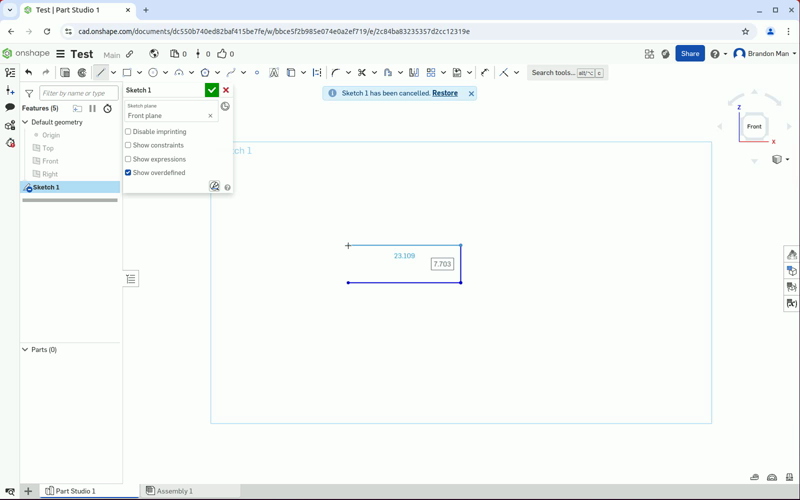
mouse_move(378, 245)
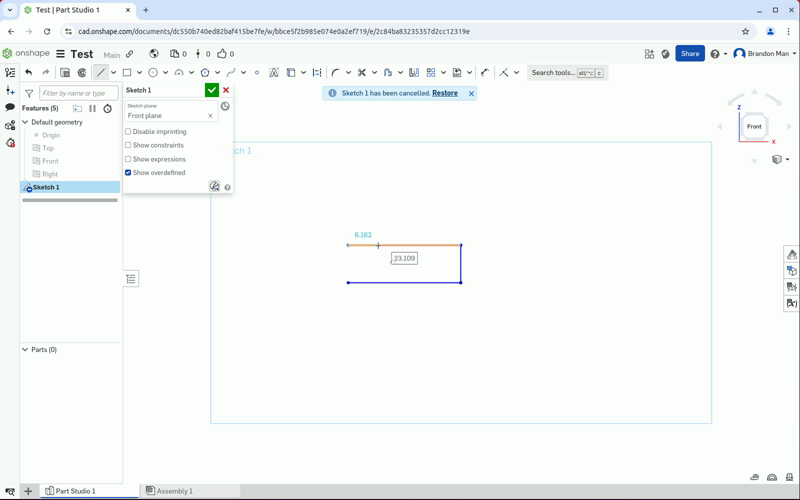
key_down(shift)
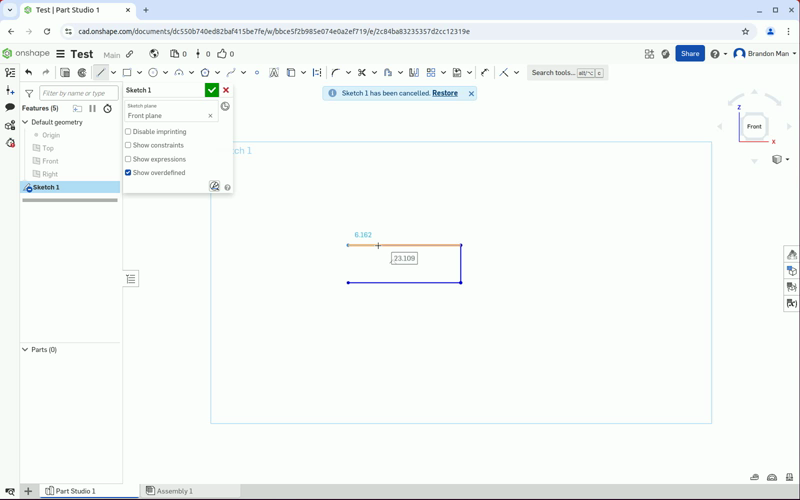
mouse_move(348, 282)
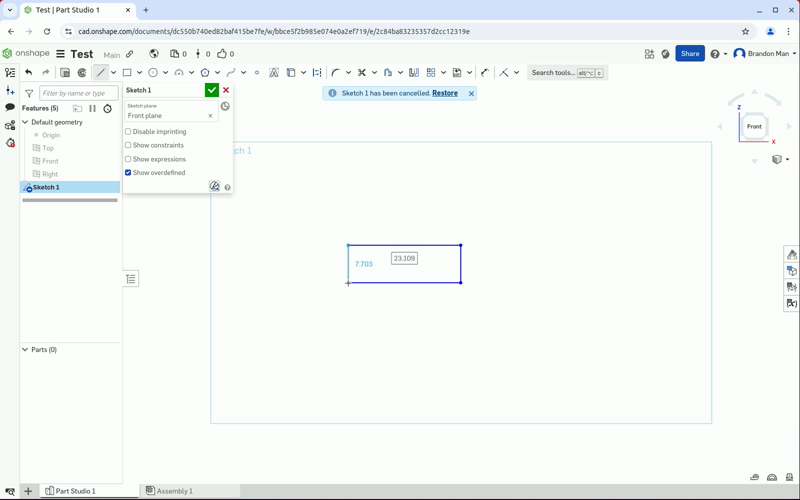
key_up(shift)
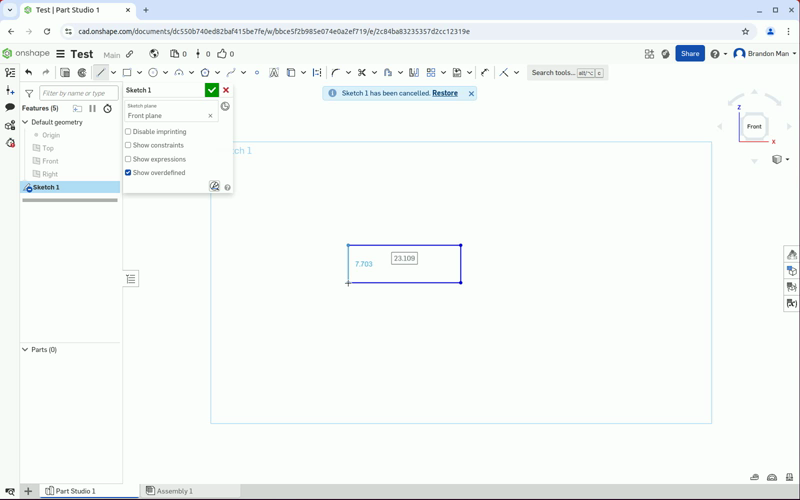
click(348, 282)
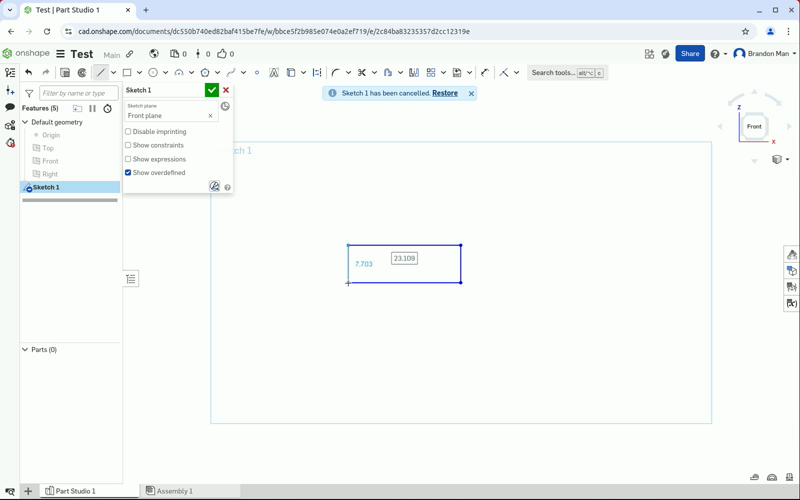
key(esc)
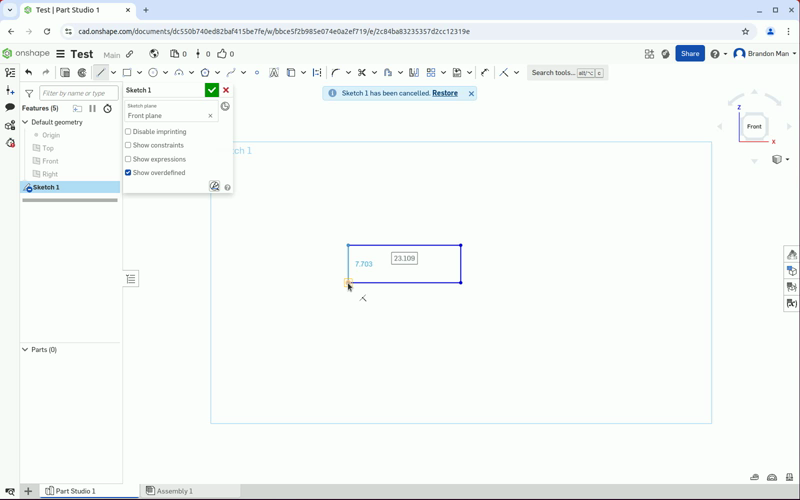
mouse_move(409, 251)
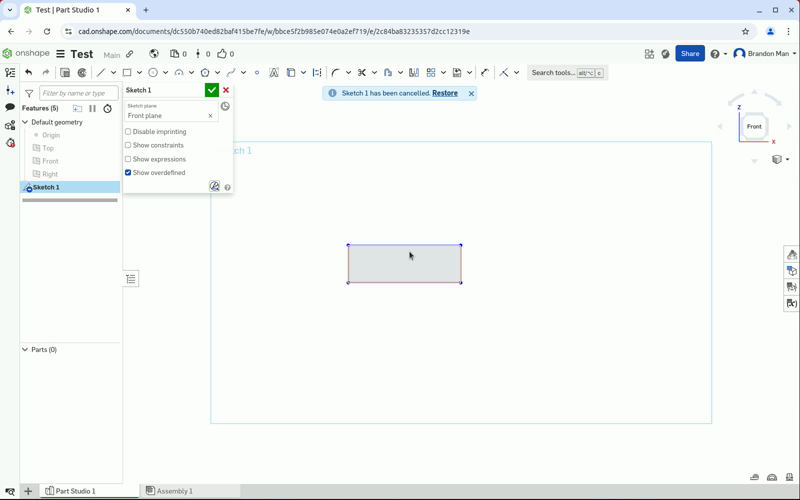
click(409, 251)
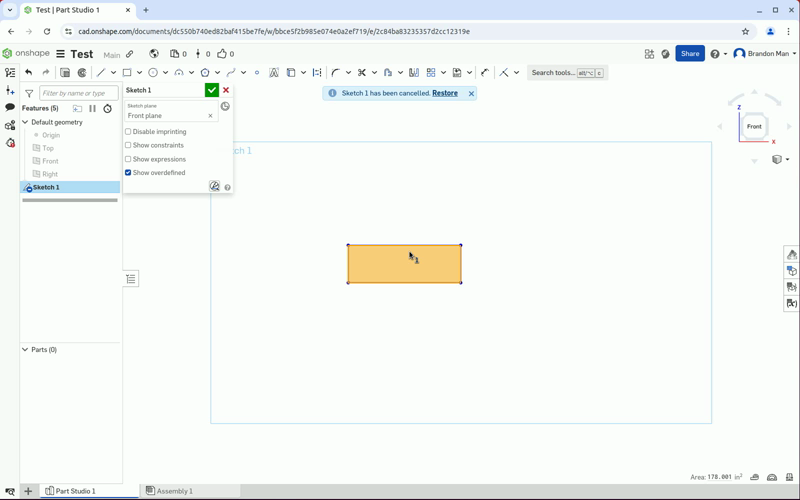
mouse_move(73, 352)
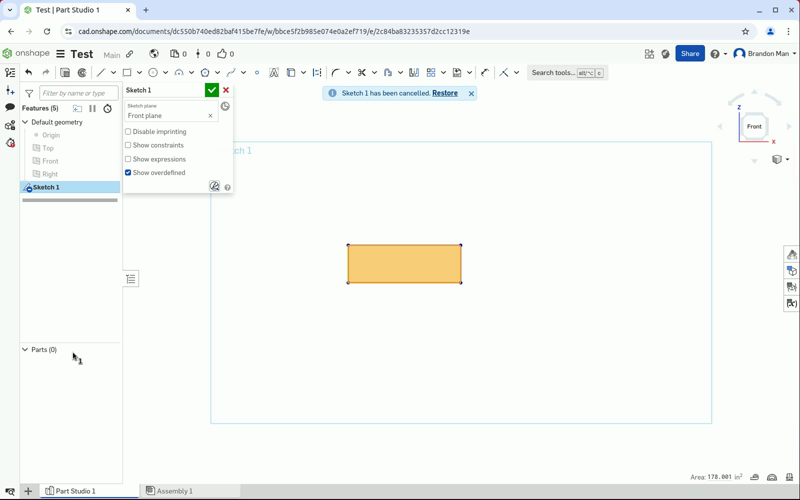
key(shift+y)
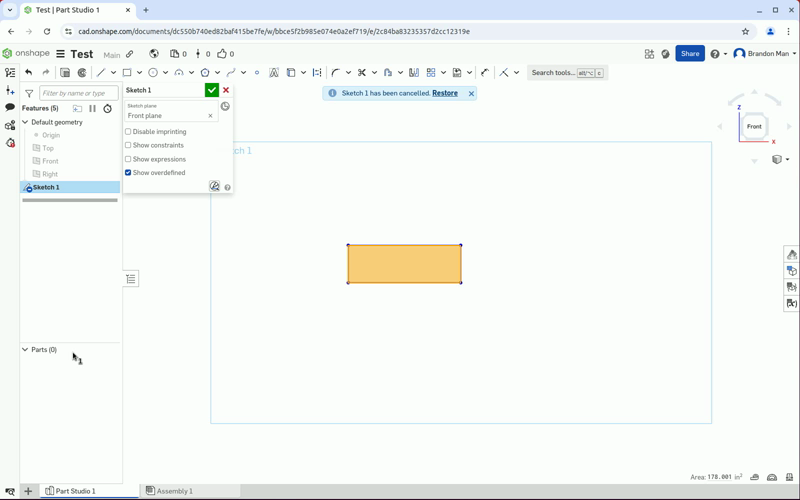
key(shift+e)
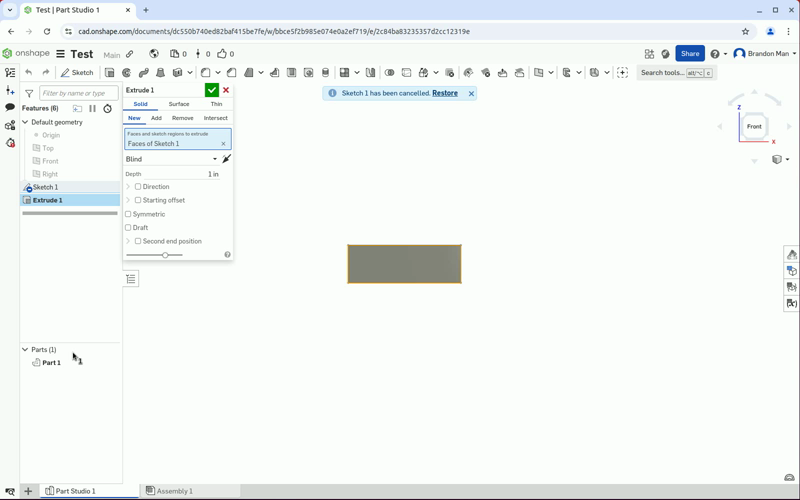
mouse_move(143, 106)
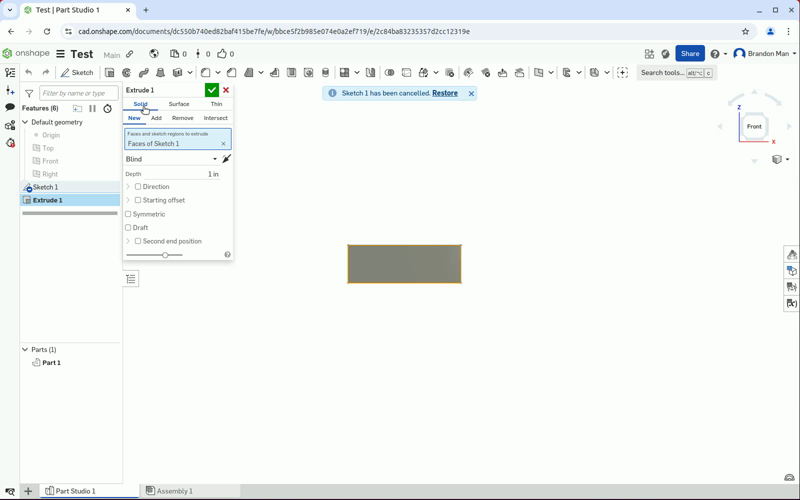
click(143, 106)
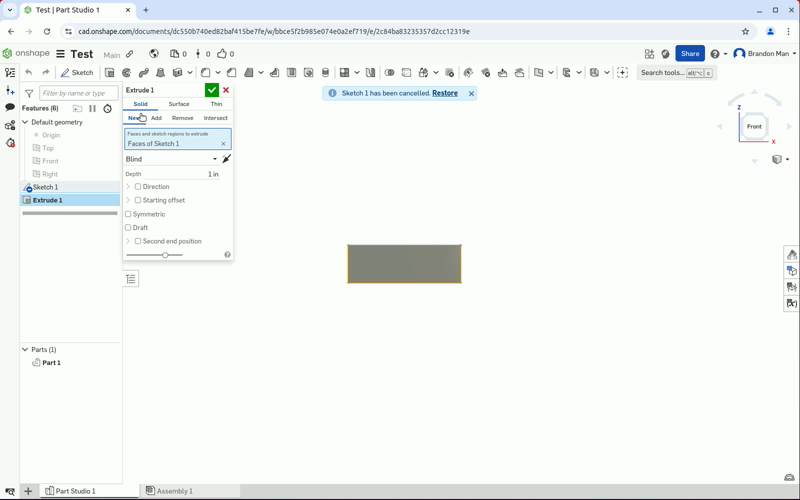
mouse_move(137, 120)
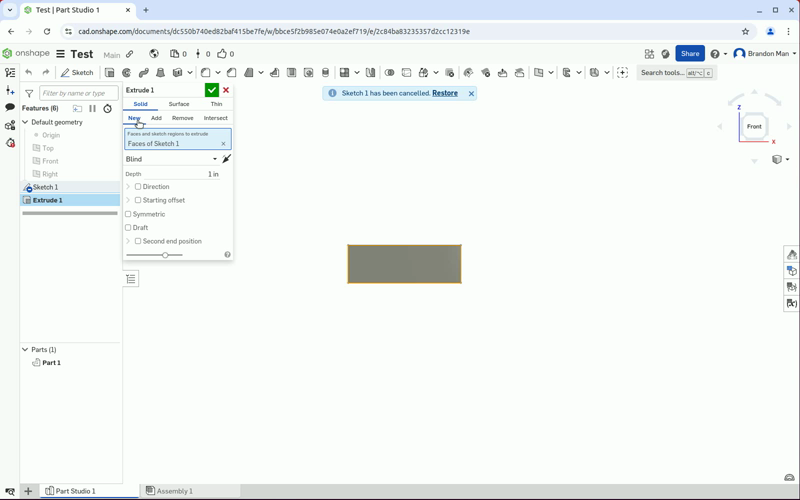
click(137, 120)
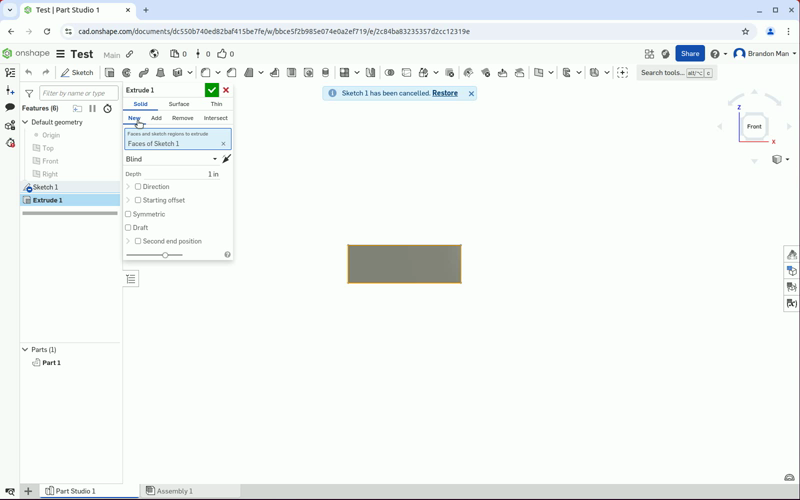
key(tab, 4)
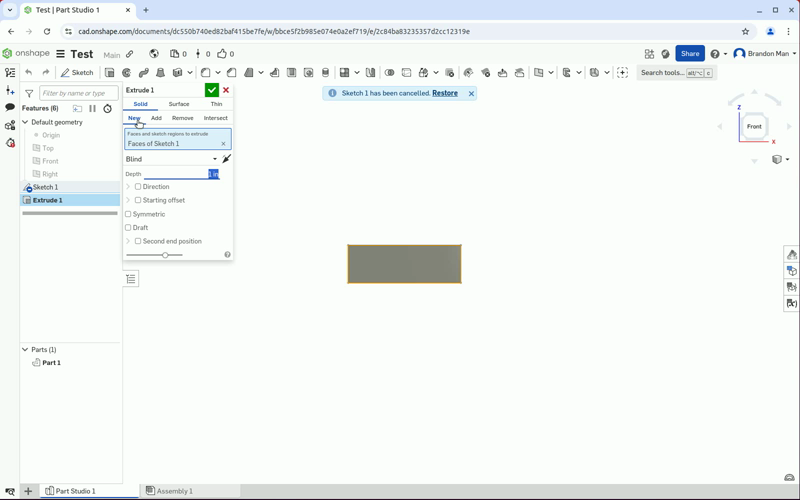
text(7.703)
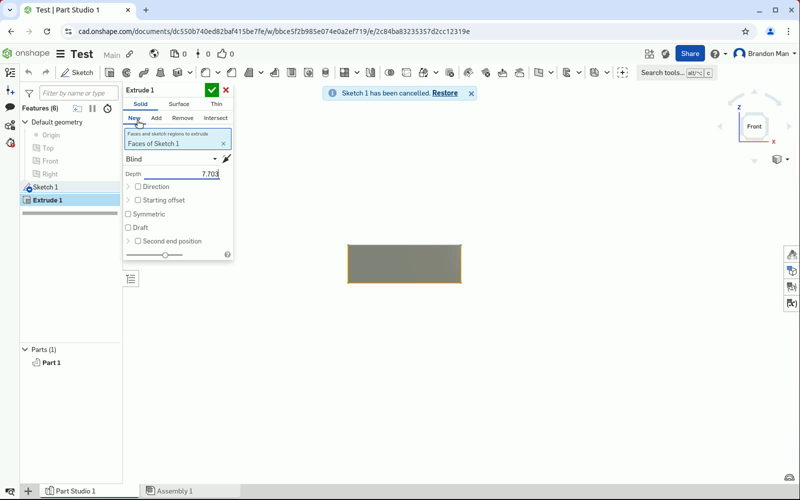
key(enter)
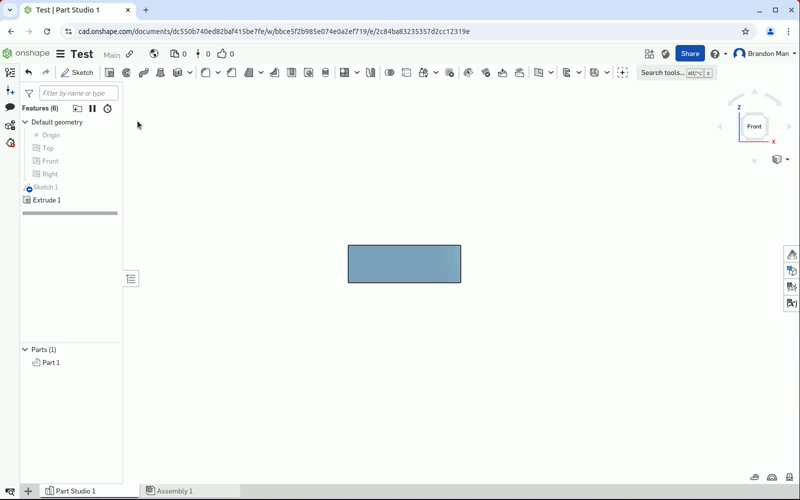
key(shift+h)
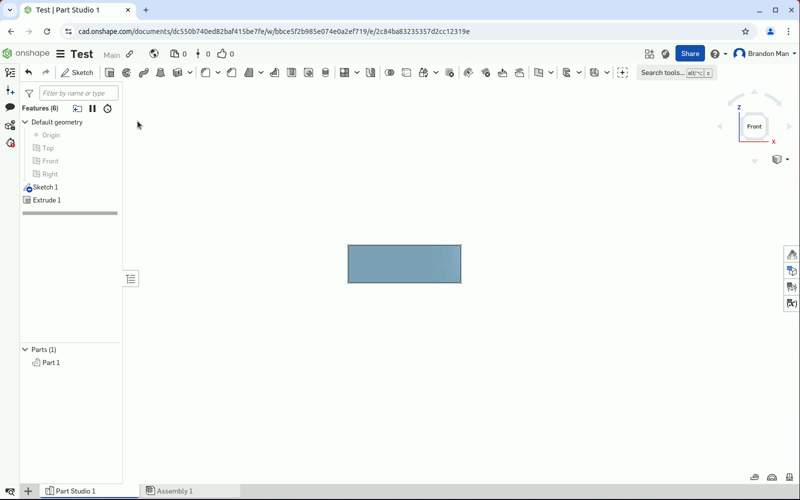
key(shift+h)
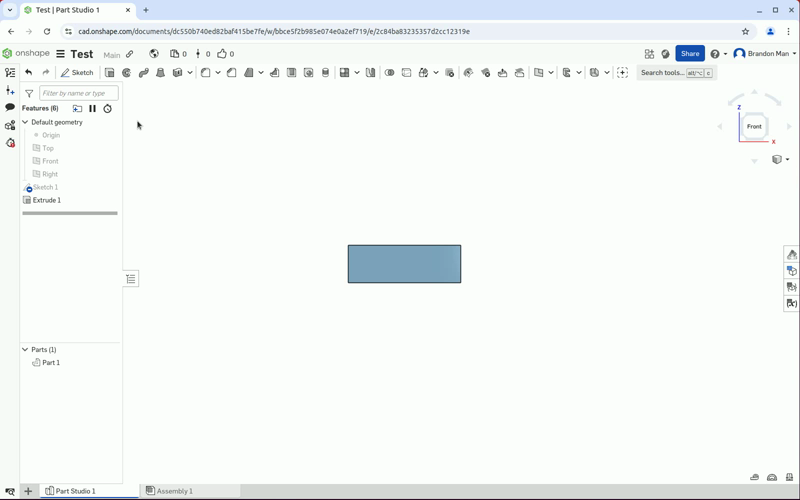
mouse_move(73, 189)
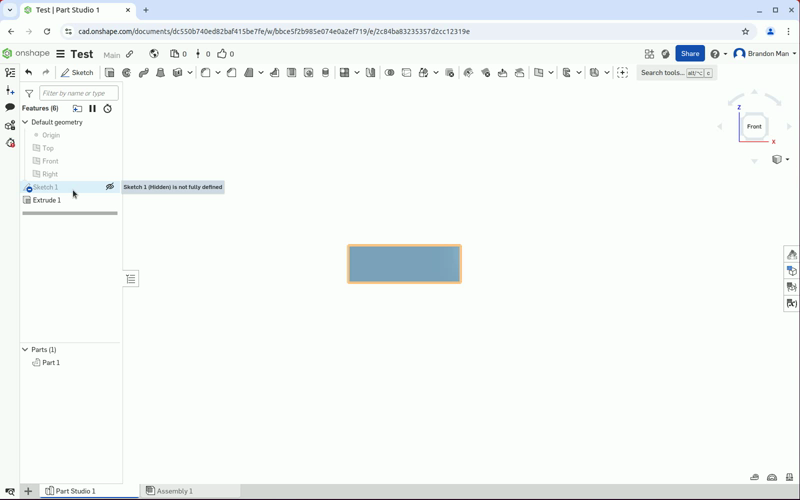
click(73, 189)
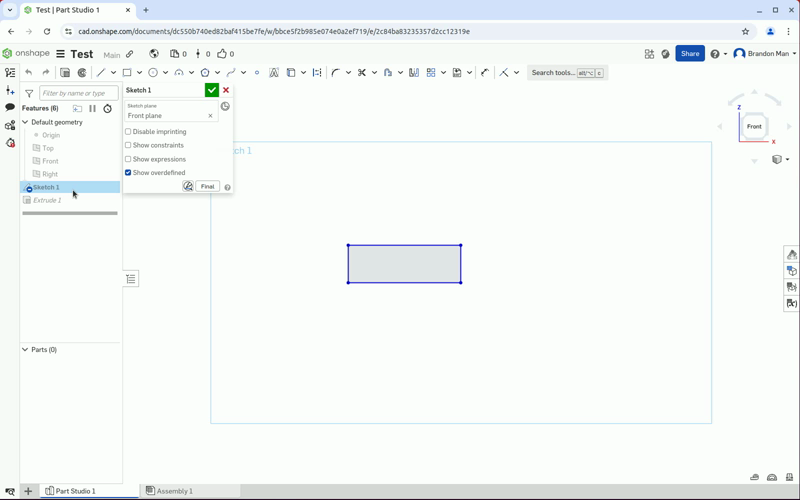
mouse_move(229, 92)
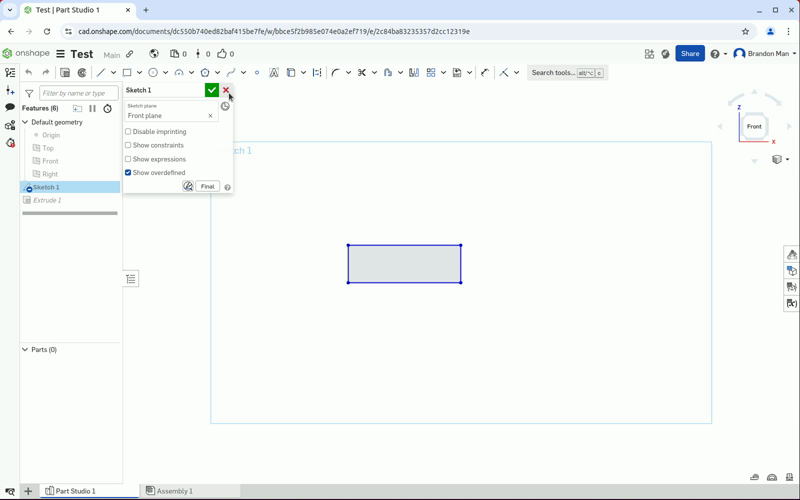
click(229, 92)
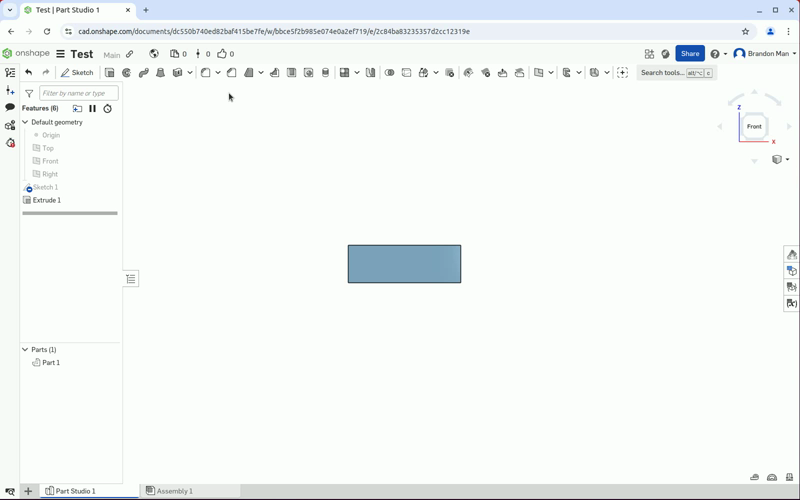
mouse_move(73, 352)
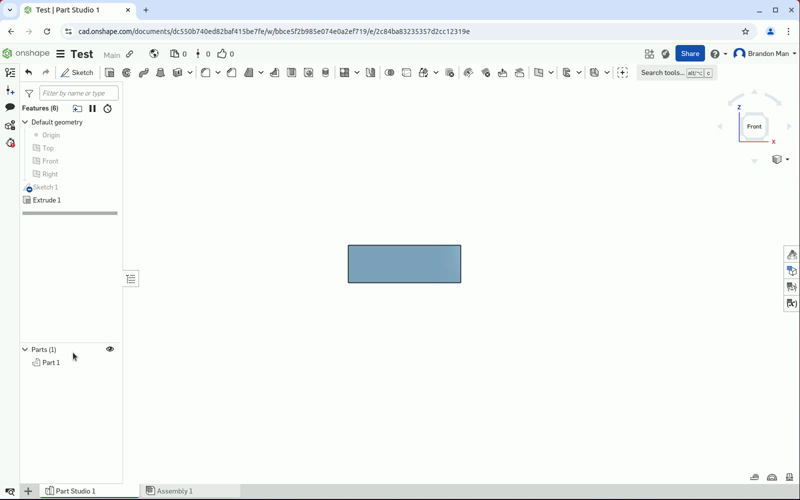
key(y)
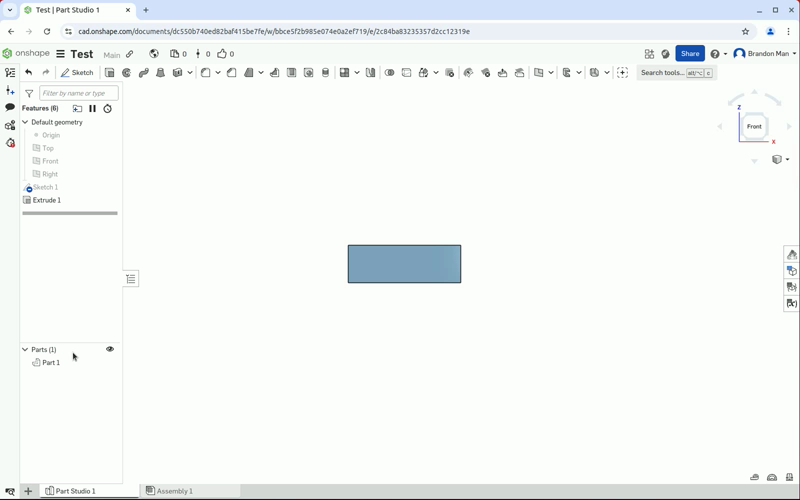
key(shift+p)
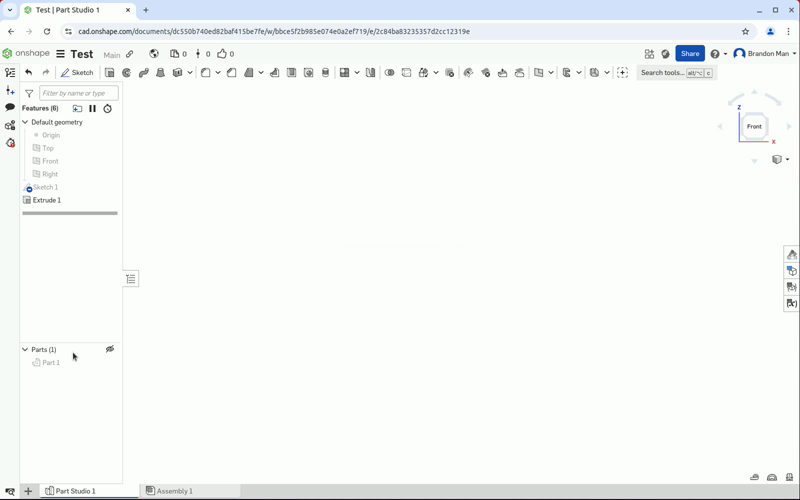
key(space)
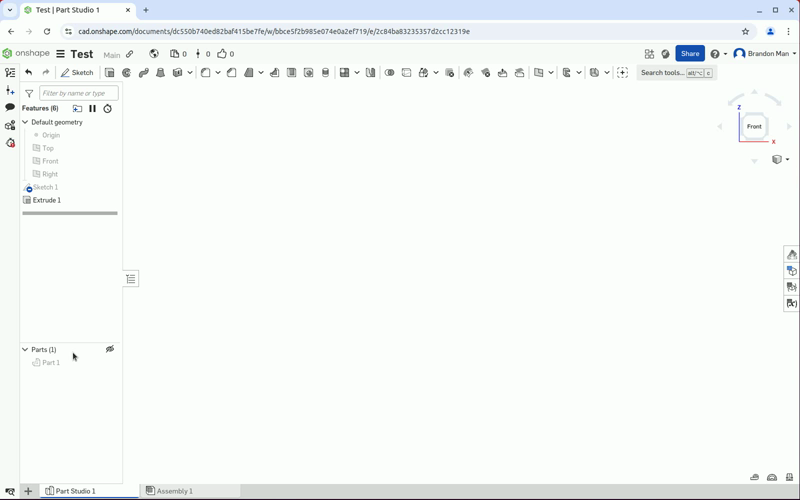
key_down(shift)
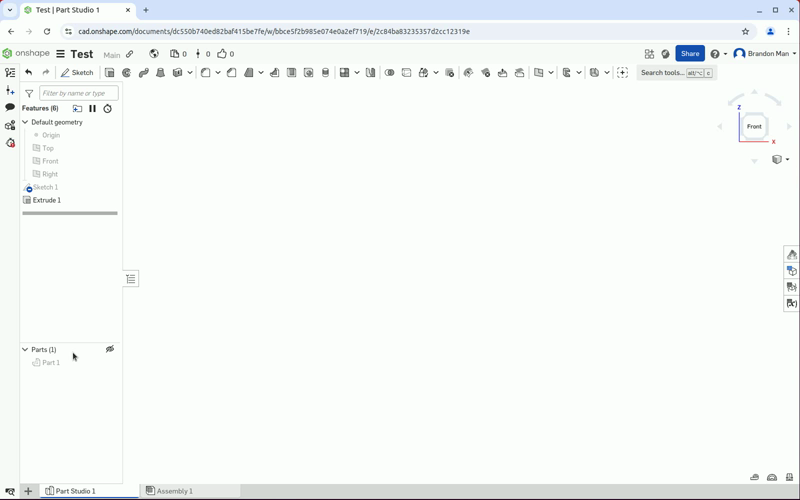
key(left)
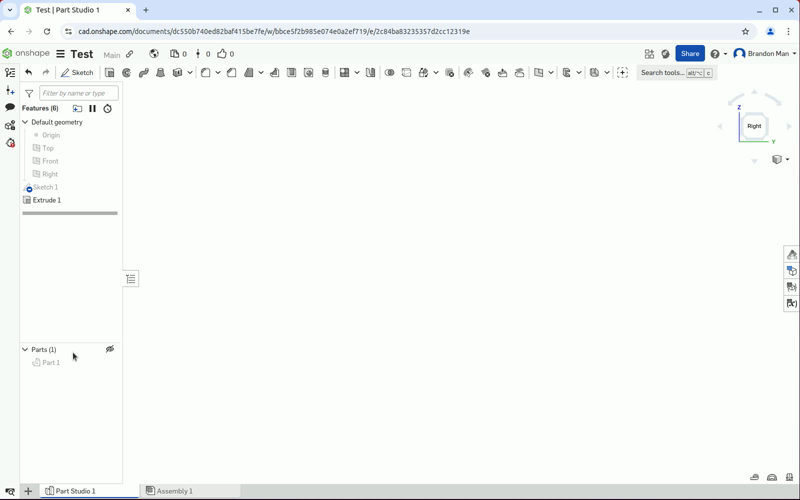
key_up(shift)
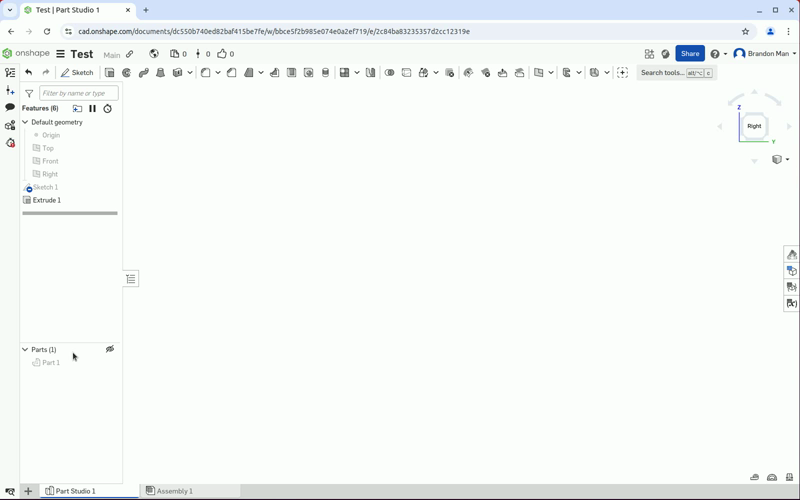
mouse_move(73, 352)
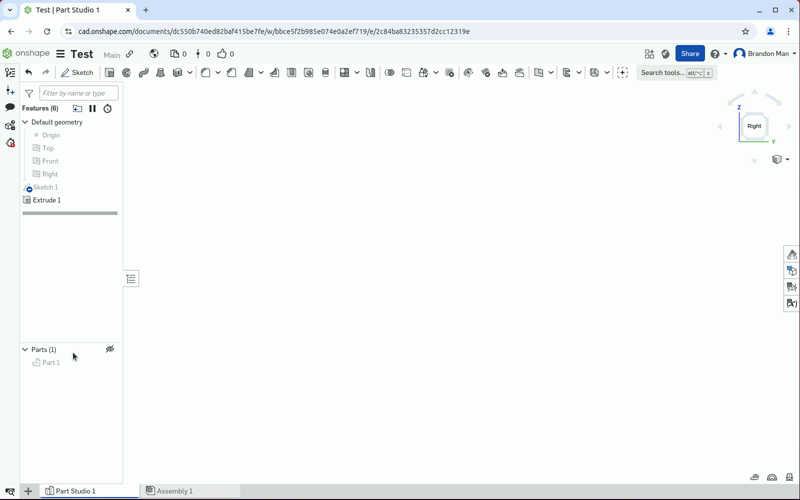
key(shift+y)
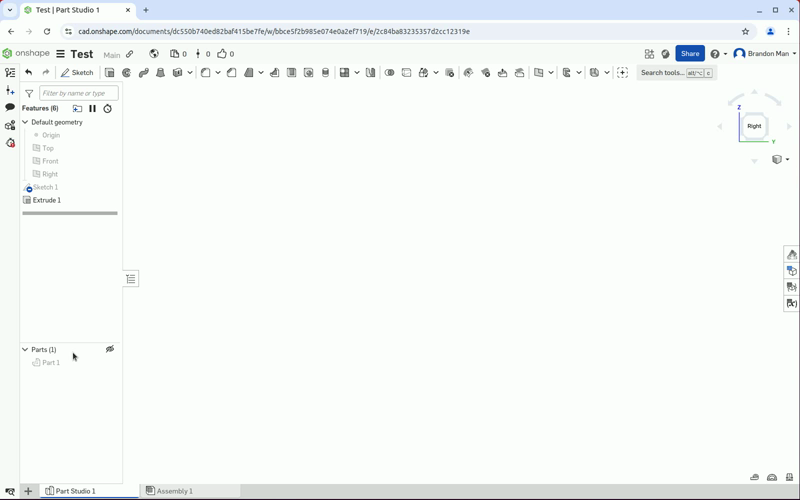
key(shift+s)
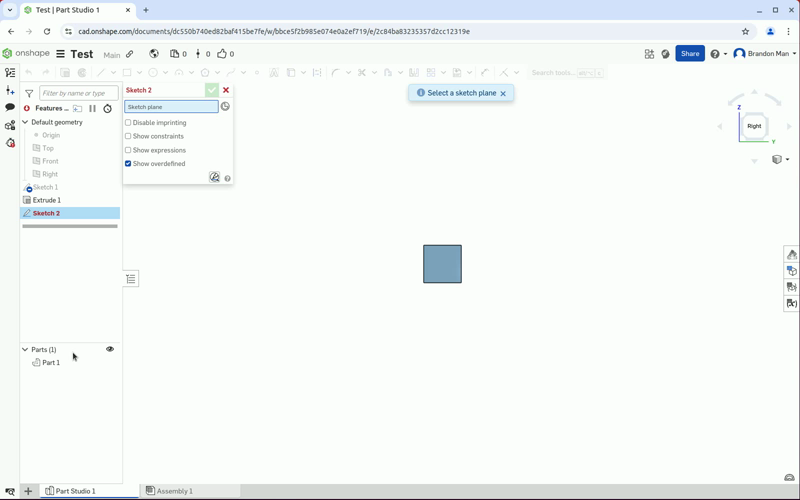
mouse_move(73, 176)
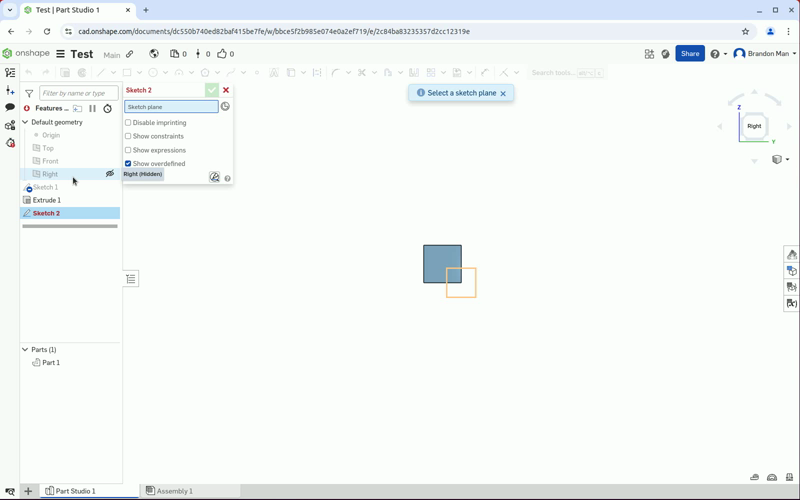
click(73, 176)
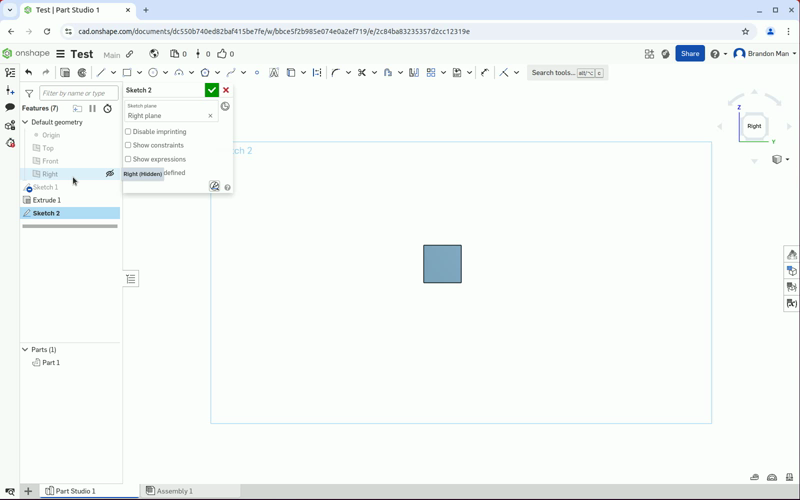
mouse_move(73, 352)
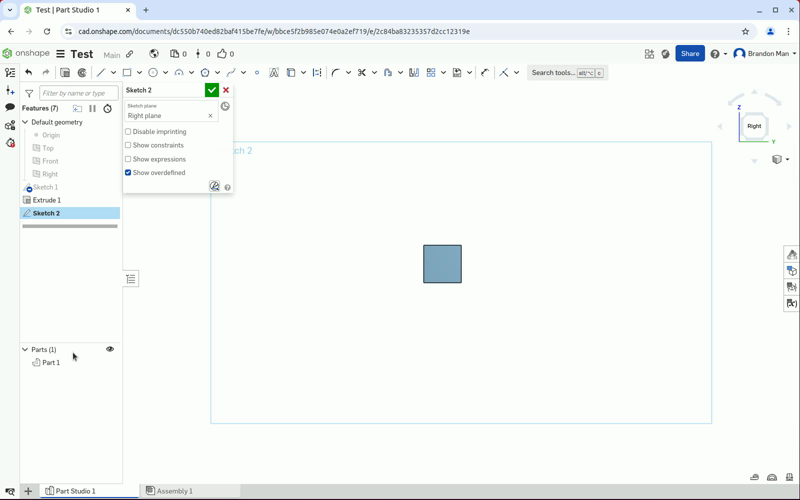
key(y)
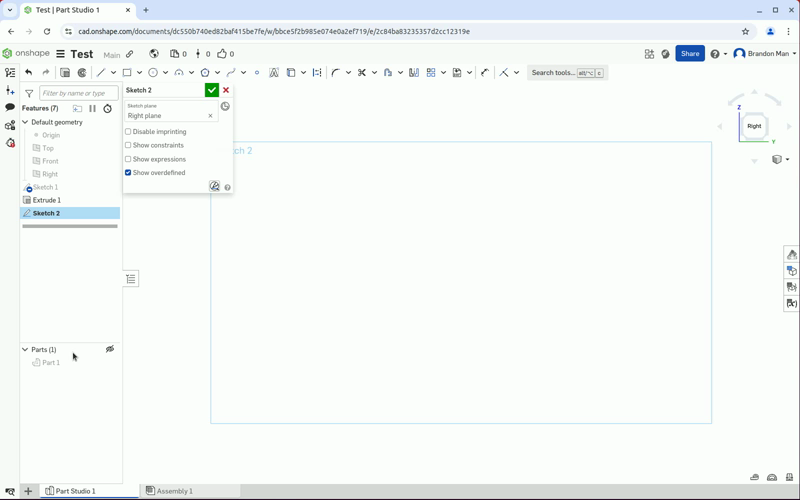
key(l)
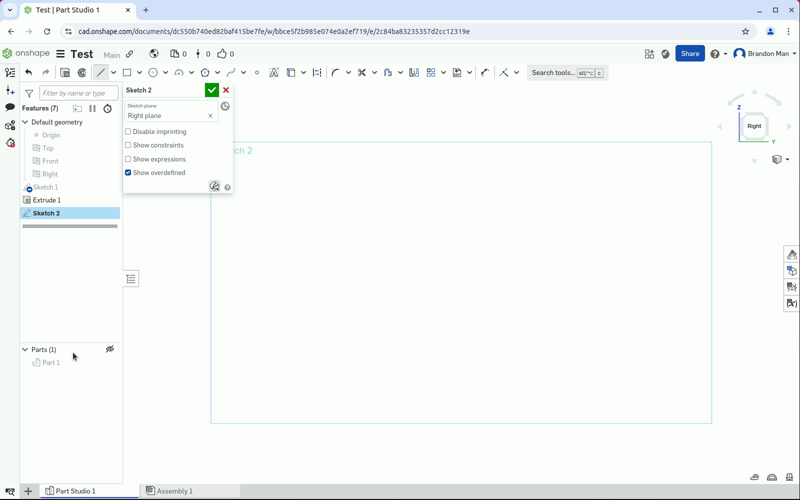
key_down(shift)
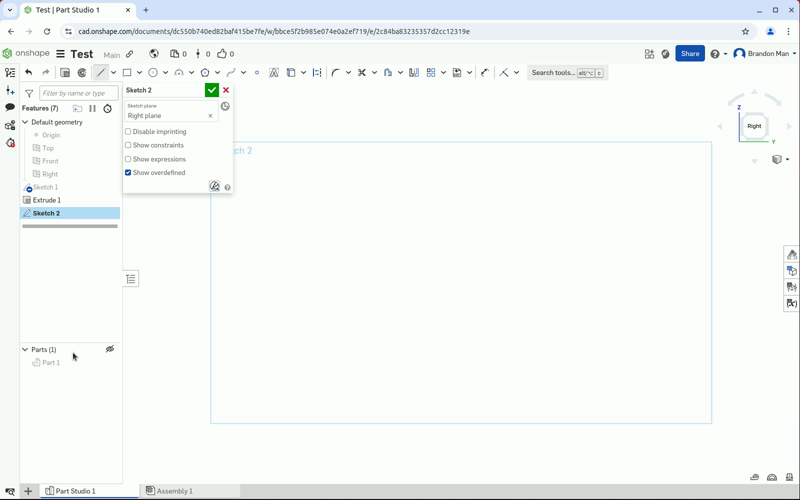
mouse_move(460, 282)
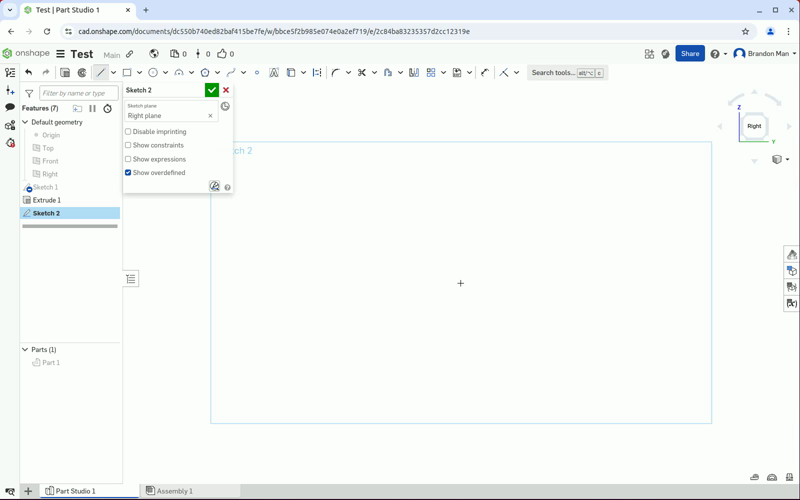
click(460, 282)
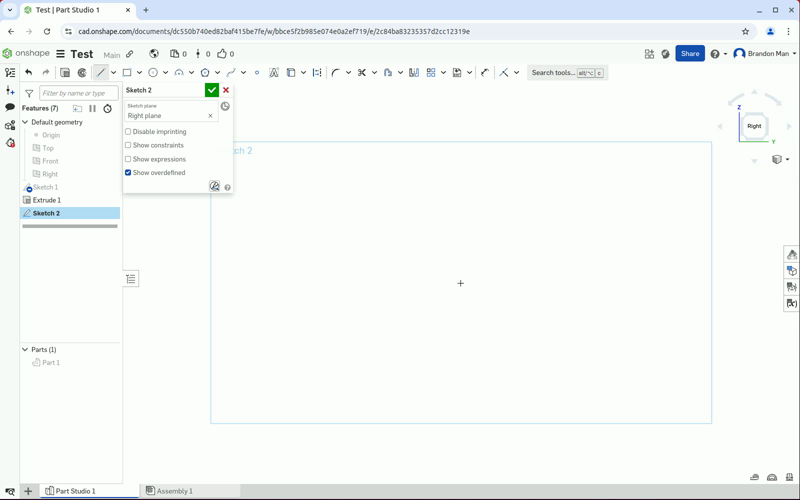
key_up(shift)
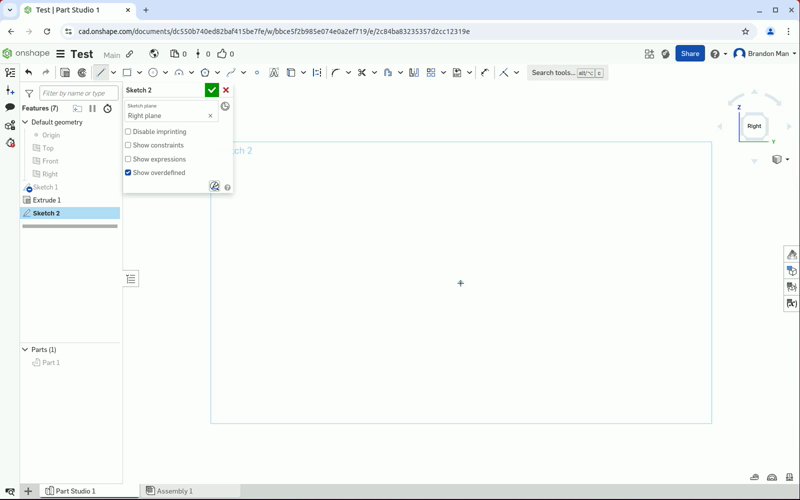
key_down(shift)
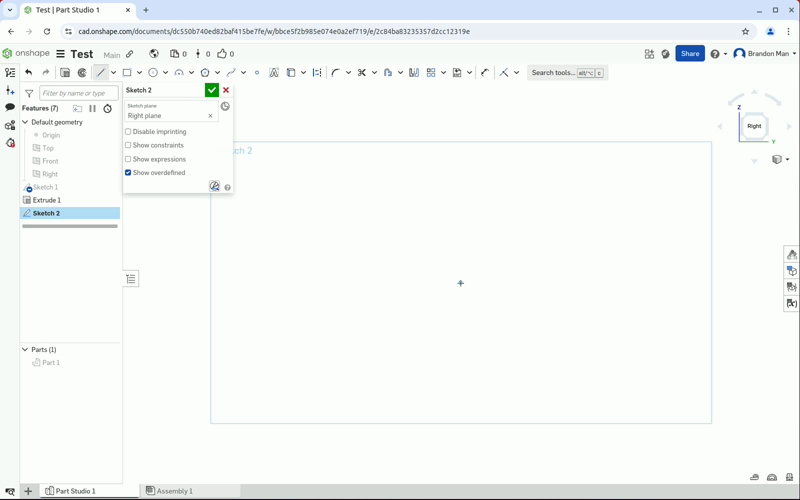
mouse_move(490, 282)
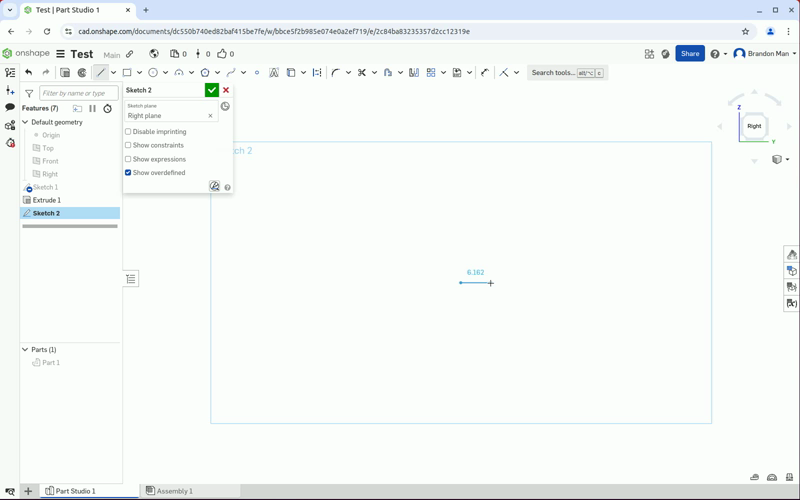
mouse_move(498, 282)
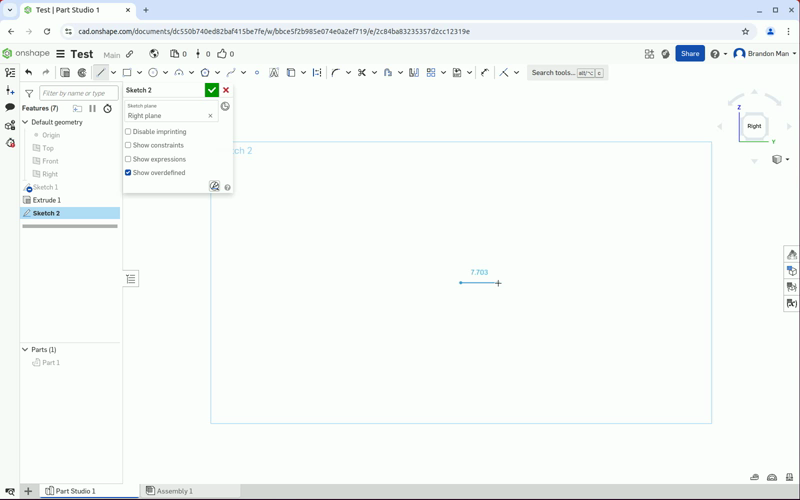
click(498, 282)
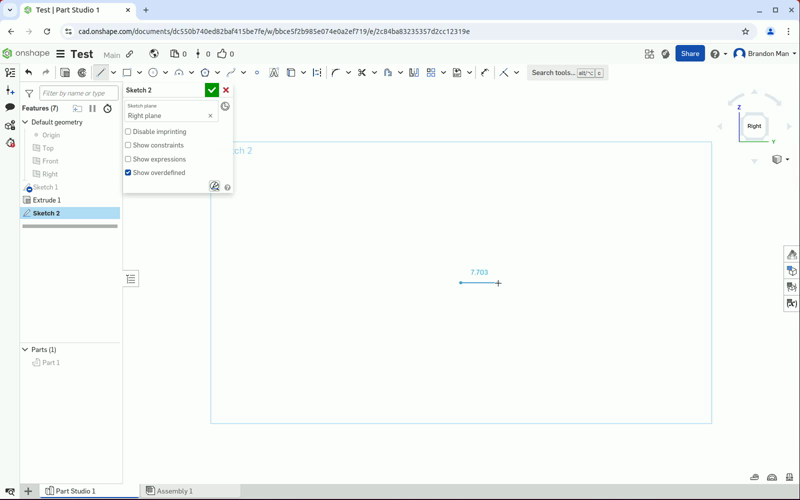
key_up(shift)
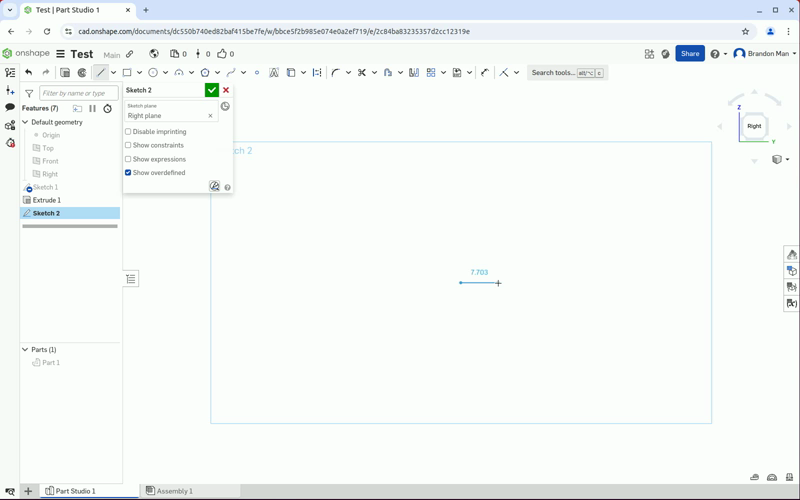
key_down(shift)
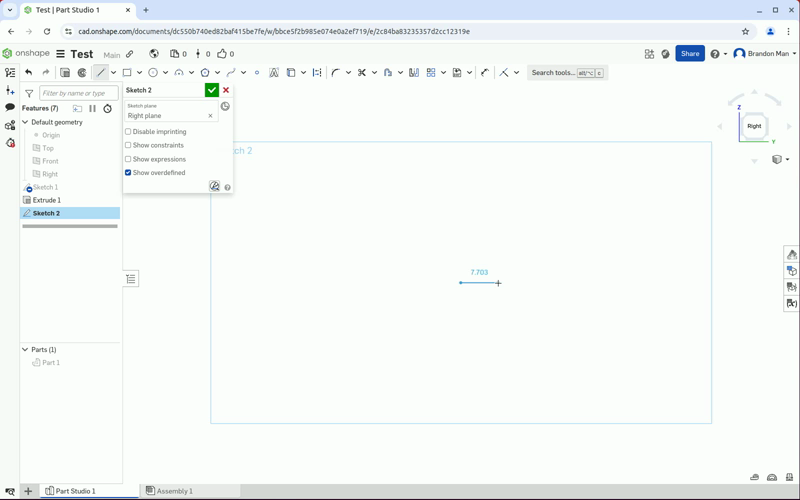
mouse_move(498, 189)
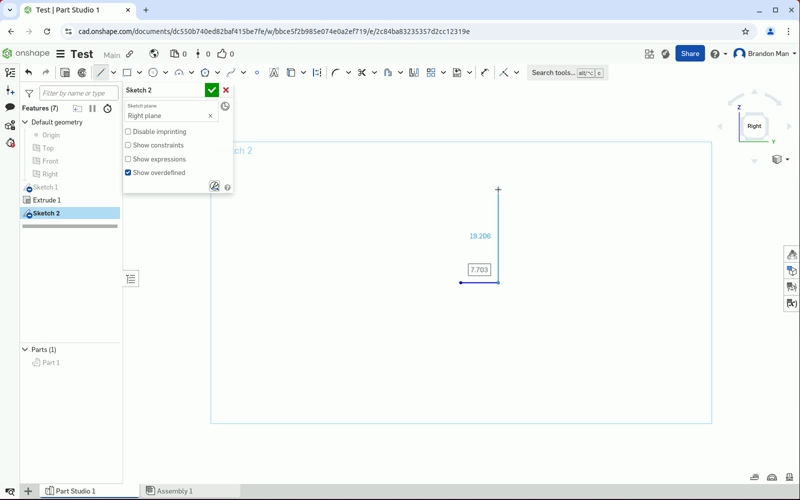
click(498, 189)
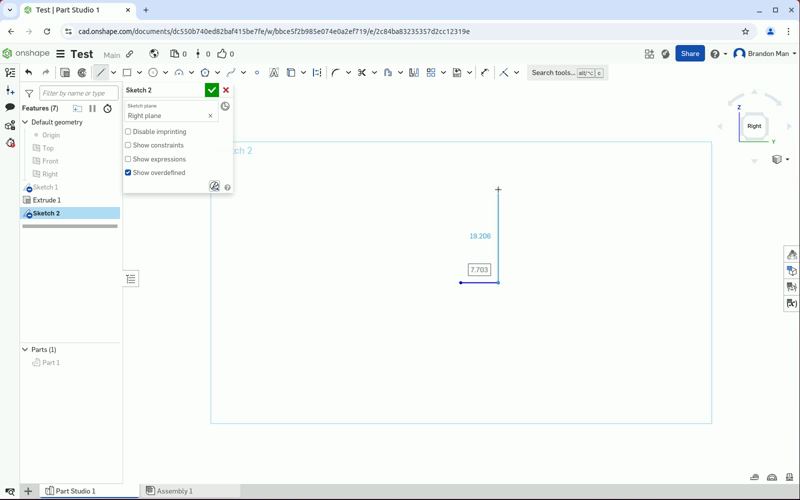
key_up(shift)
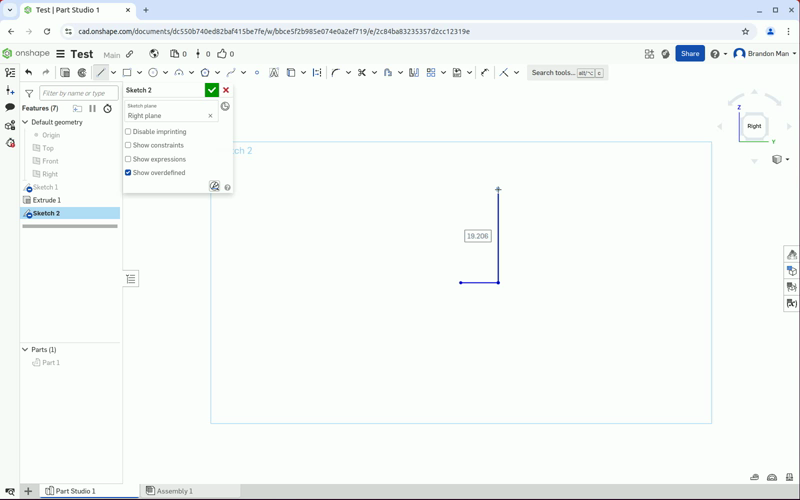
key_down(shift)
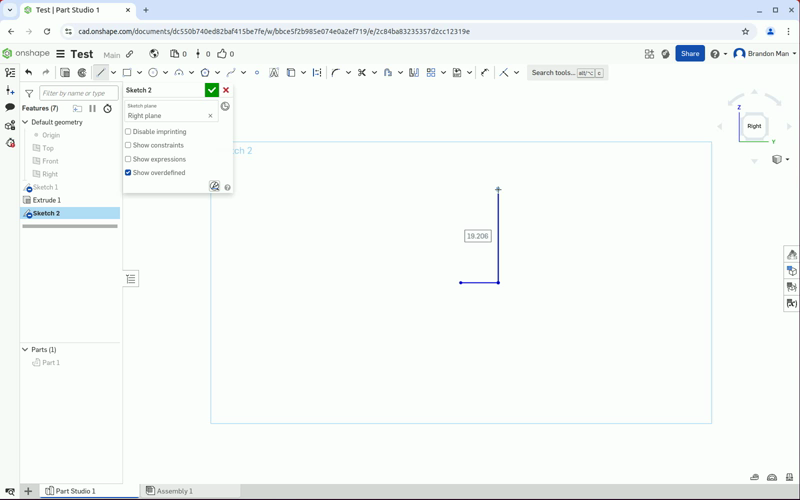
mouse_move(528, 189)
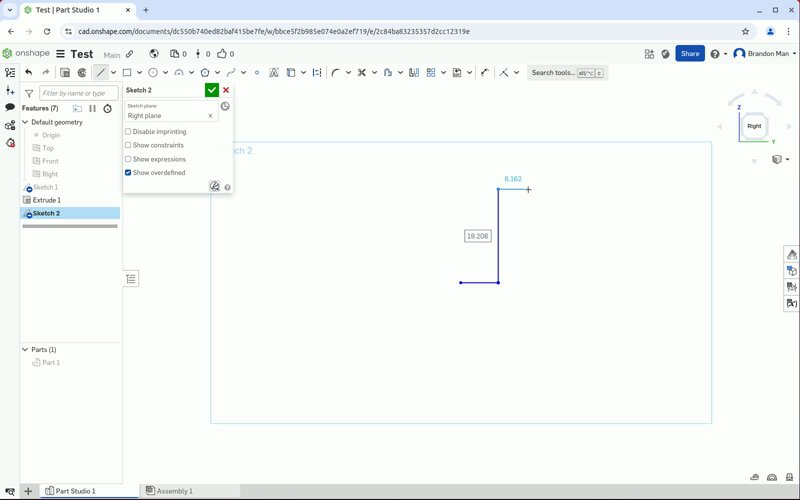
mouse_move(460, 189)
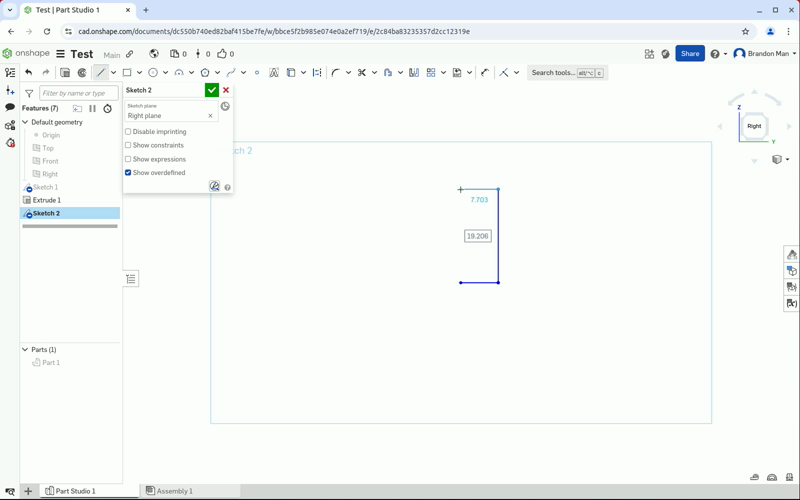
click(460, 189)
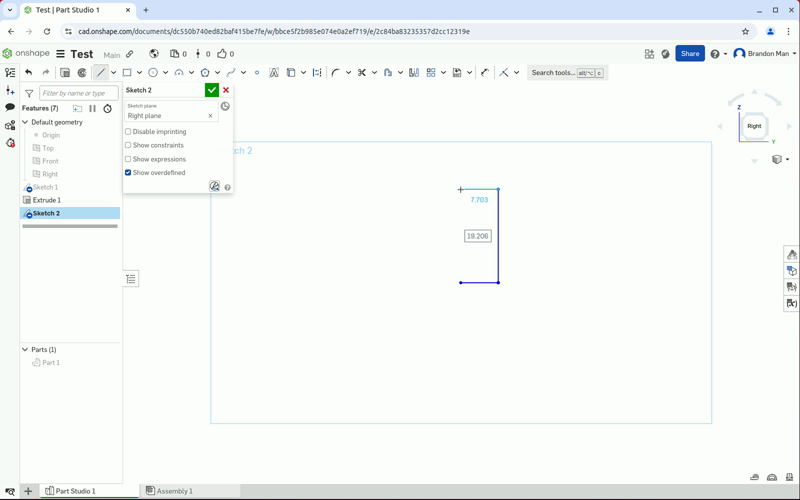
key_up(shift)
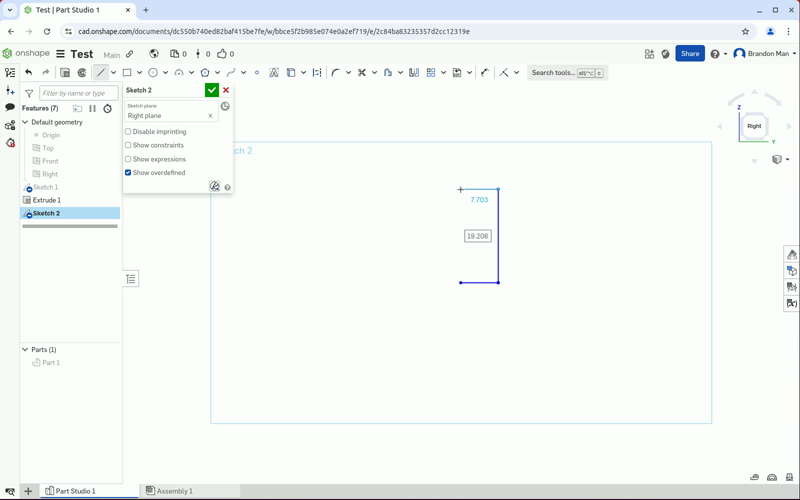
key_down(shift)
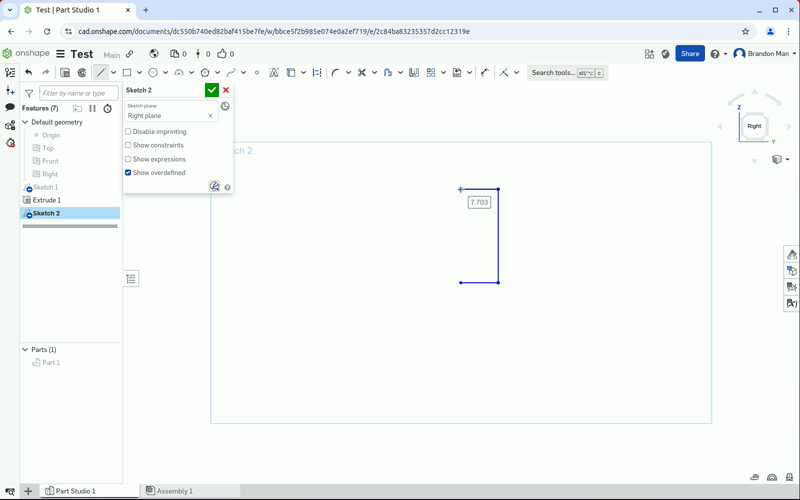
mouse_move(460, 282)
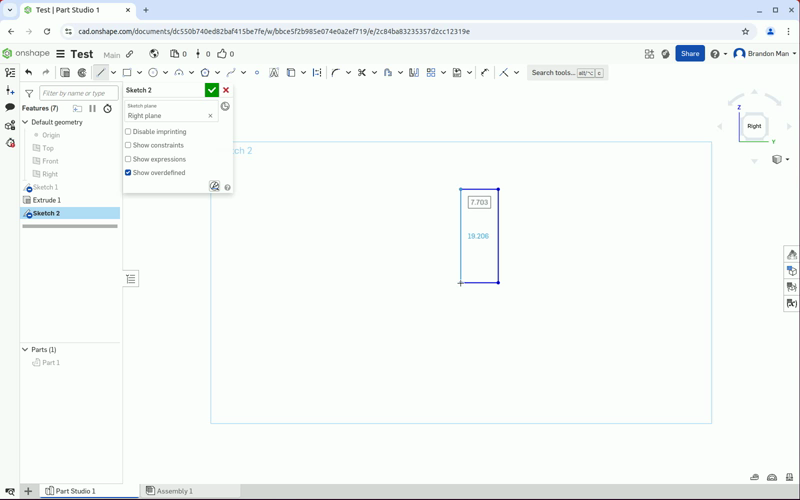
key_up(shift)
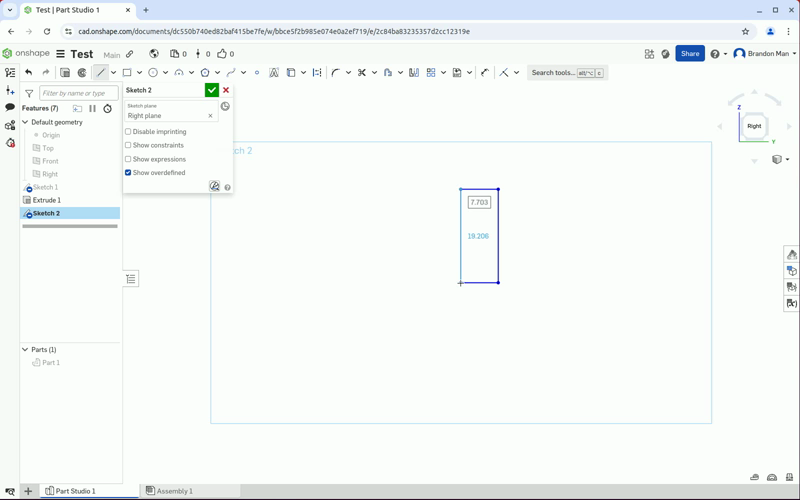
click(460, 282)
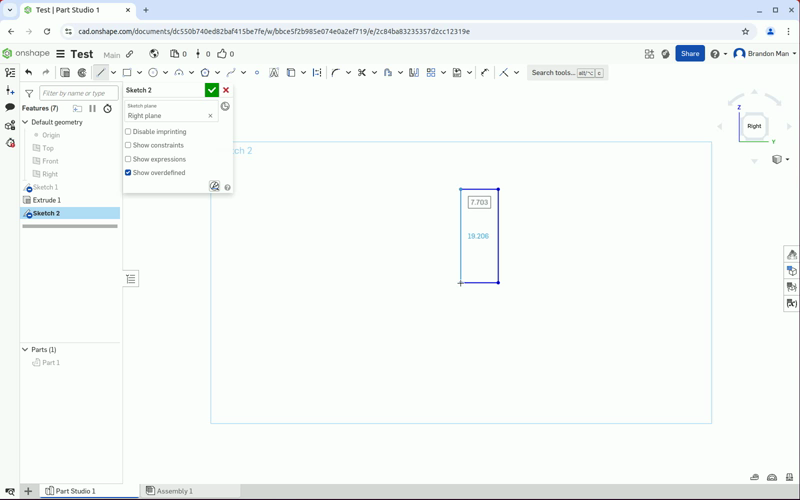
key(esc)
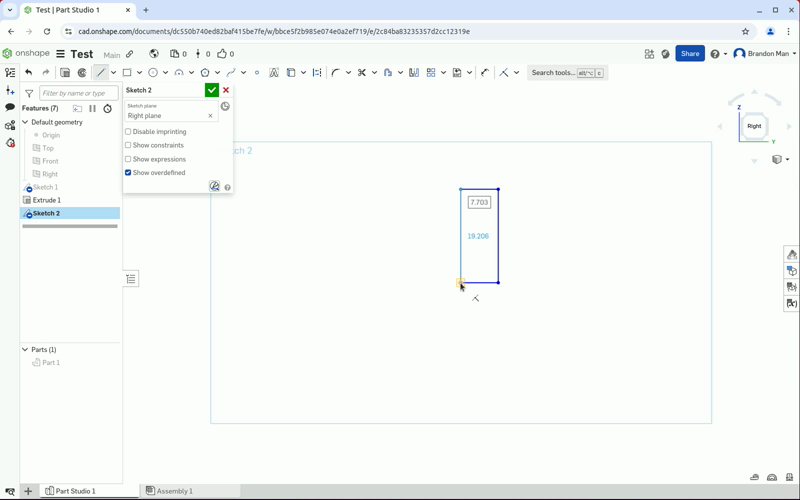
mouse_move(470, 265)
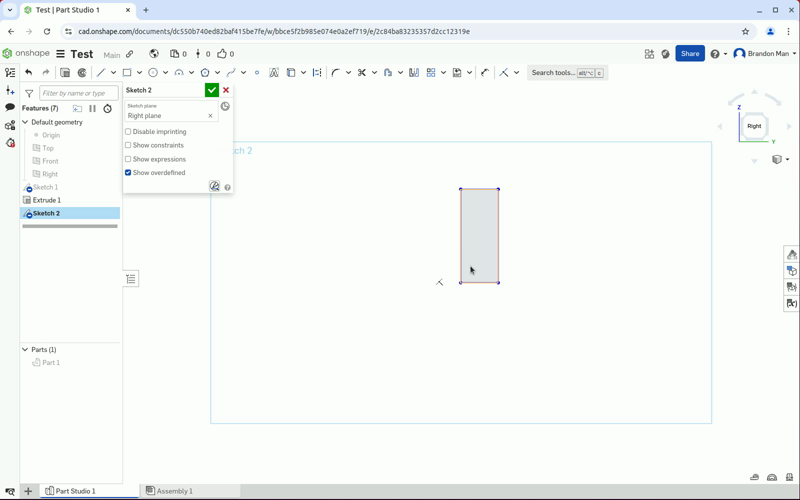
click(470, 265)
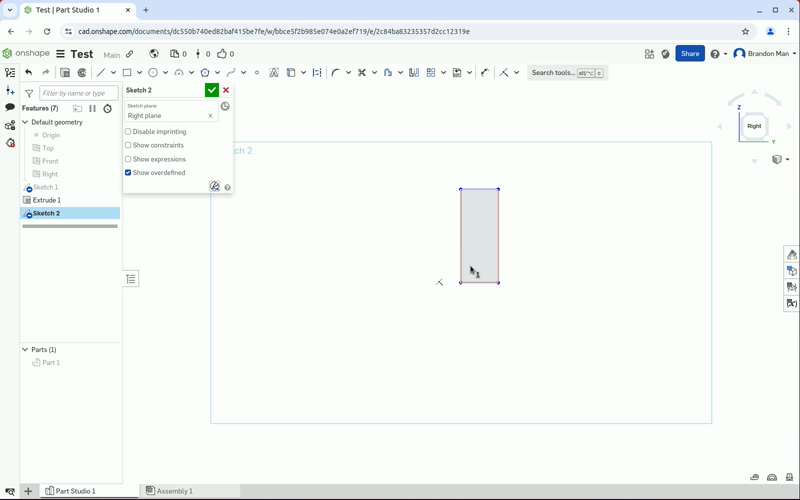
mouse_move(73, 352)
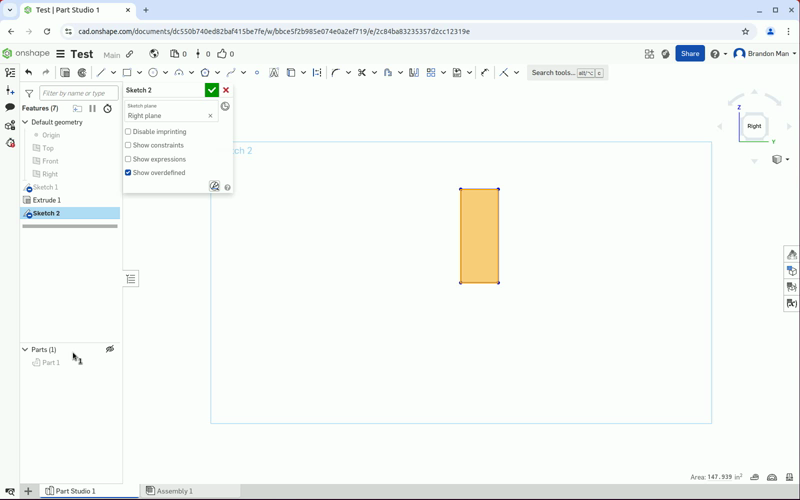
key(shift+y)
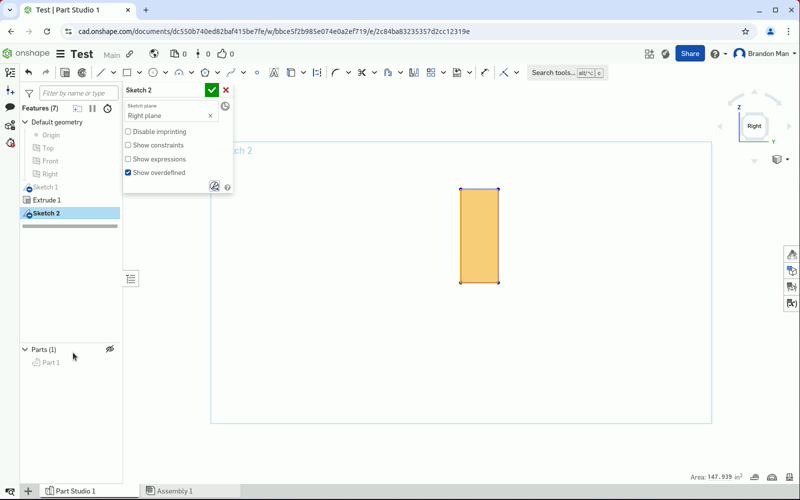
key(shift+e)
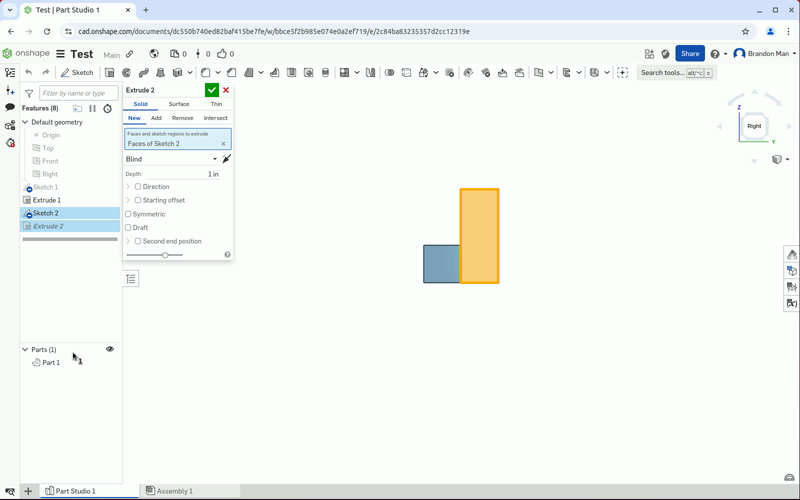
mouse_move(143, 106)
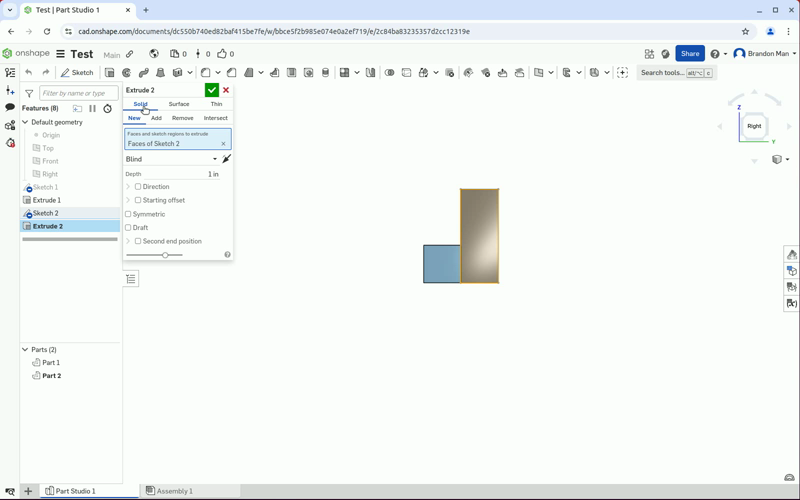
click(143, 106)
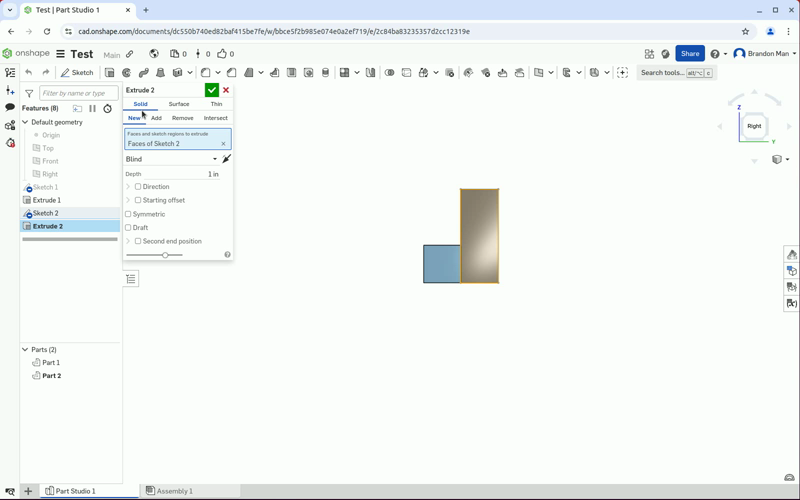
mouse_move(137, 120)
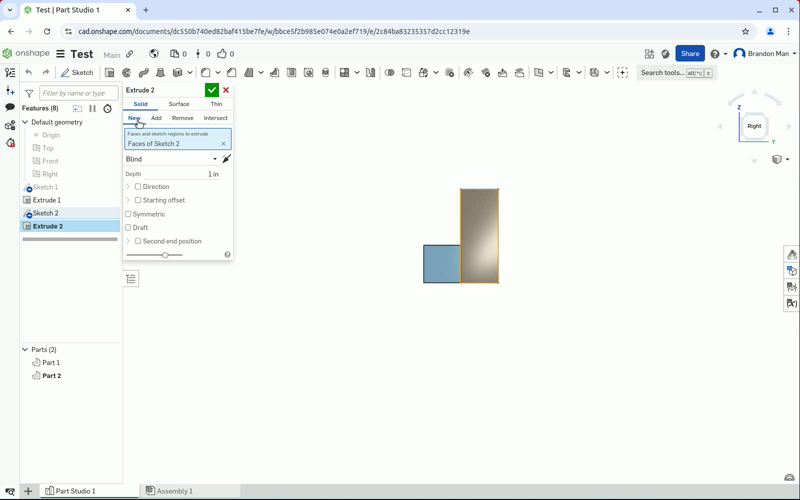
click(137, 120)
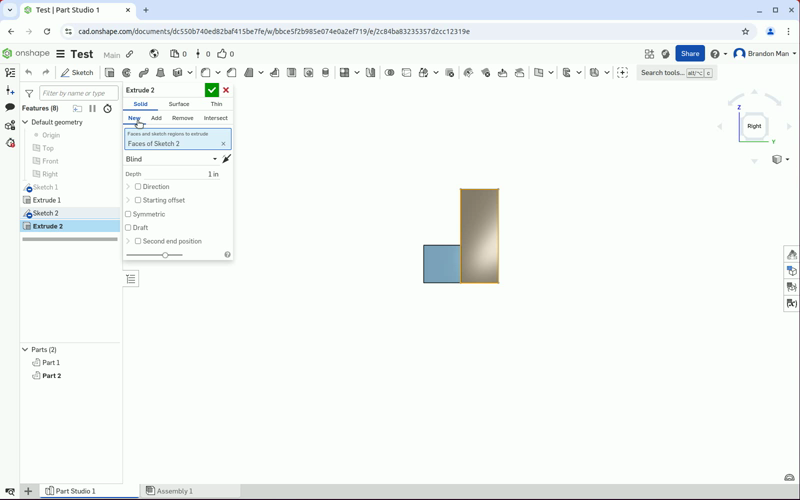
key(tab, 4)
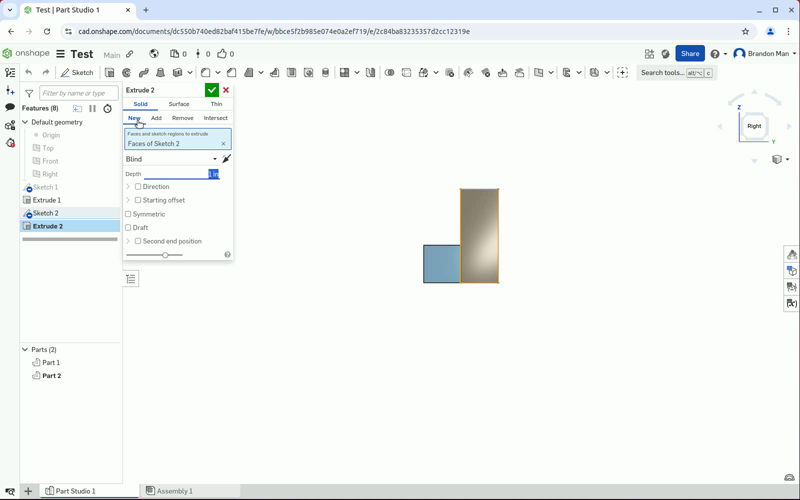
text(-23.108)
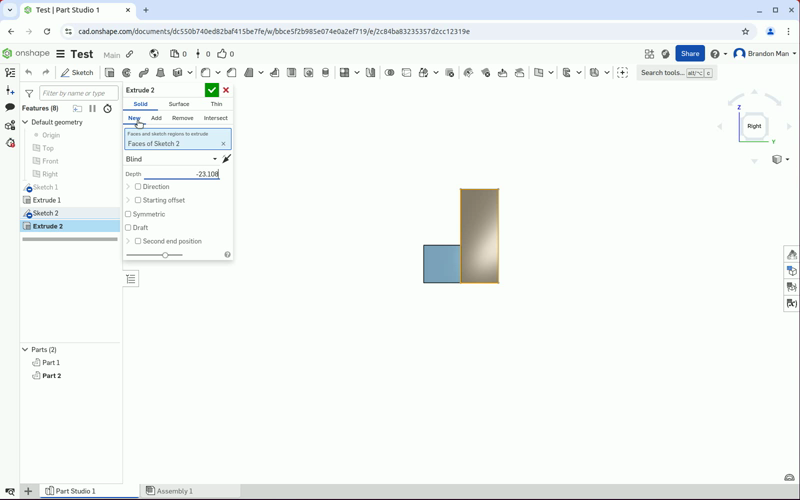
key(enter)
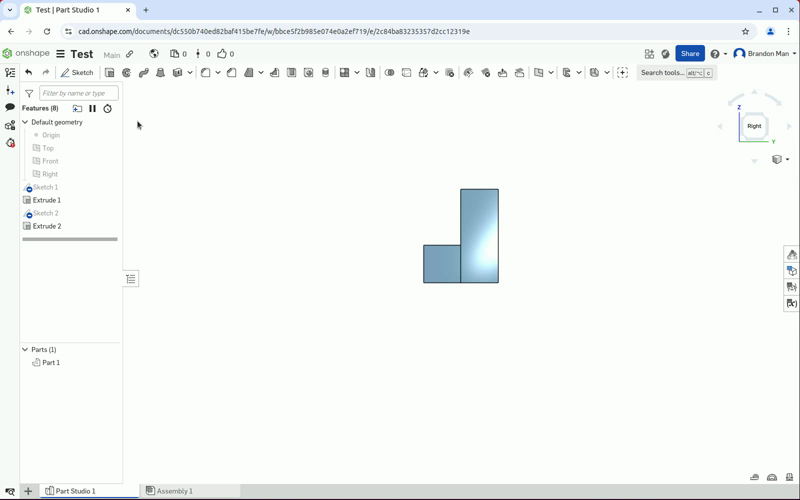
key(shift+h)
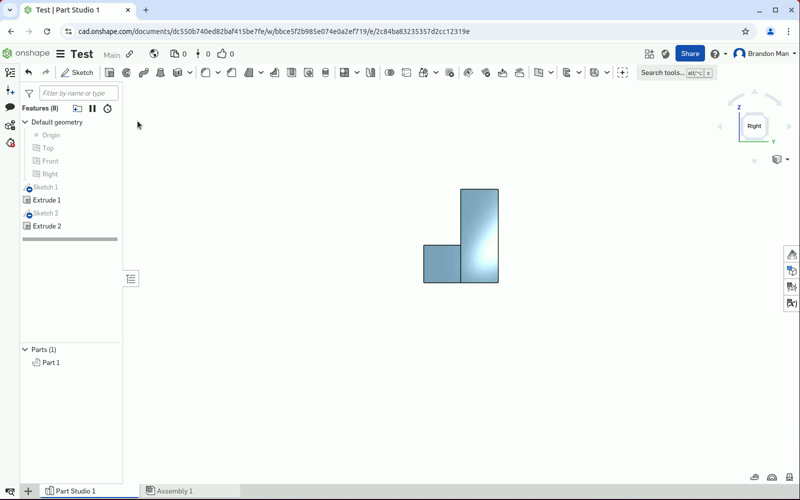
key(shift+h)
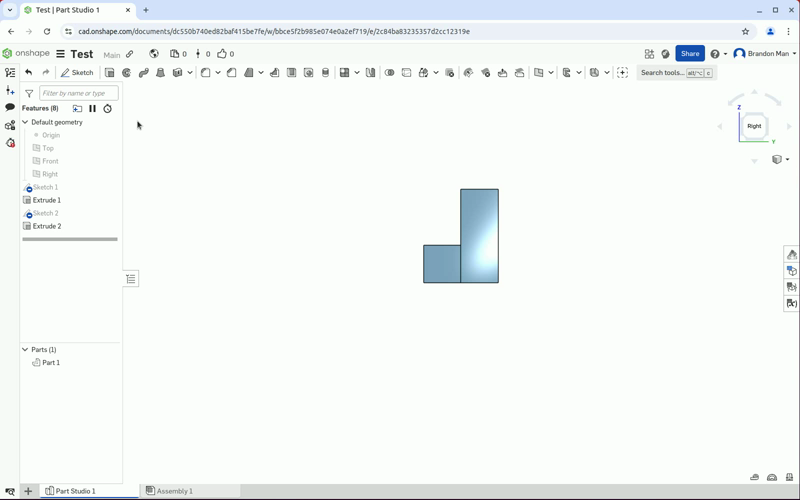
mouse_move(73, 189)
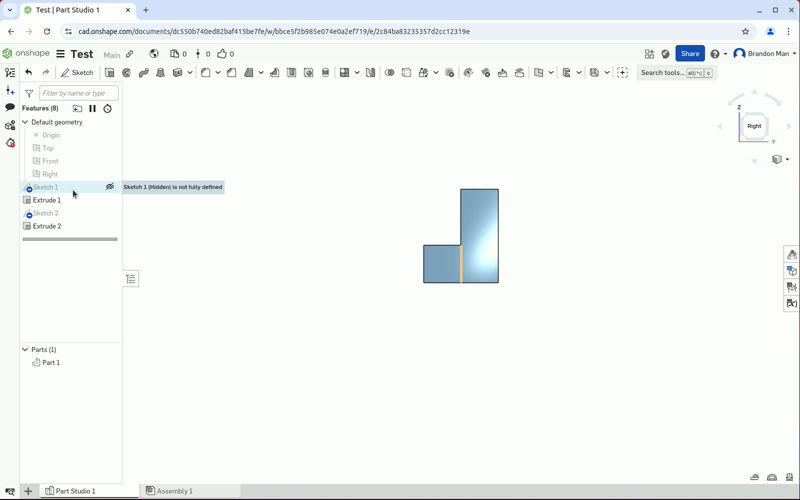
click(73, 189)
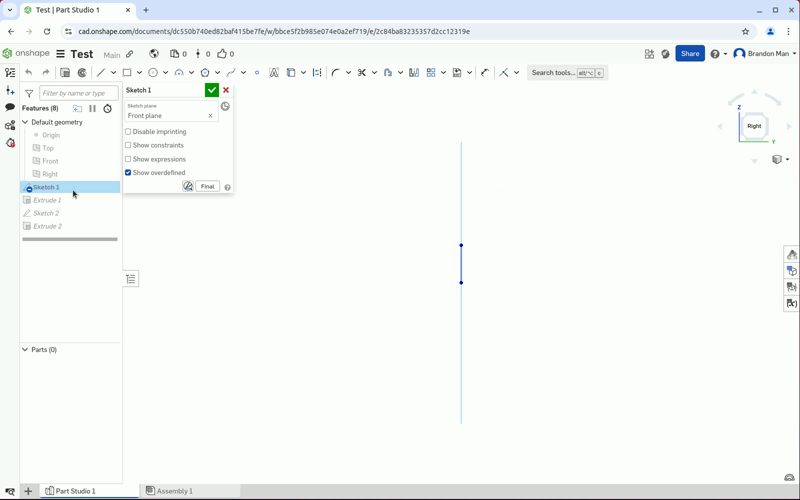
mouse_move(229, 92)
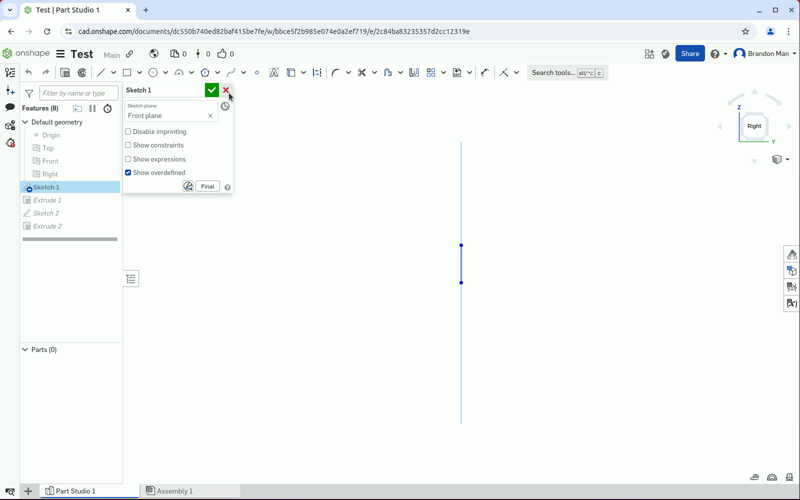
click(229, 92)
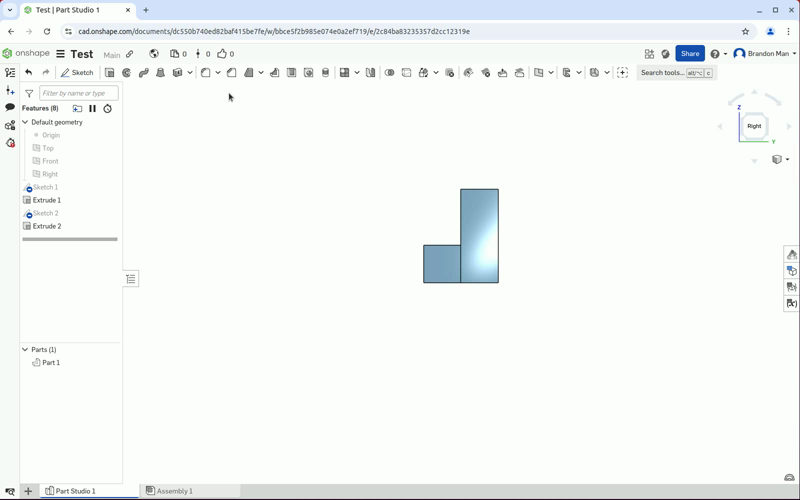
mouse_move(73, 352)
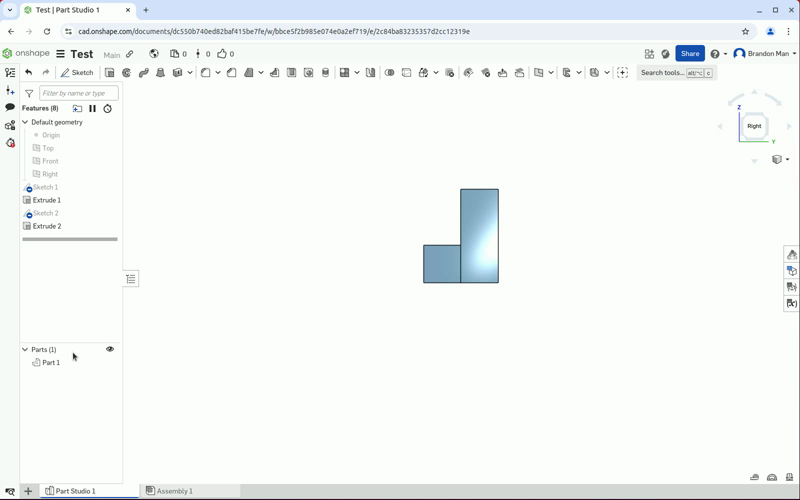
key(y)
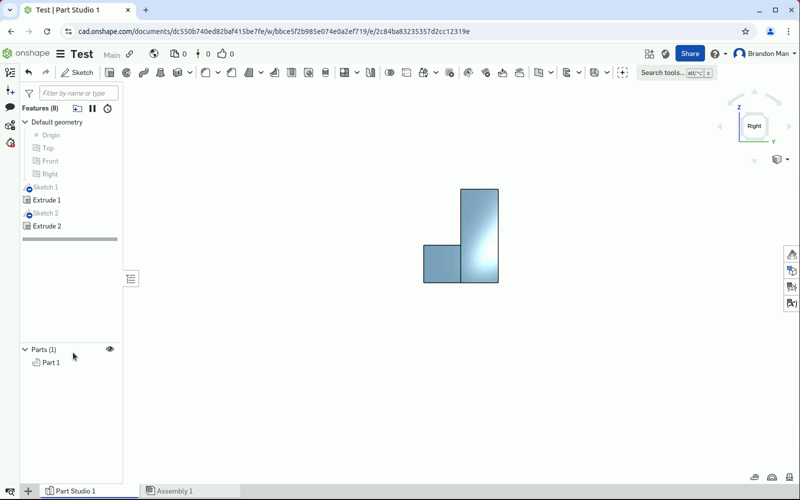
key(shift+p)
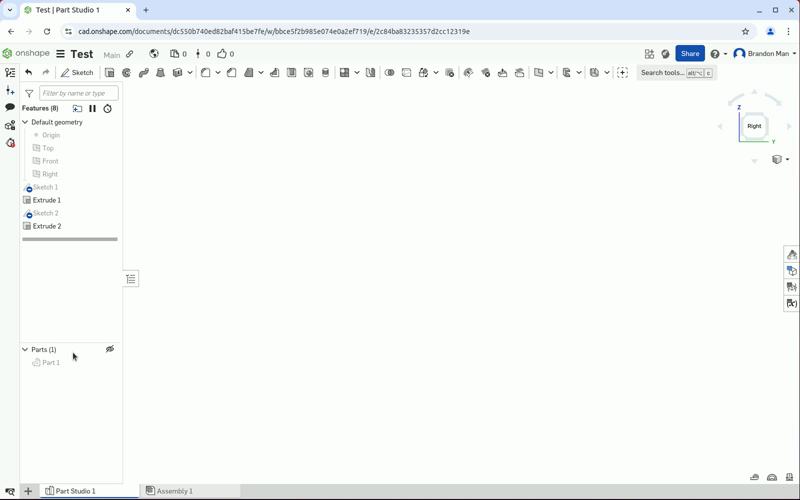
key(space)
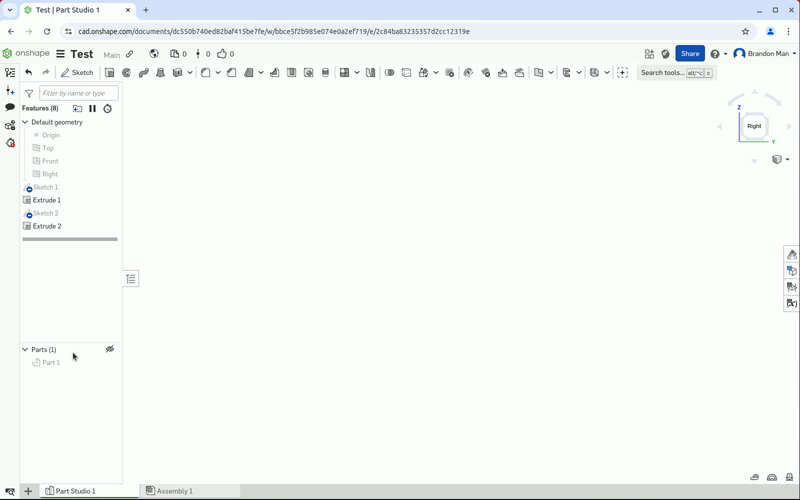
key_down(shift)
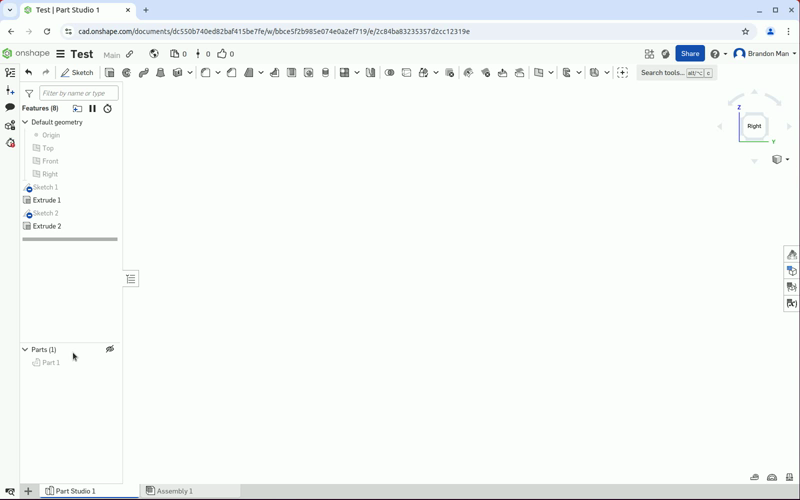
key(right)
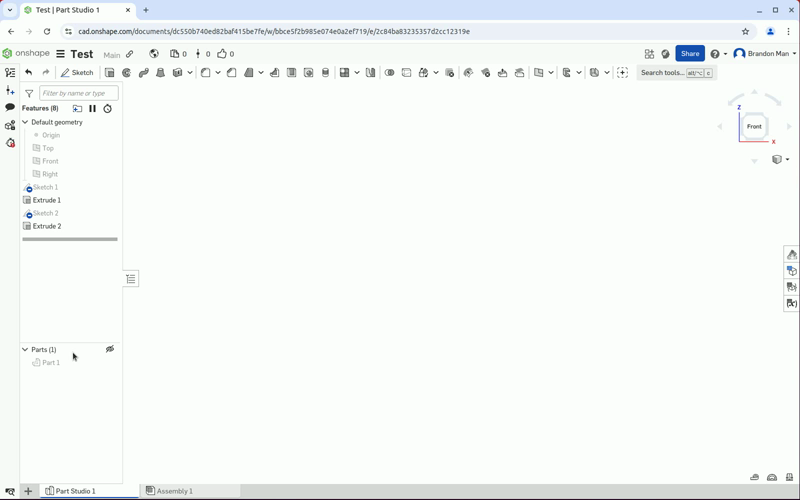
key_up(shift)
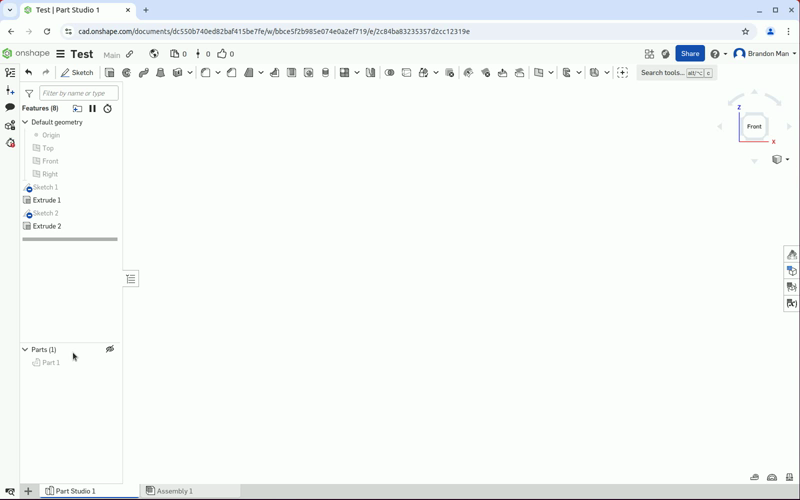
mouse_move(73, 352)
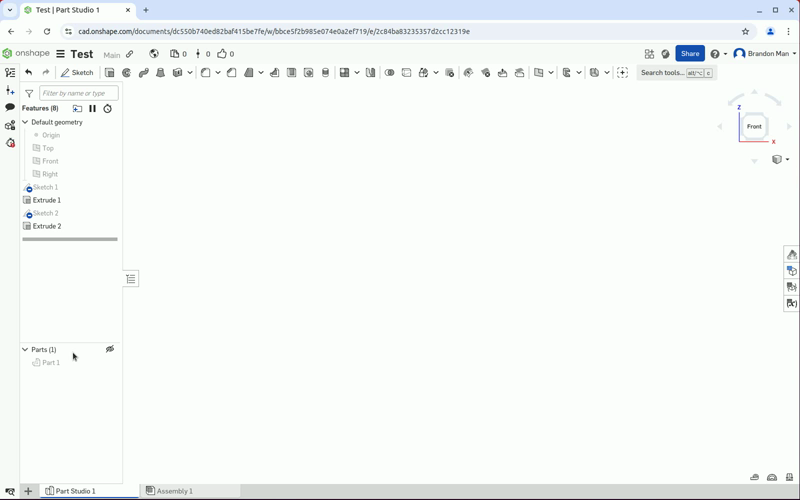
key(shift+y)
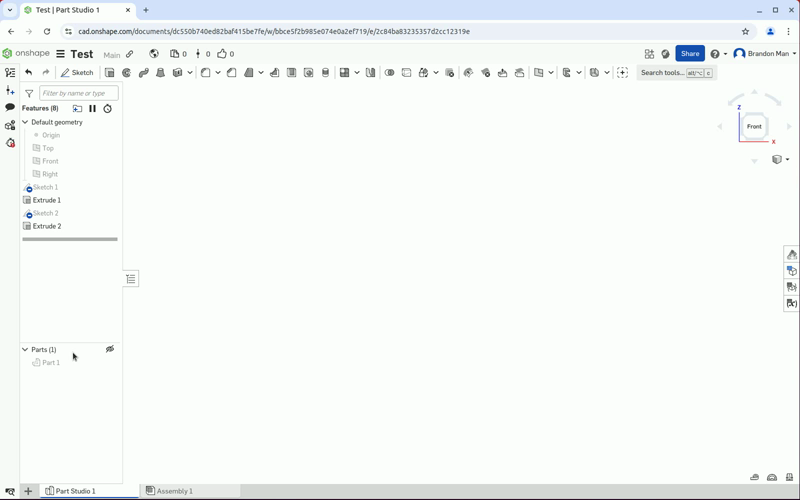
key(shift+s)
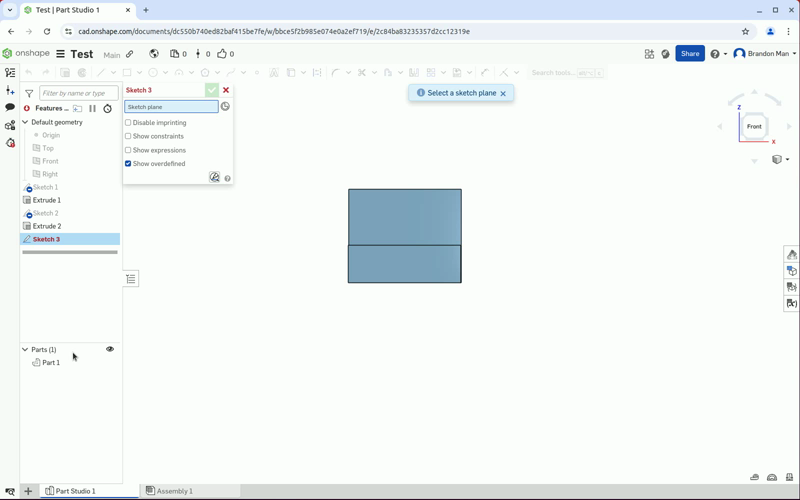
mouse_move(73, 163)
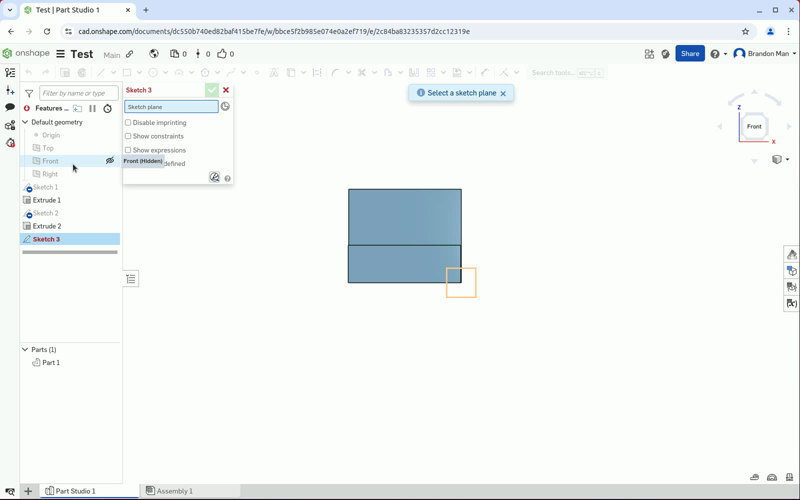
click(73, 163)
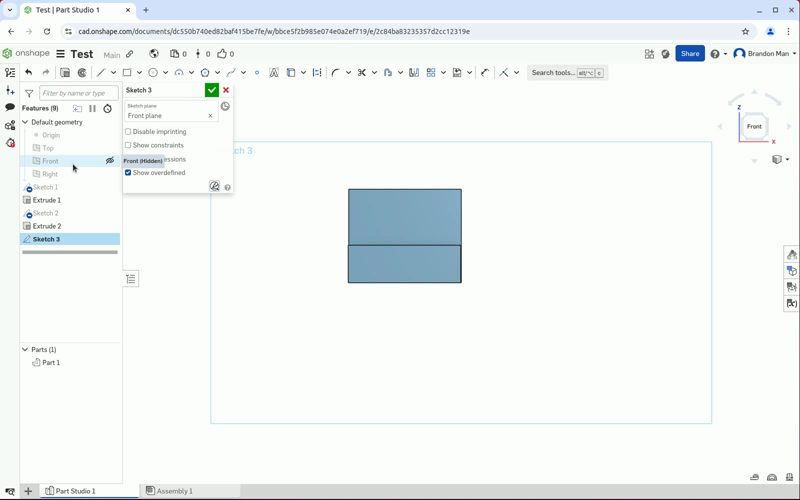
mouse_move(73, 352)
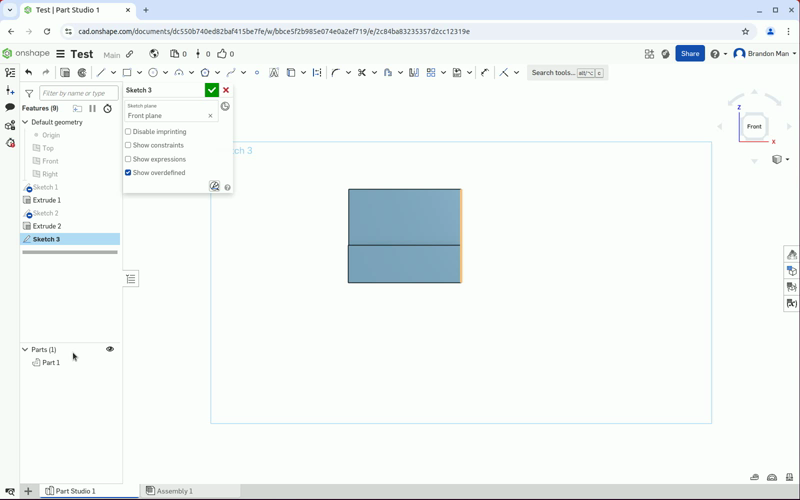
key(y)
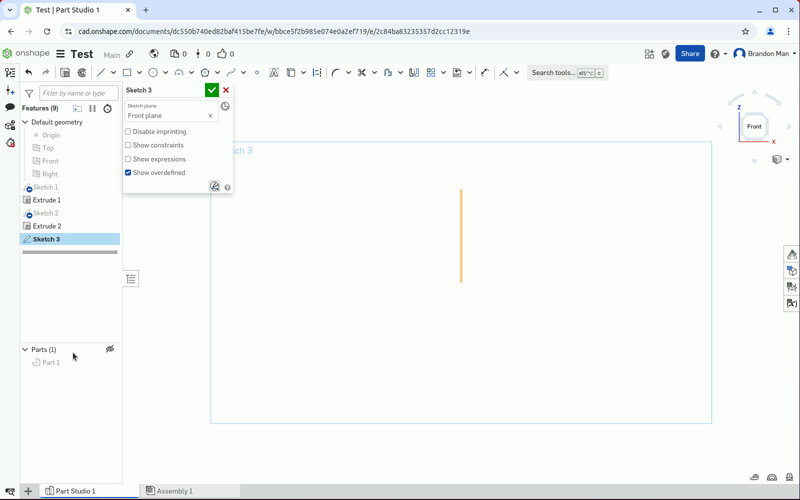
key(l)
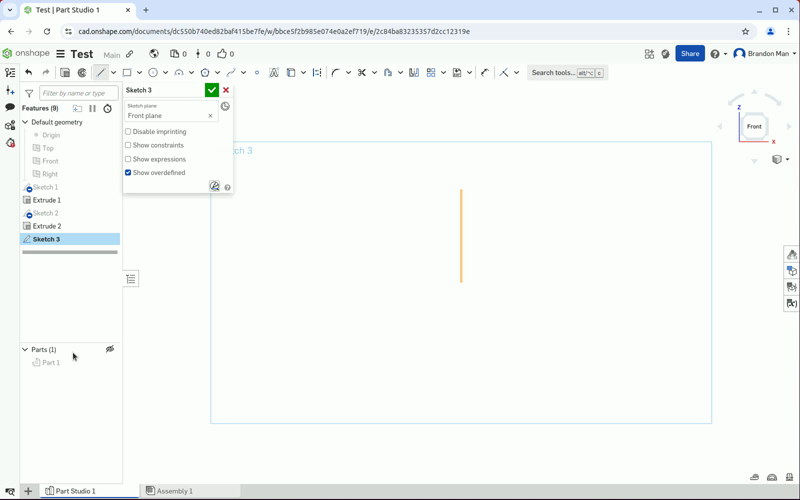
key_down(shift)
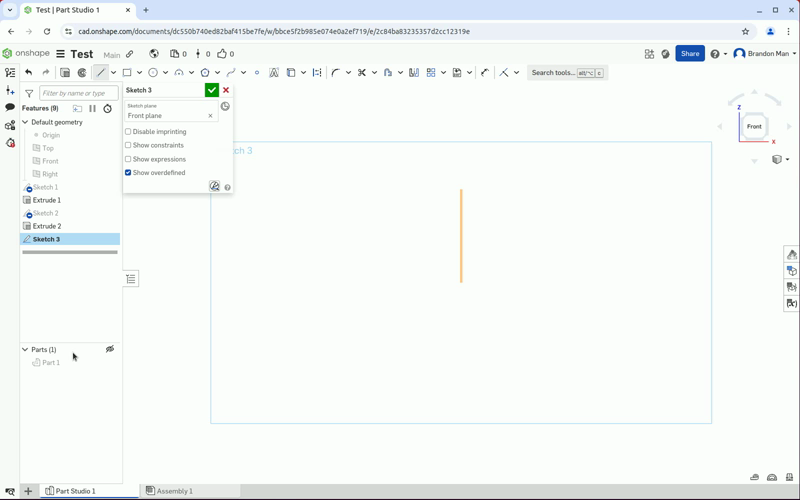
mouse_move(385, 207)
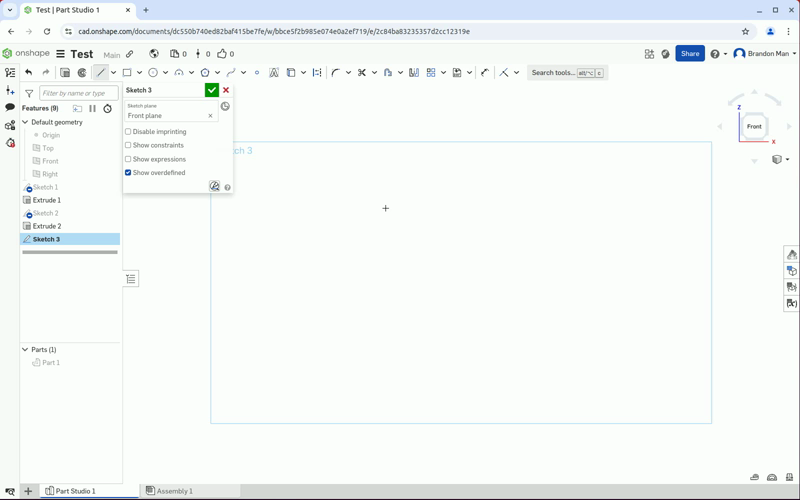
click(385, 207)
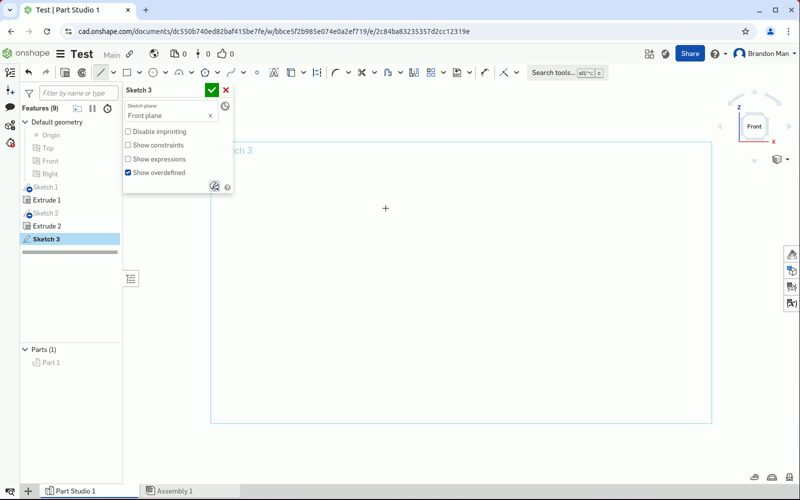
key_up(shift)
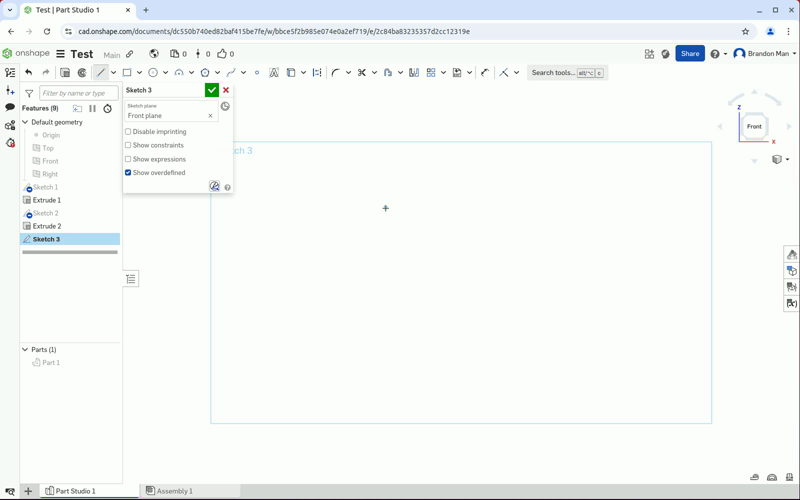
key_down(shift)
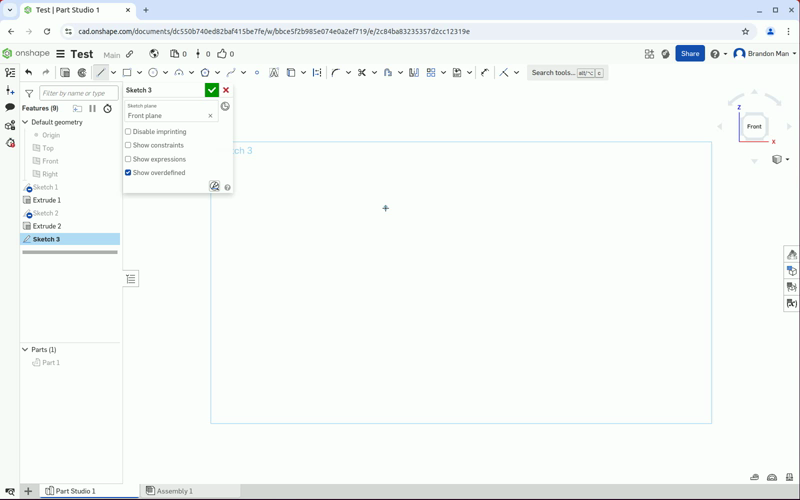
mouse_move(415, 207)
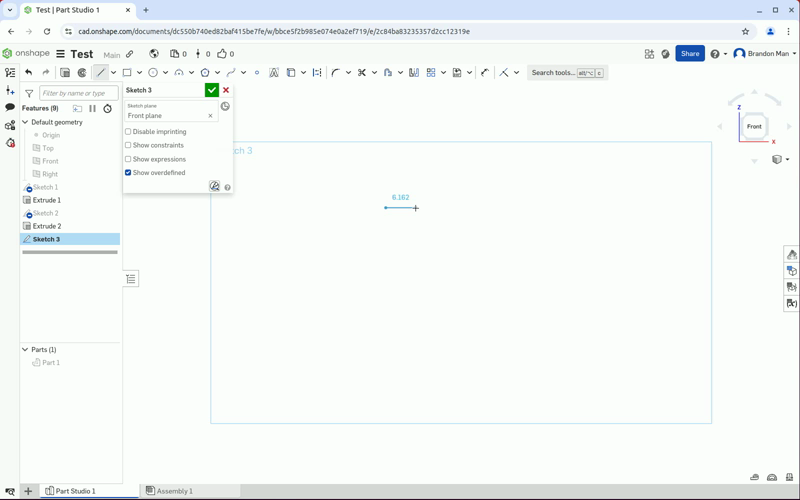
mouse_move(424, 207)
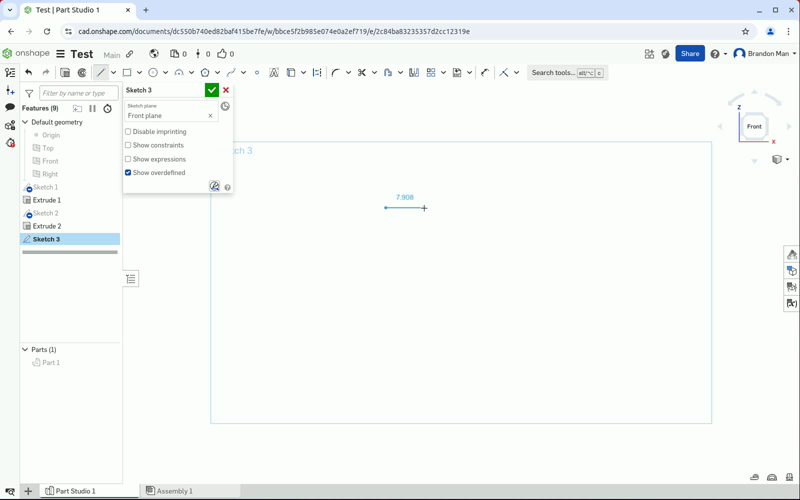
click(424, 207)
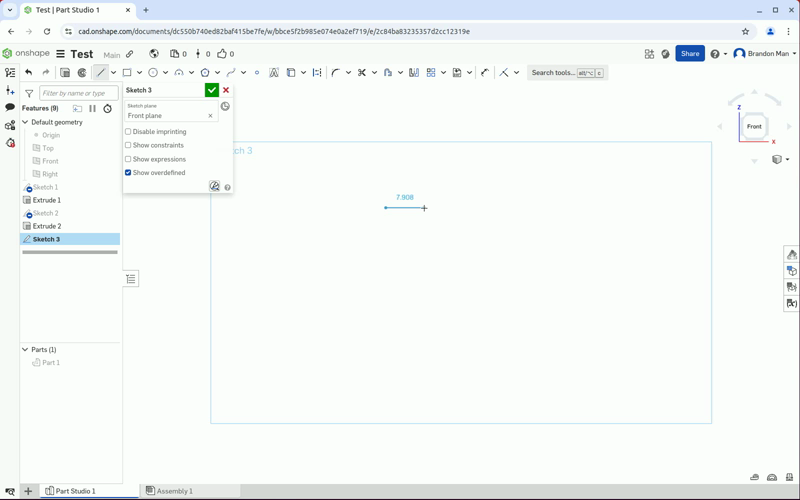
key_up(shift)
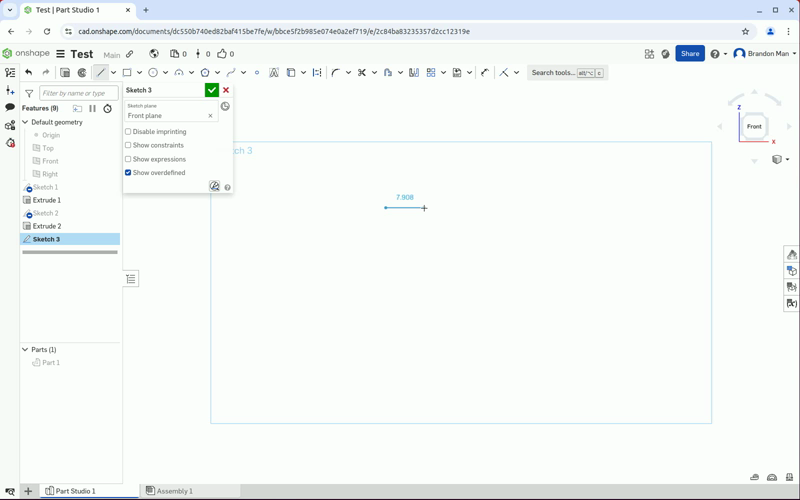
key_down(shift)
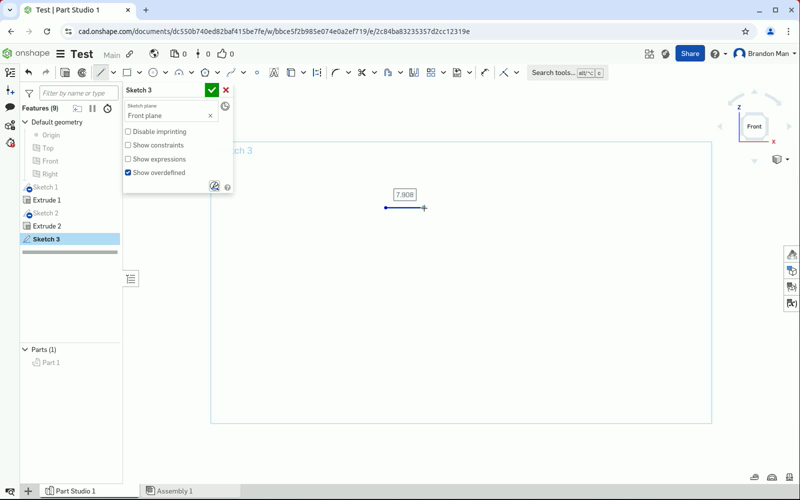
mouse_move(454, 207)
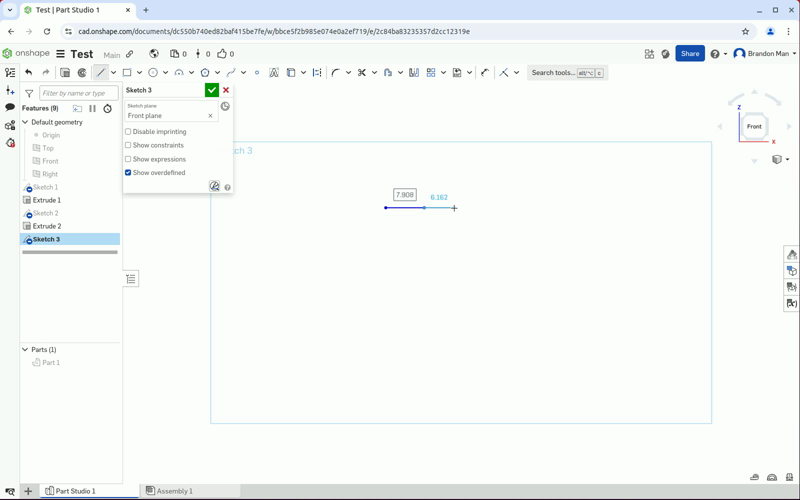
mouse_move(424, 188)
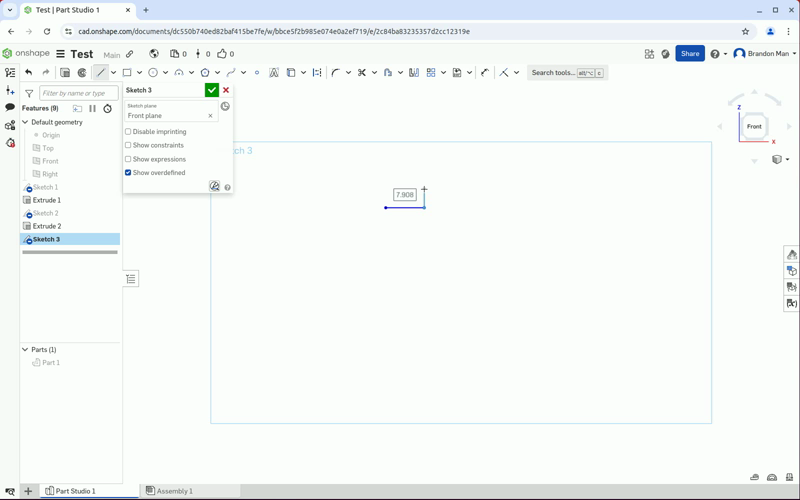
click(424, 188)
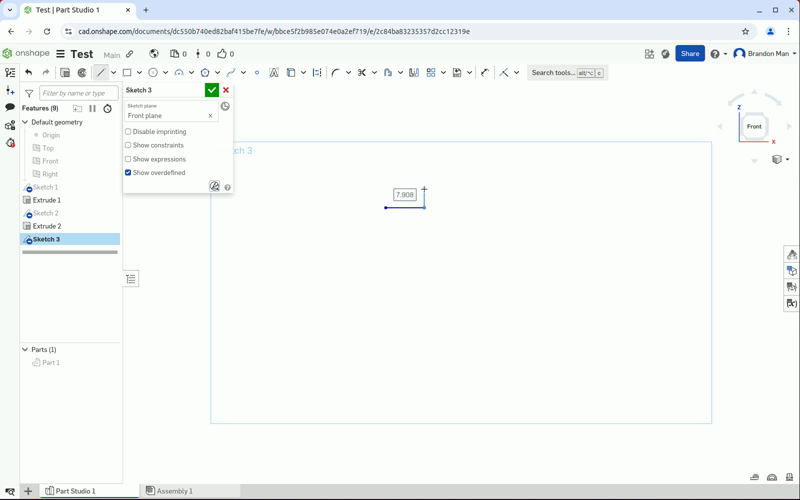
key_up(shift)
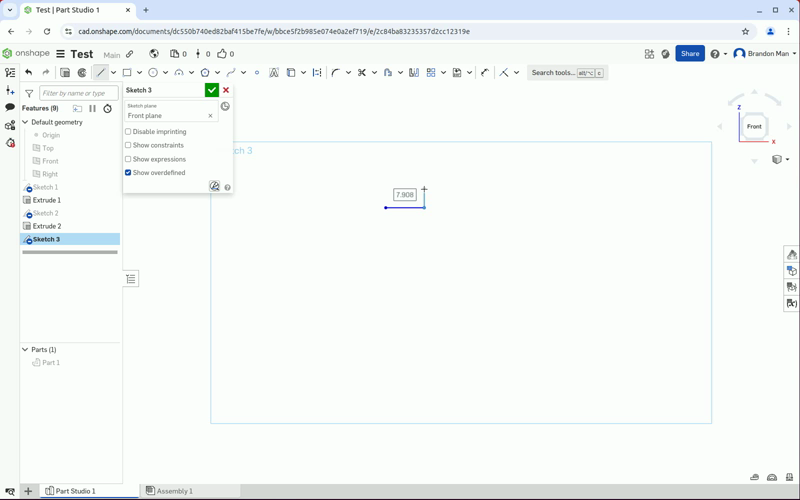
key_down(shift)
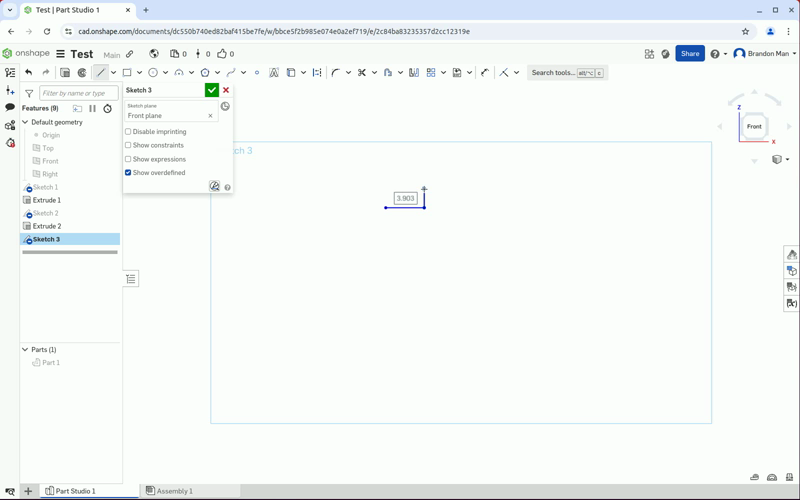
mouse_move(454, 188)
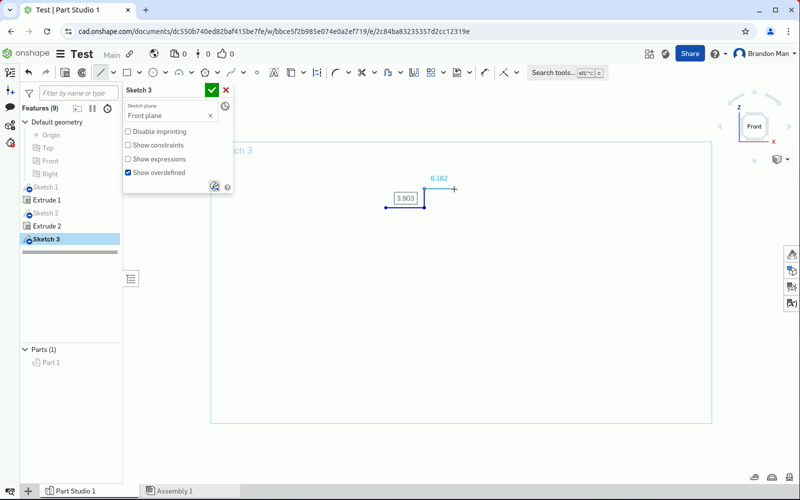
mouse_move(385, 188)
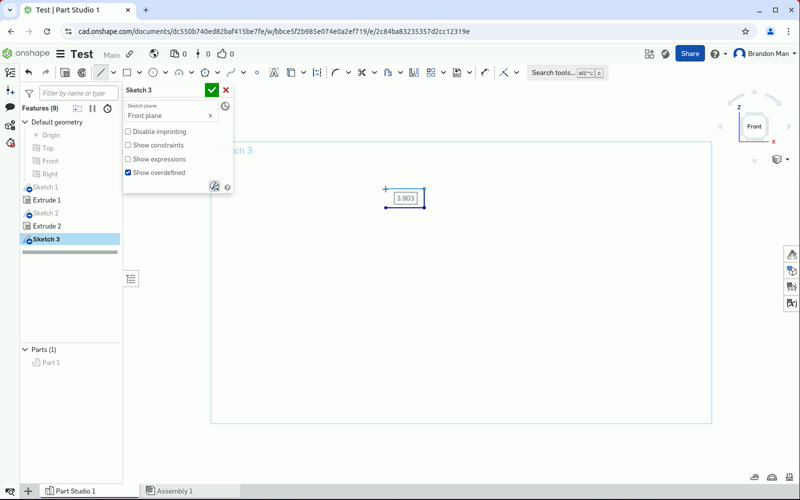
click(385, 188)
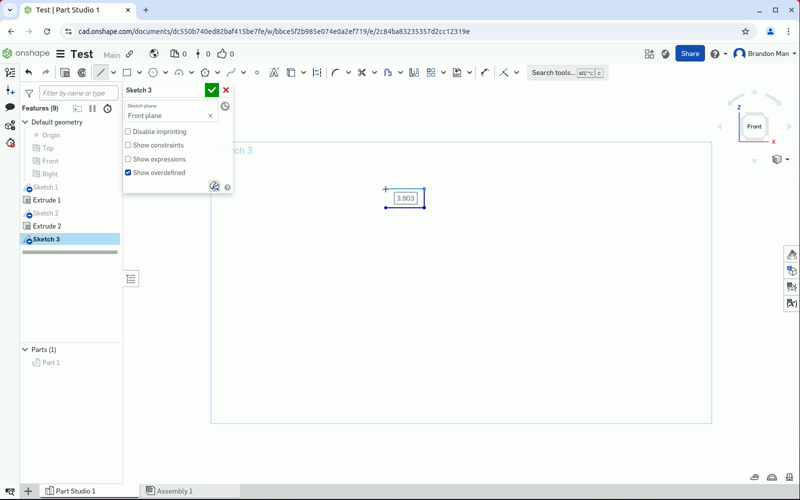
key_up(shift)
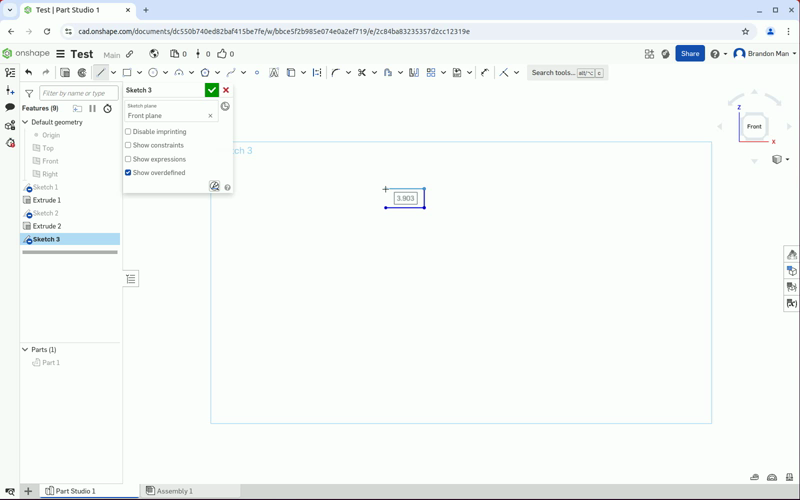
mouse_move(415, 188)
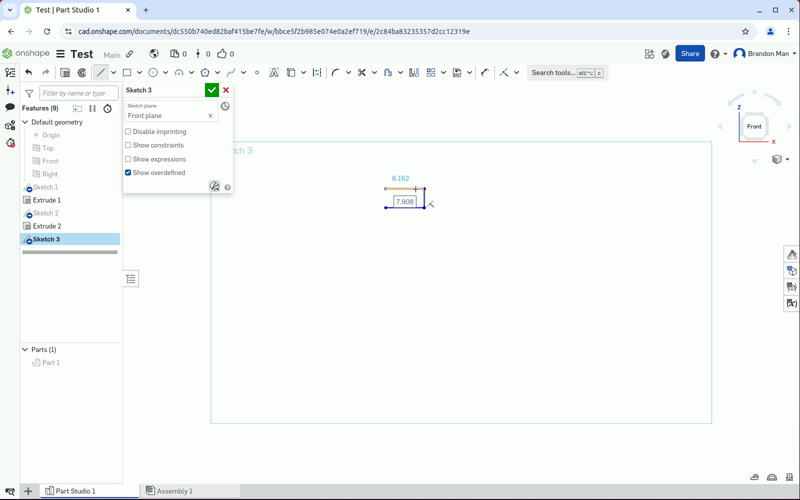
key_down(shift)
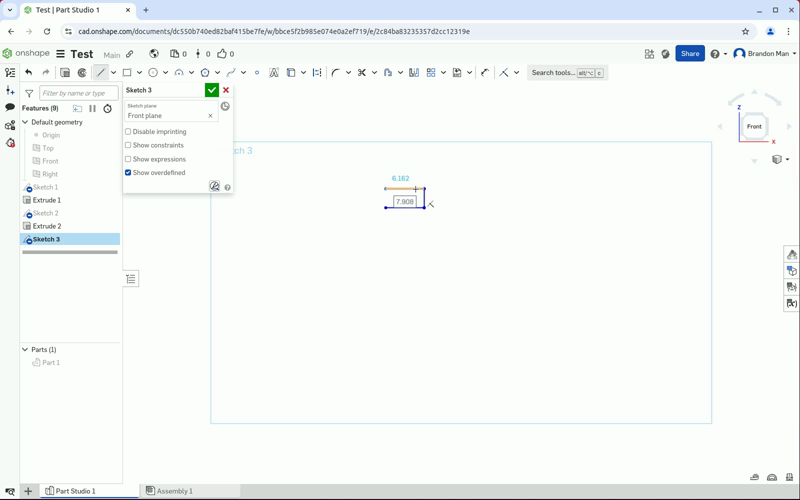
mouse_move(385, 207)
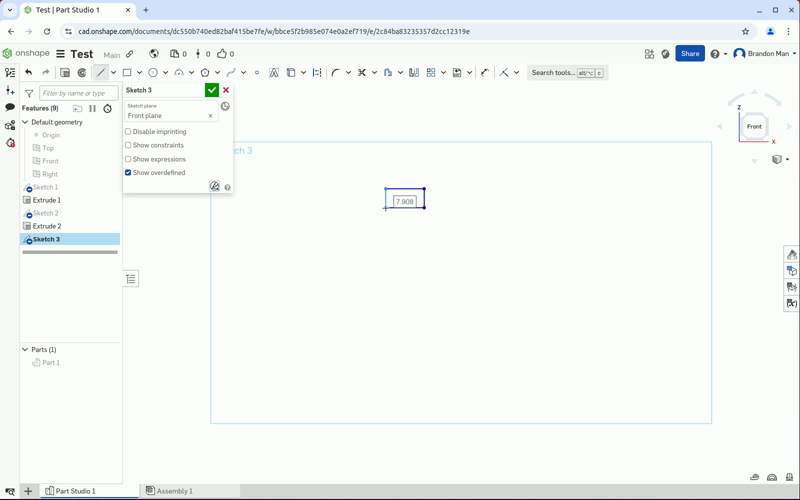
key_up(shift)
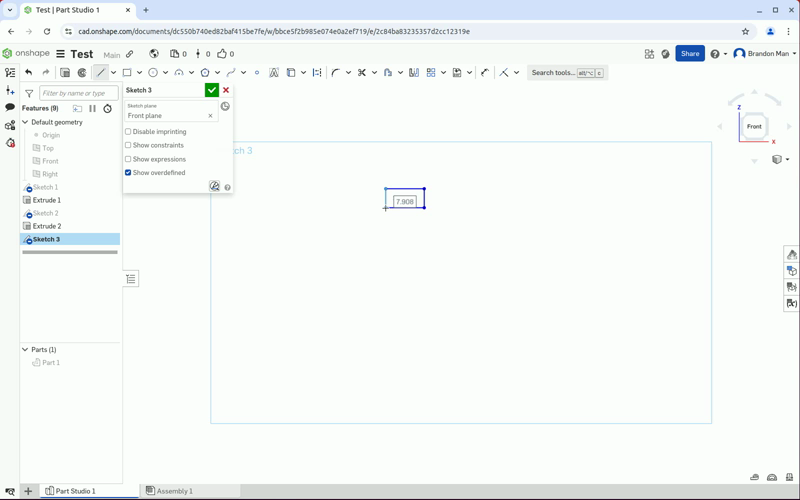
click(385, 207)
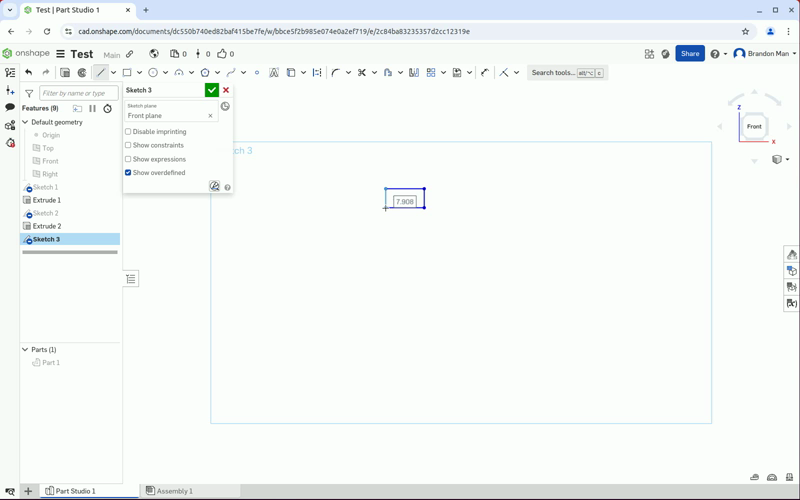
key(esc)
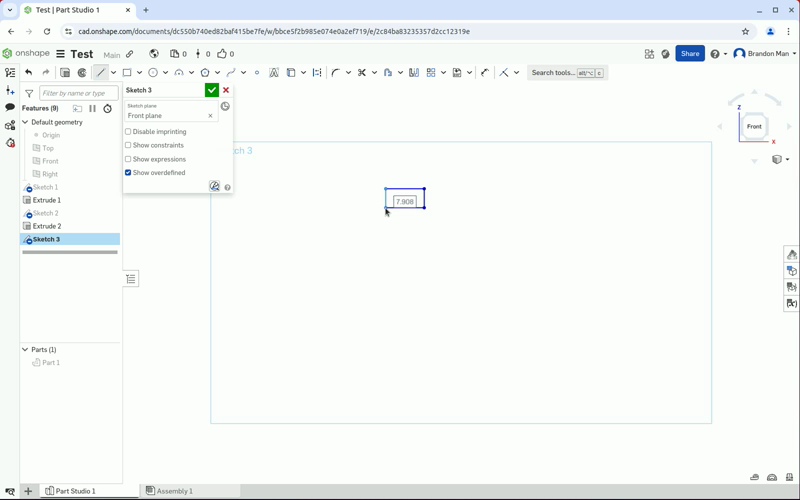
mouse_move(407, 200)
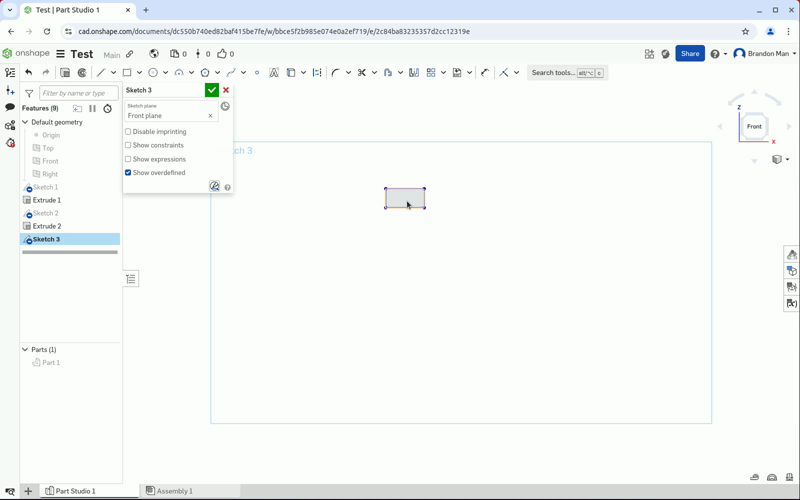
scroll(6)
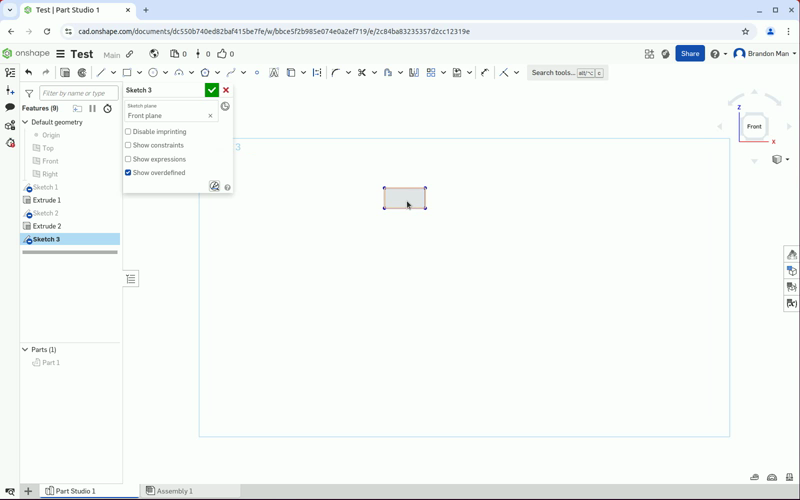
scroll(6)
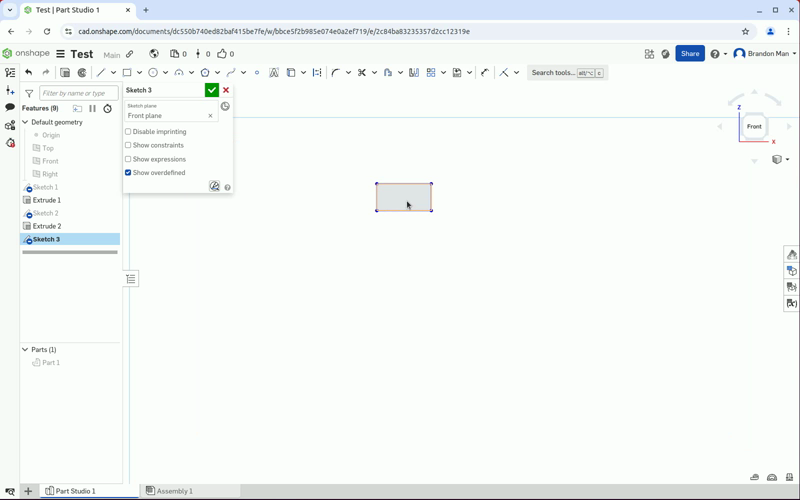
scroll(6)
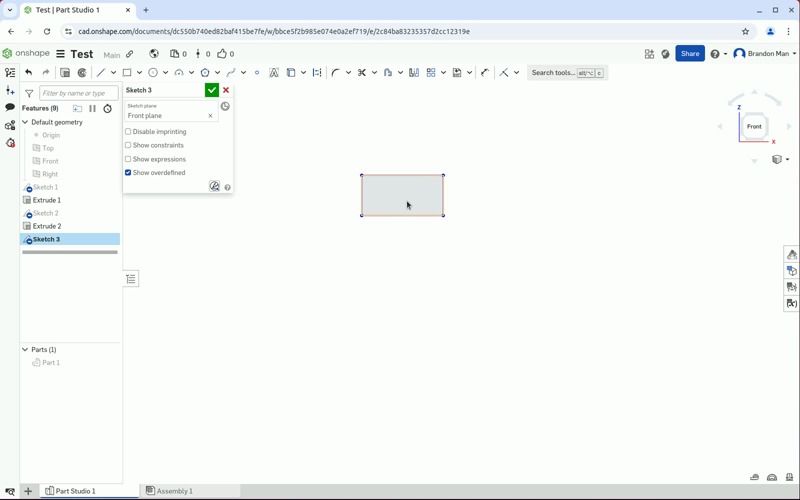
scroll(6)
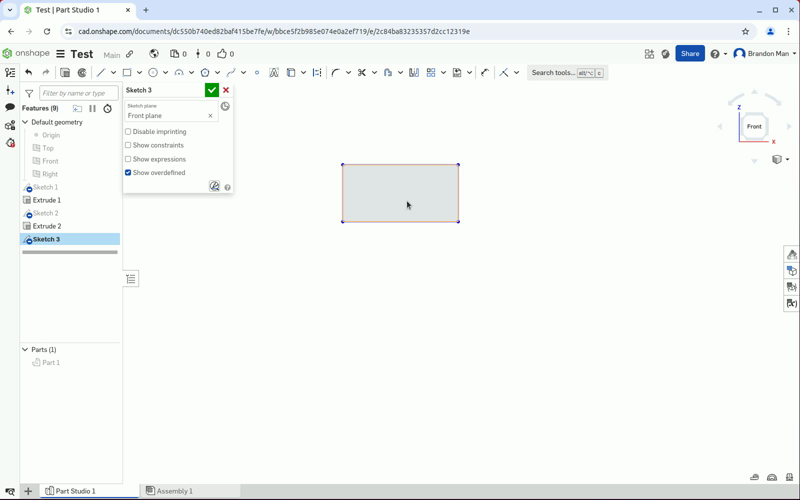
scroll(6)
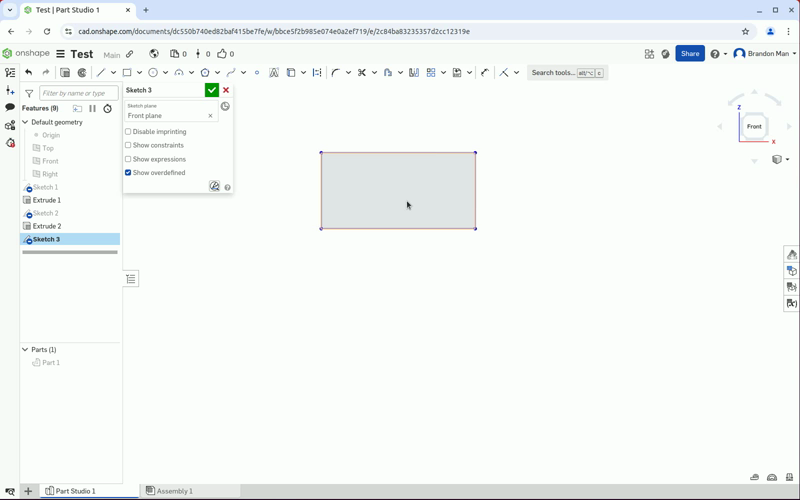
scroll(6)
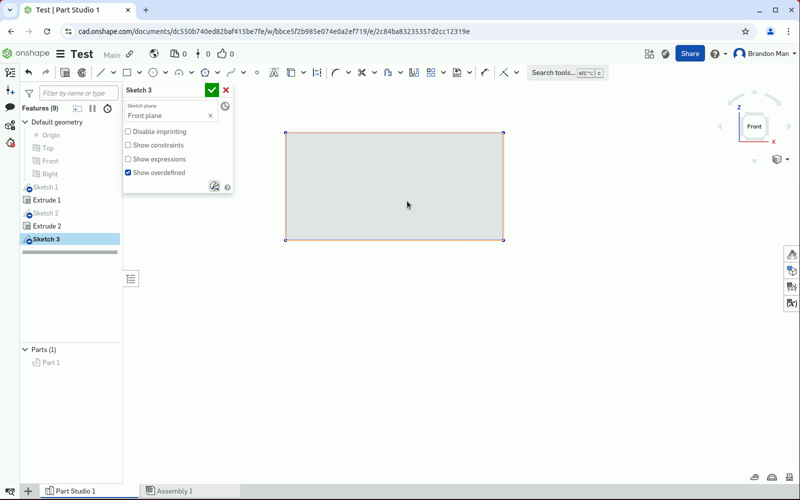
scroll(6)
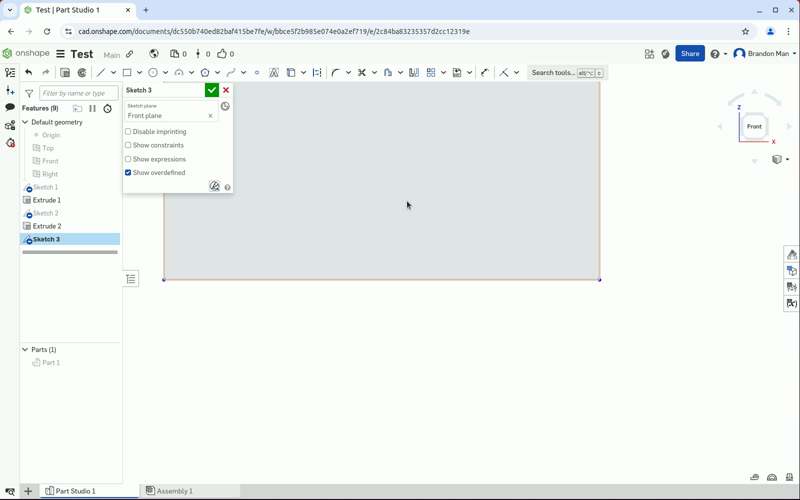
click(407, 200)
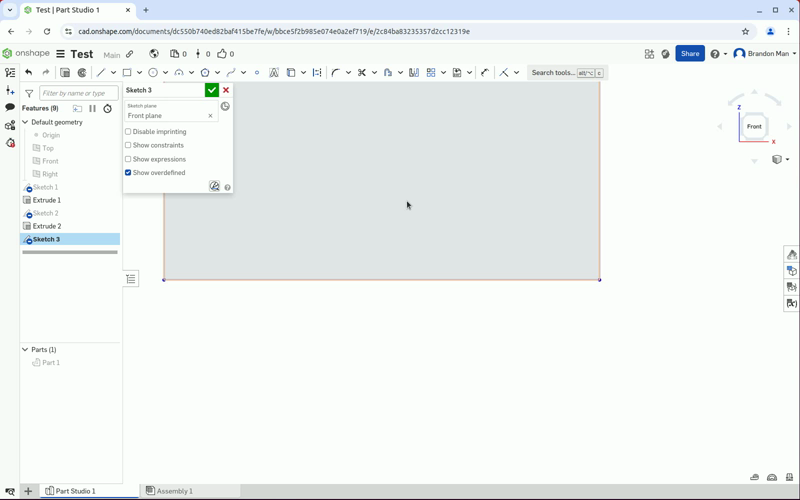
scroll(-6)
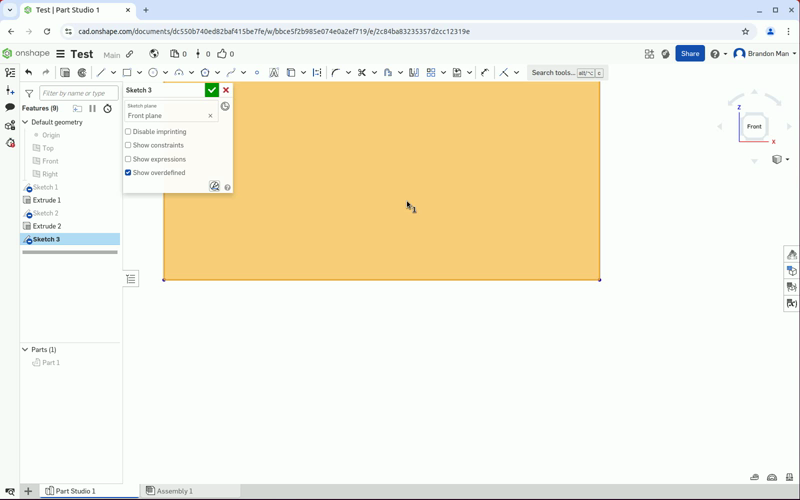
scroll(-6)
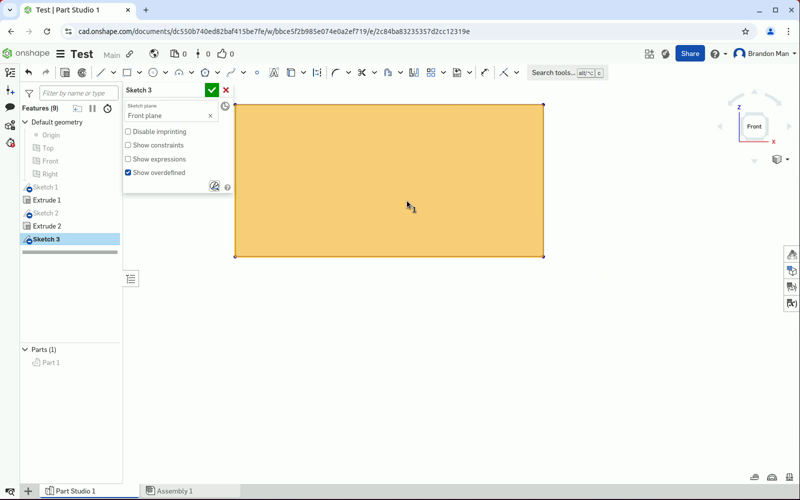
scroll(-6)
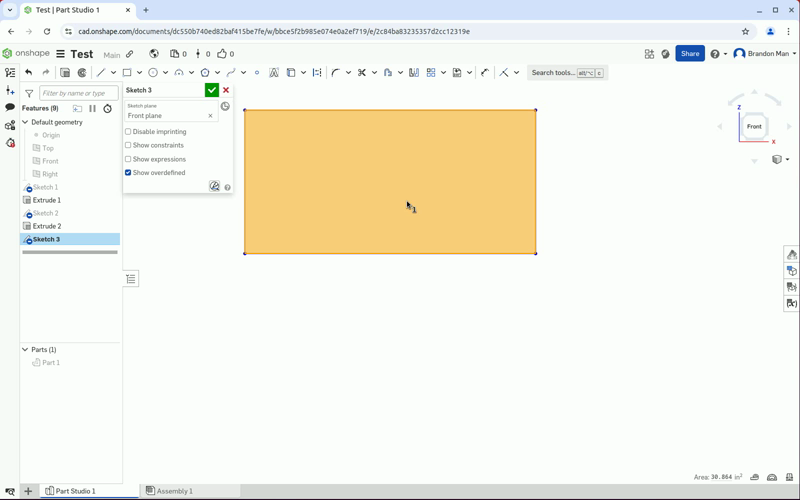
scroll(-6)
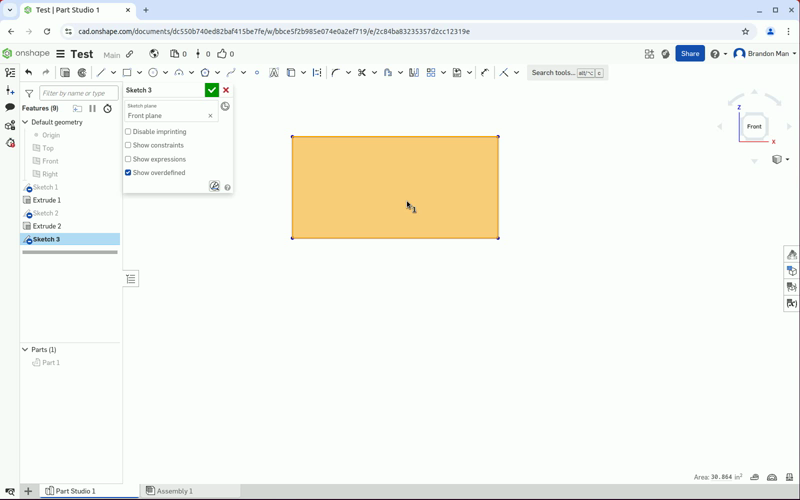
scroll(-6)
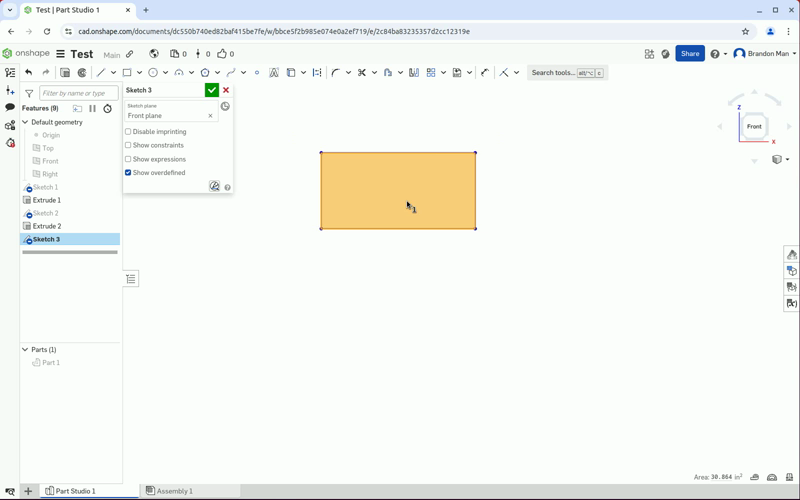
scroll(-6)
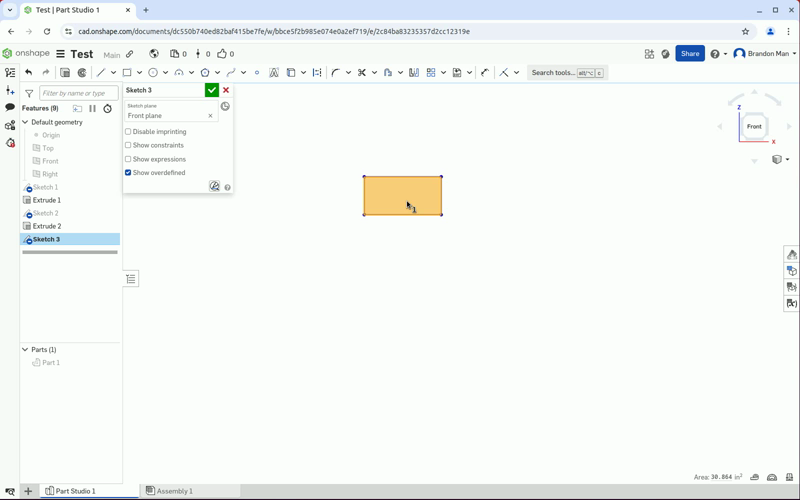
scroll(-6)
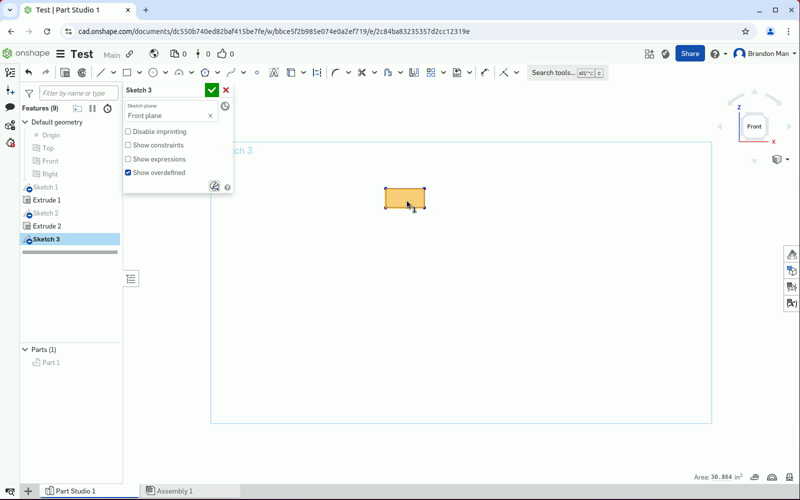
mouse_move(73, 352)
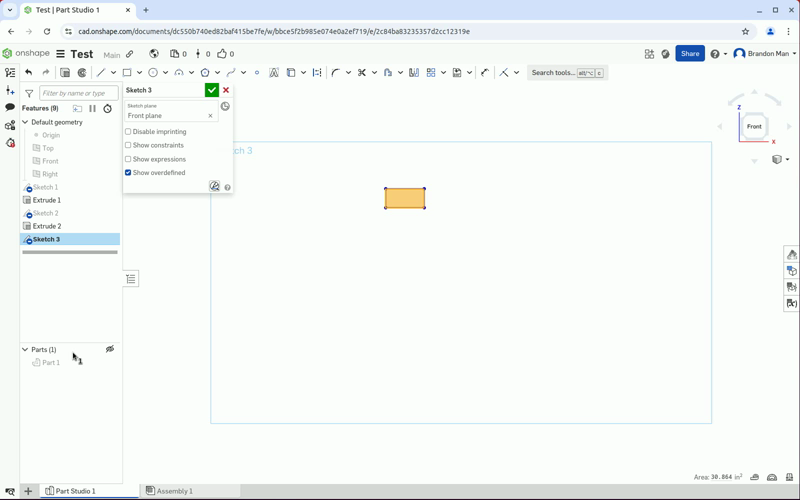
key(shift+y)
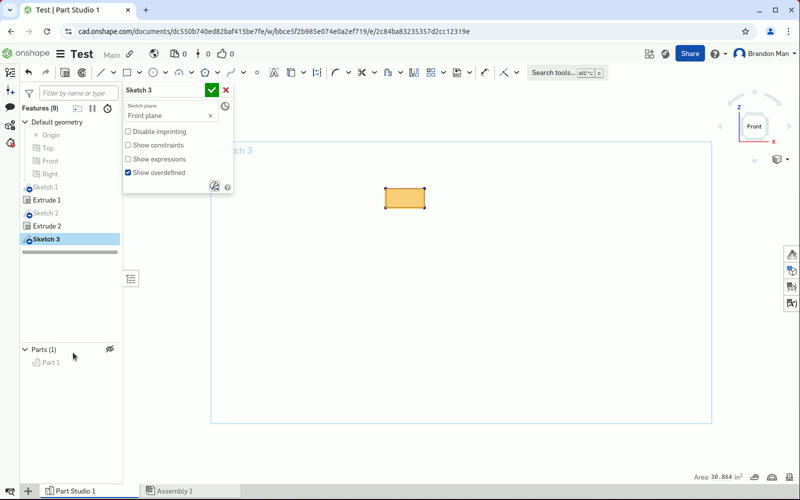
key(shift+e)
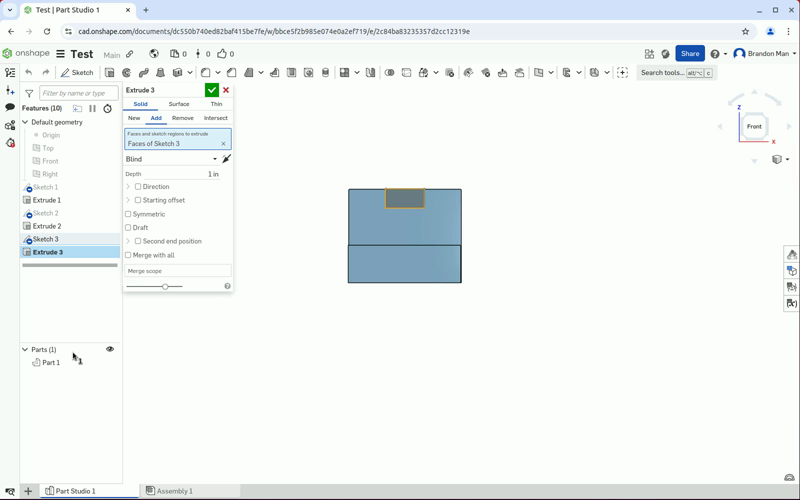
mouse_move(143, 106)
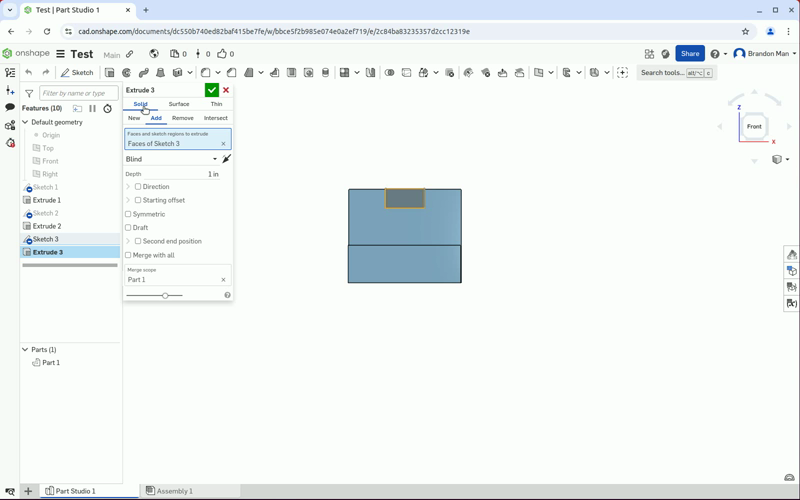
click(143, 106)
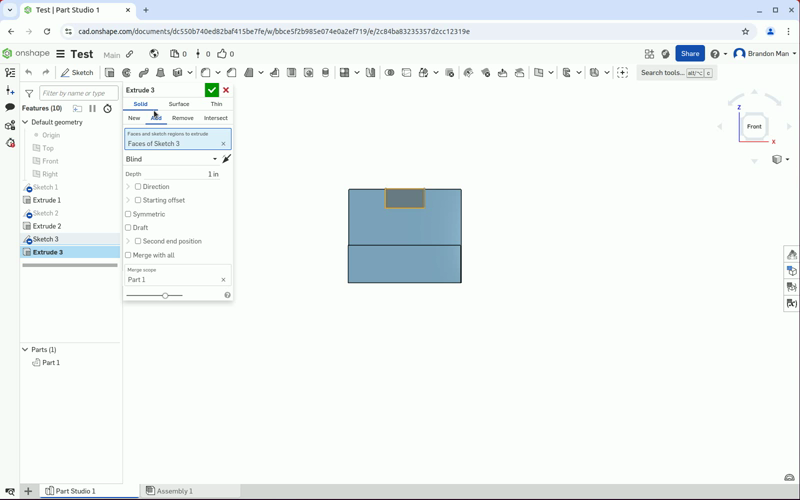
mouse_move(186, 120)
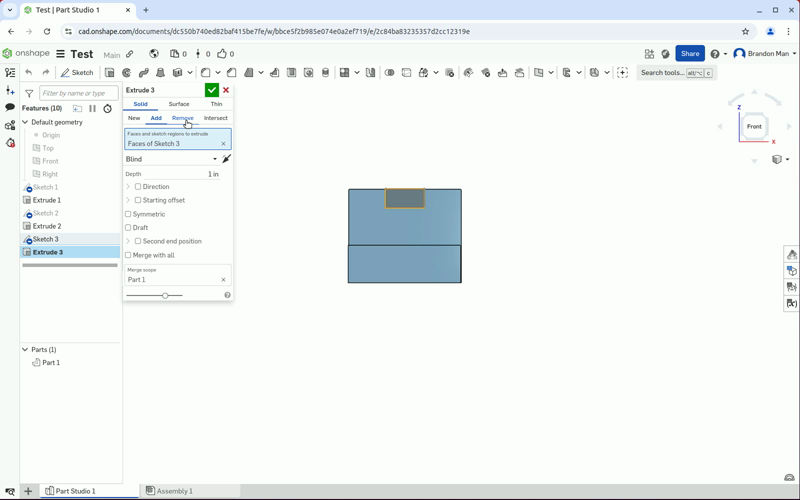
click(186, 120)
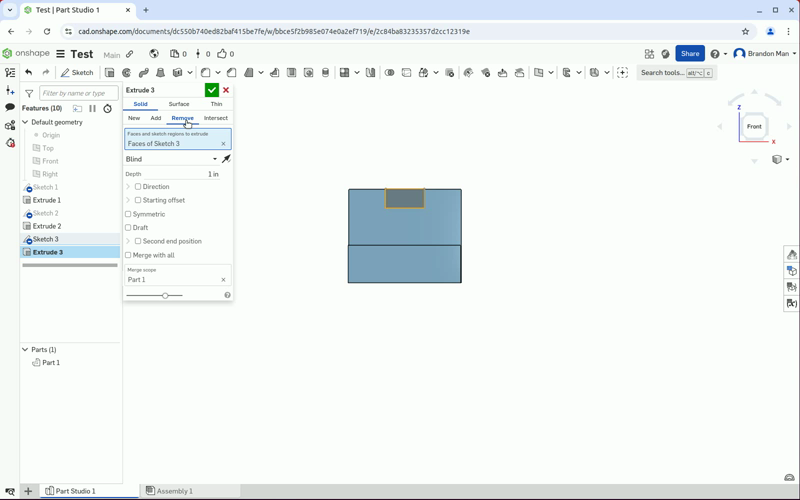
key(tab, 4)
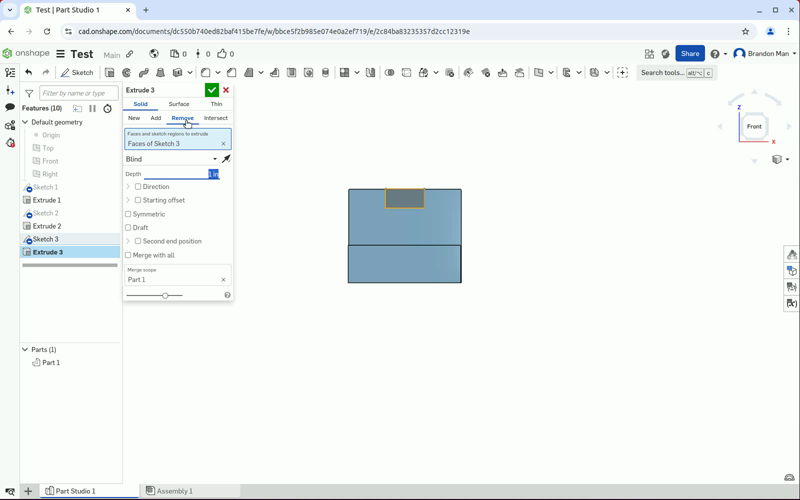
text(15.405)
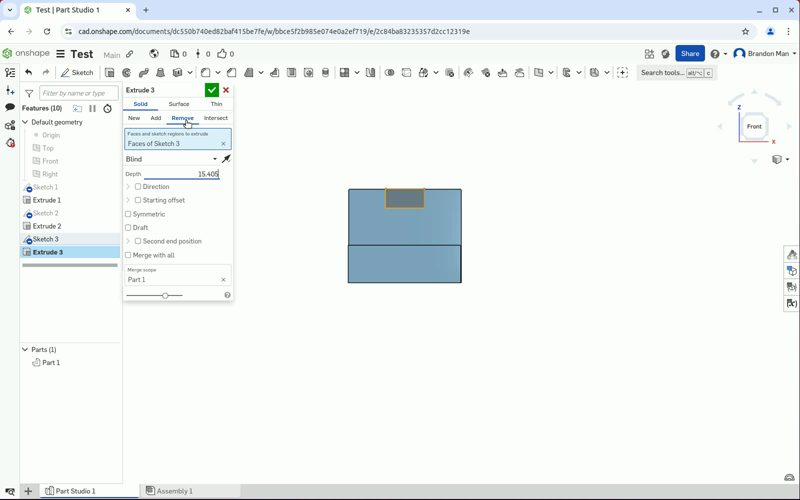
key(tab, 6)
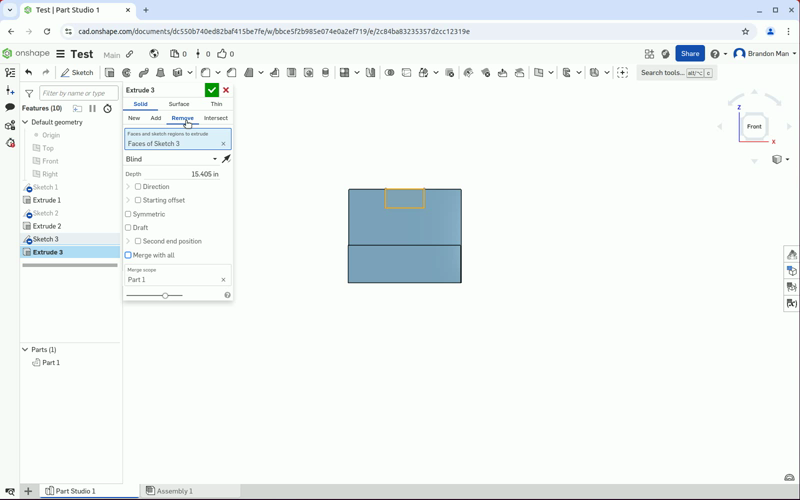
key(space)
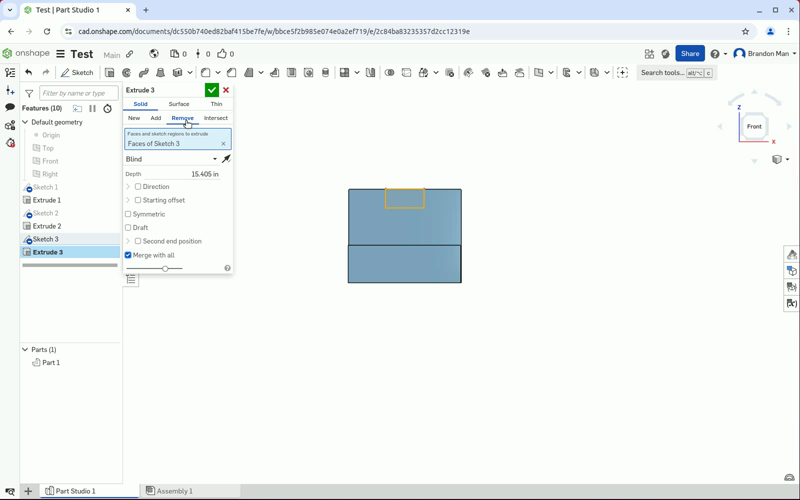
key(enter)
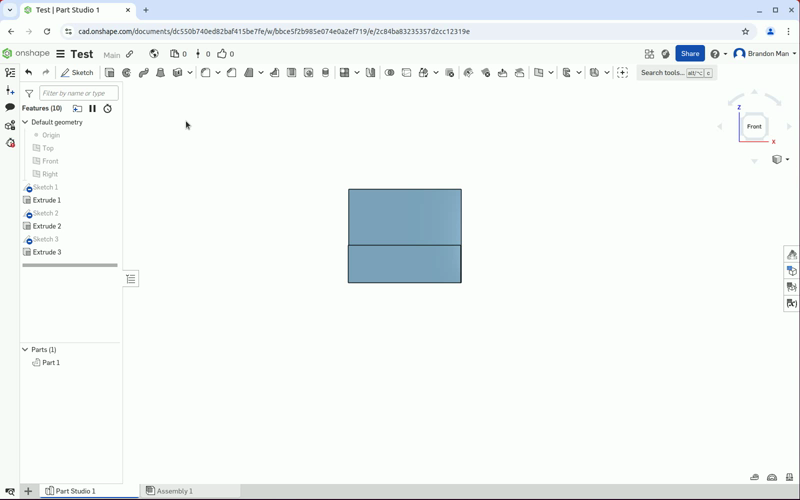
key(shift+h)
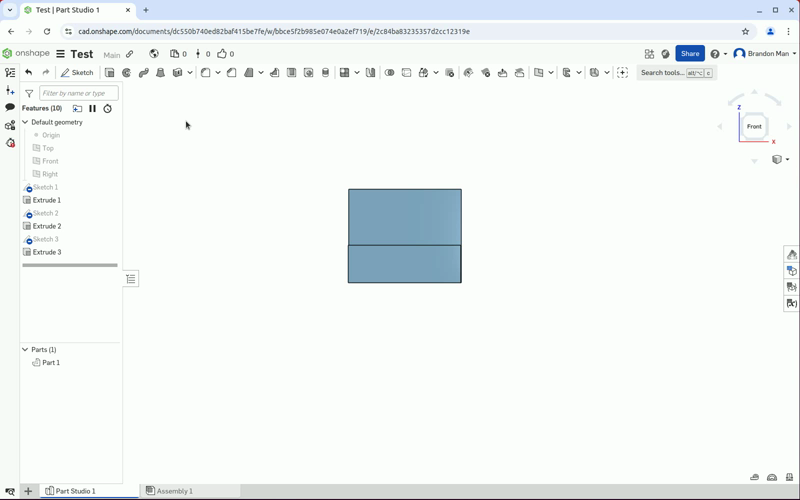
key(shift+h)
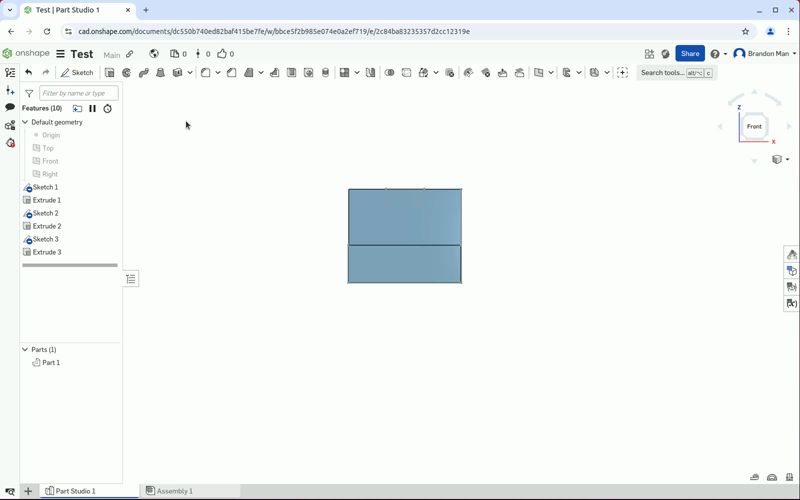
key(shift+7)
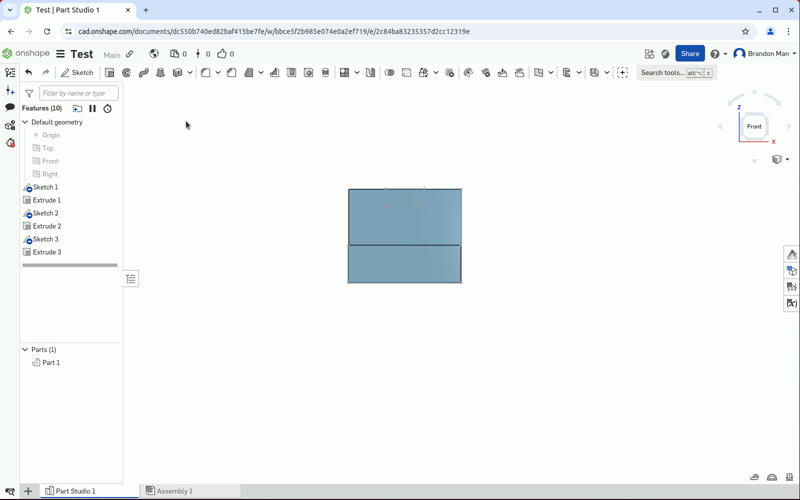
key(left, 2)
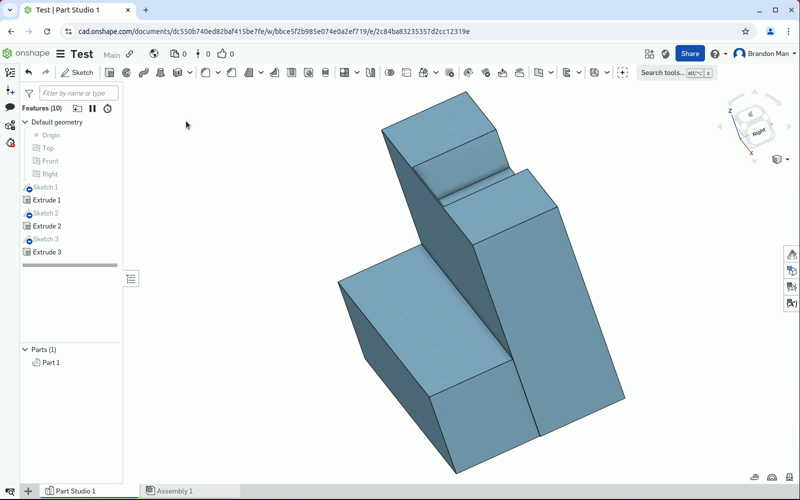
key(down, 2)
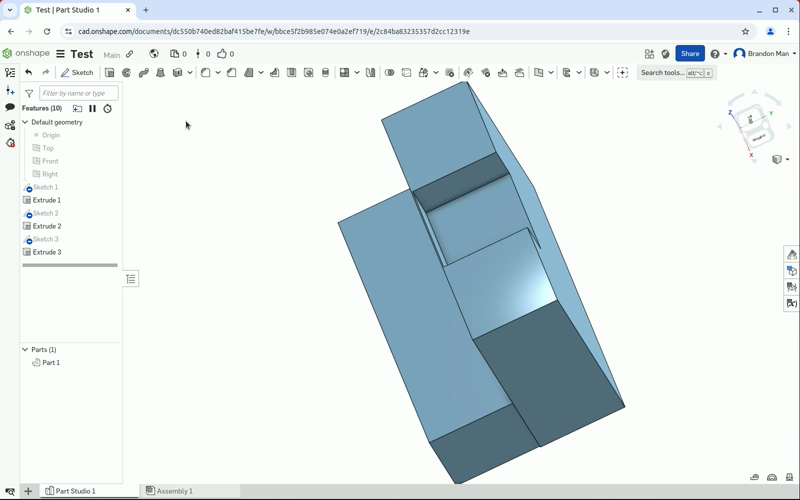
key(up, 2)
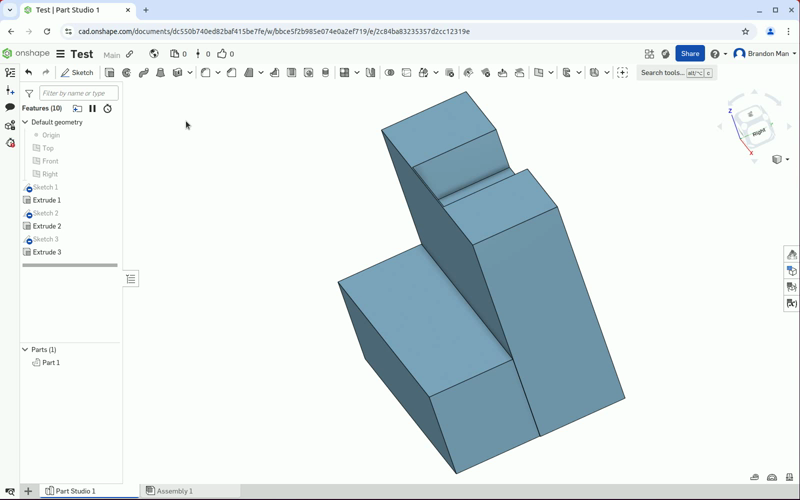
key(right, 2)
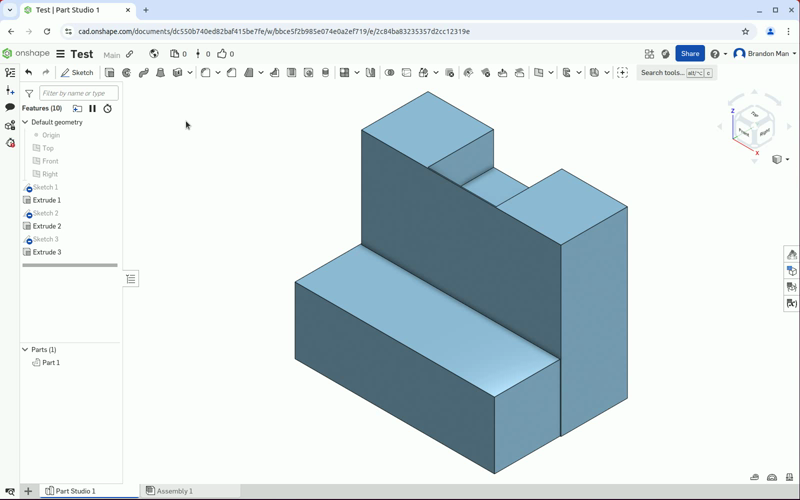
mouse_move(73, 189)
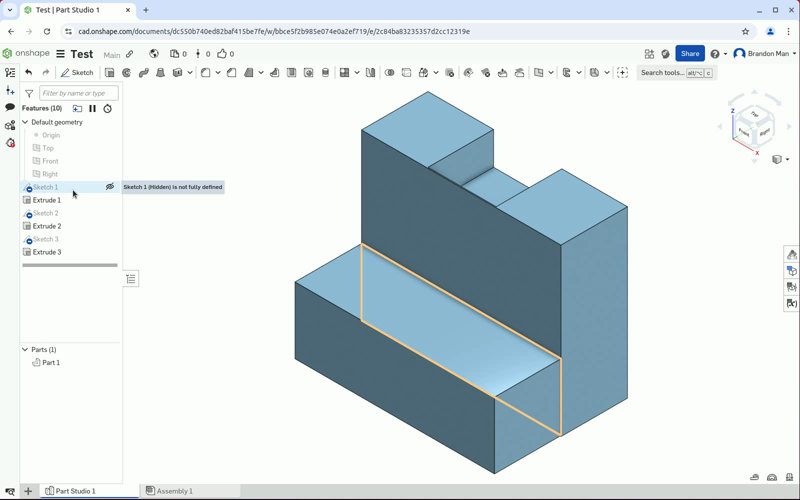
click(73, 189)